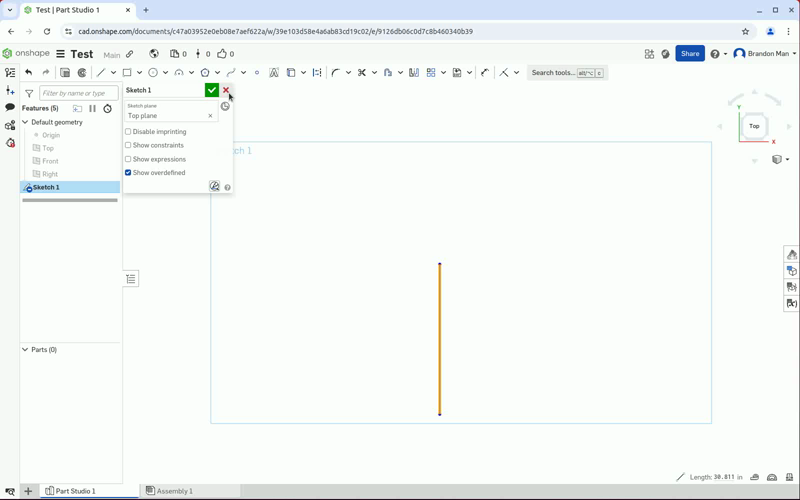
key(shift+h)
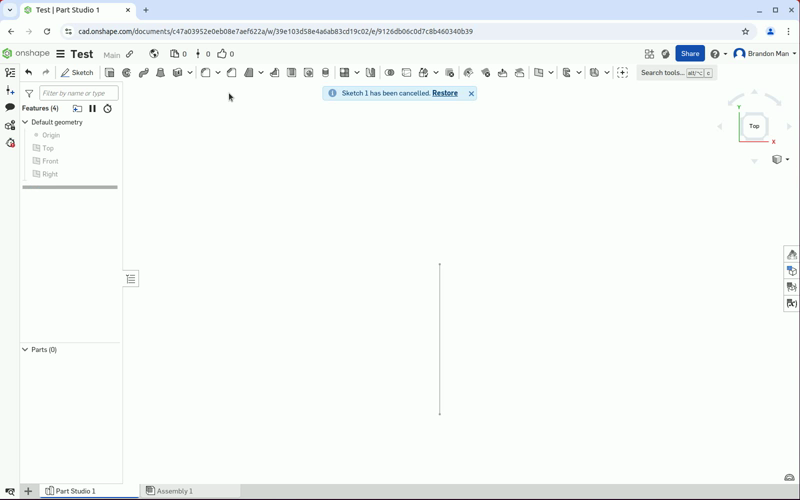
mouse_move(73, 352)
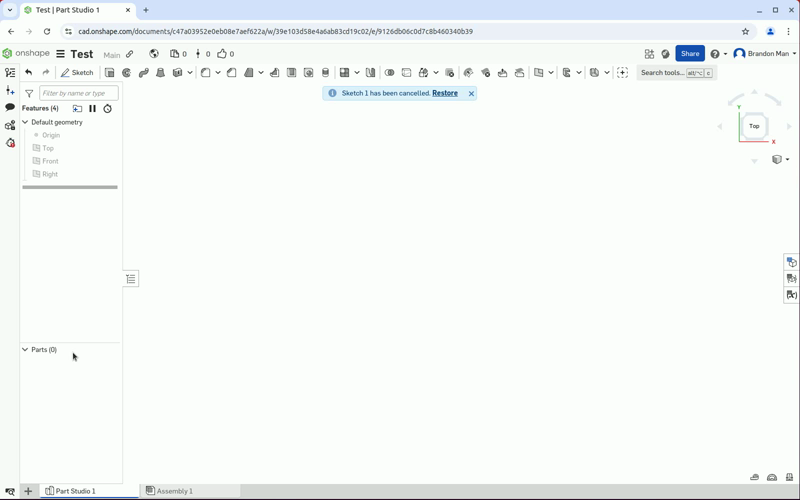
key(y)
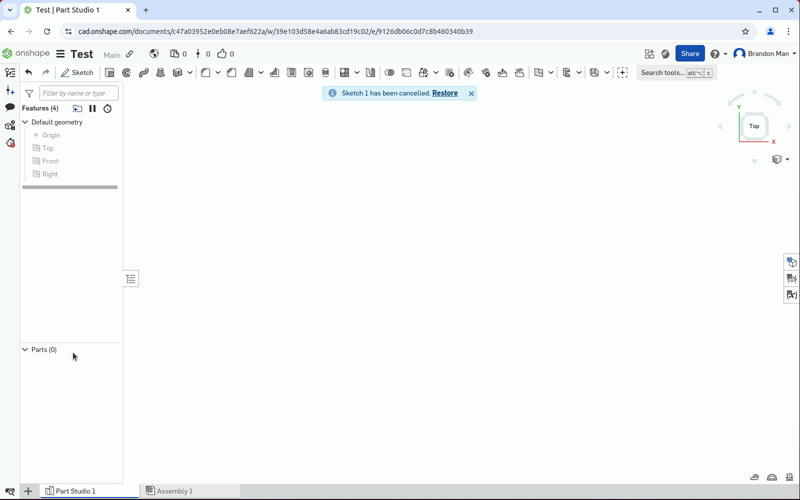
key(shift+p)
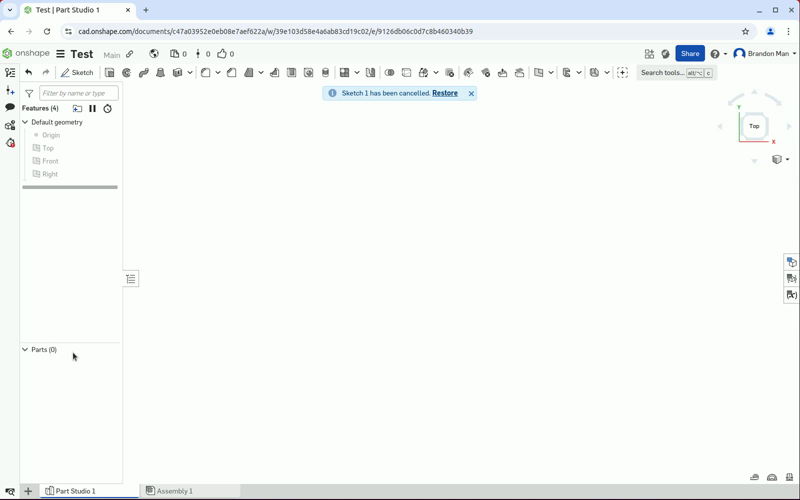
key(space)
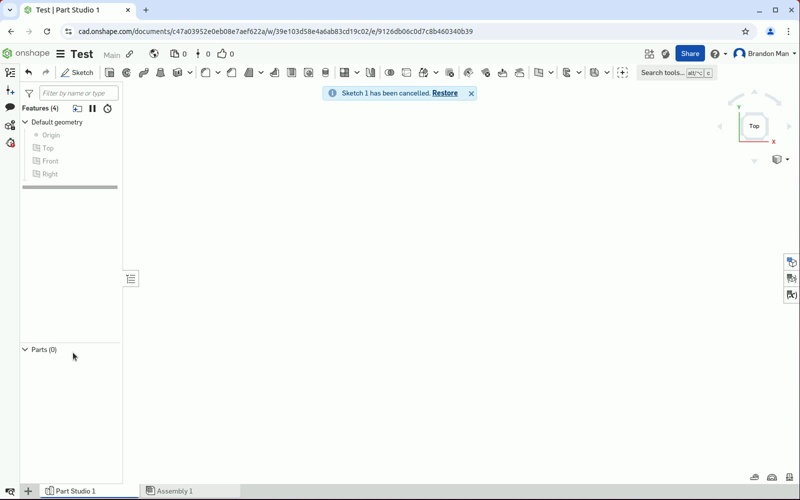
key_down(shift)
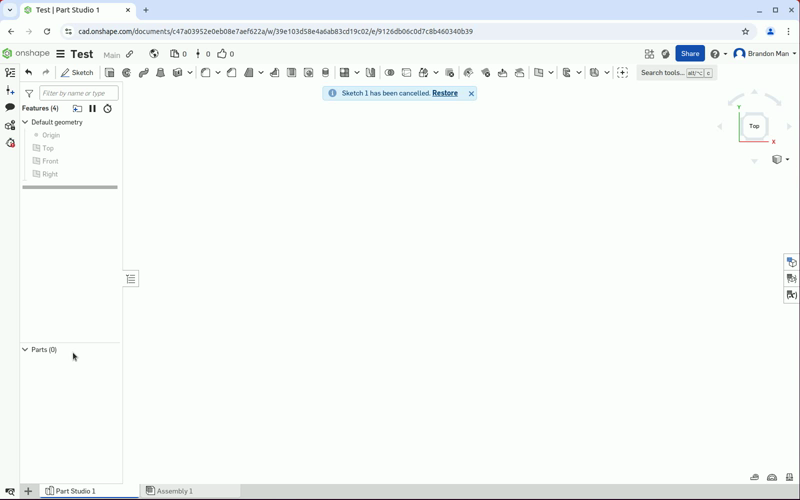
key(up)
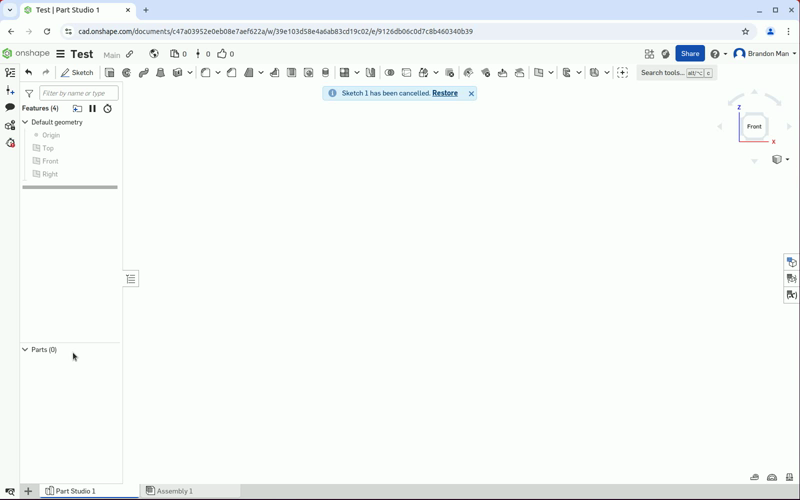
key_up(shift)
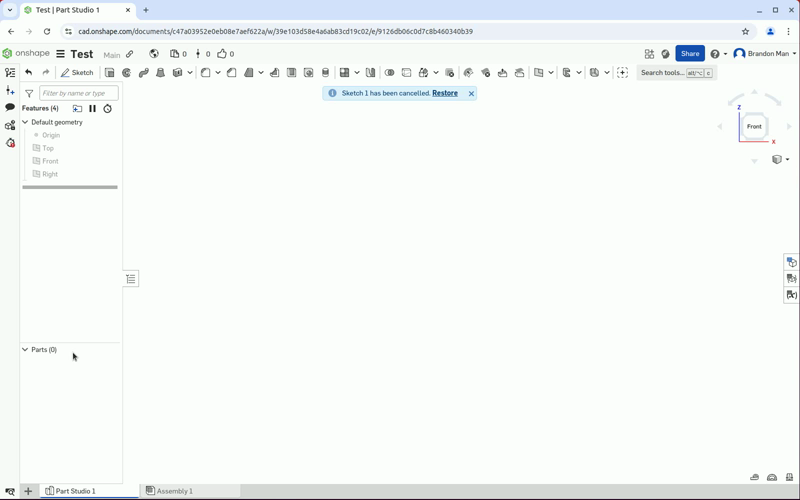
mouse_move(73, 352)
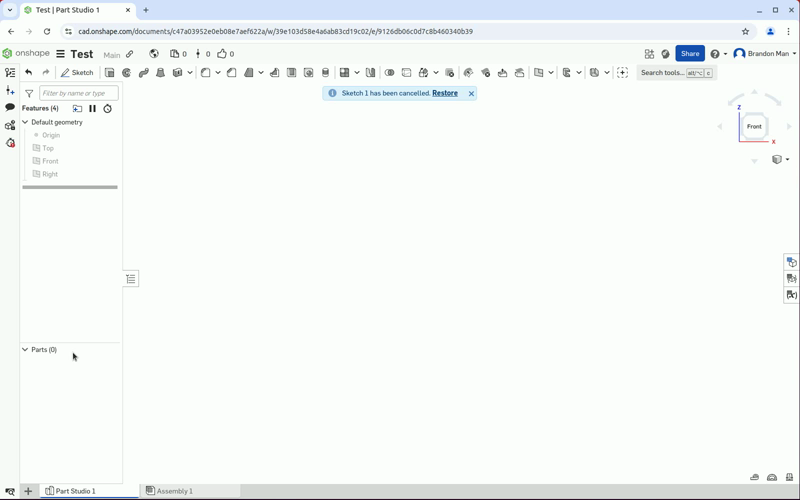
key(shift+y)
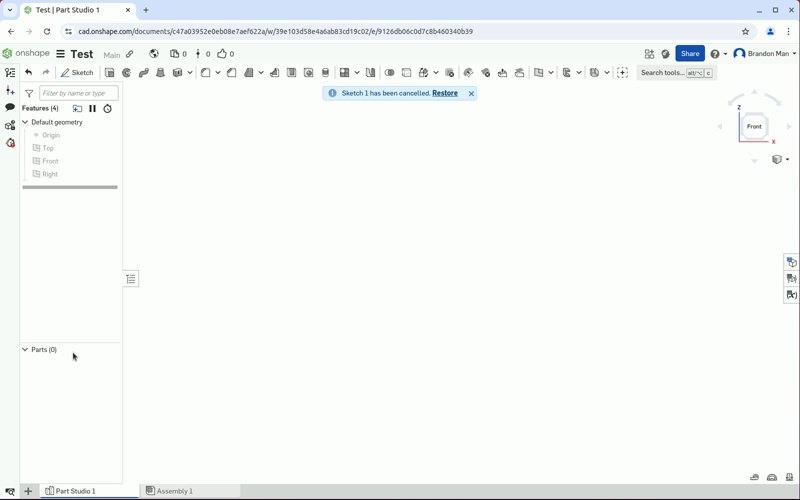
key(shift+s)
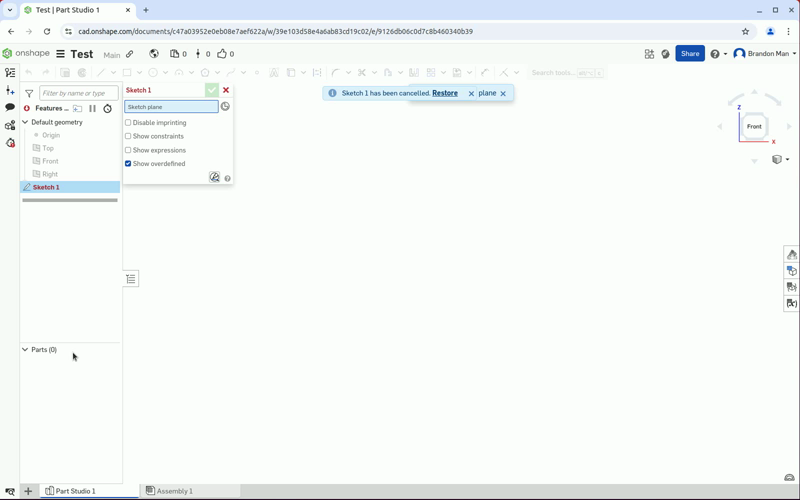
mouse_move(73, 163)
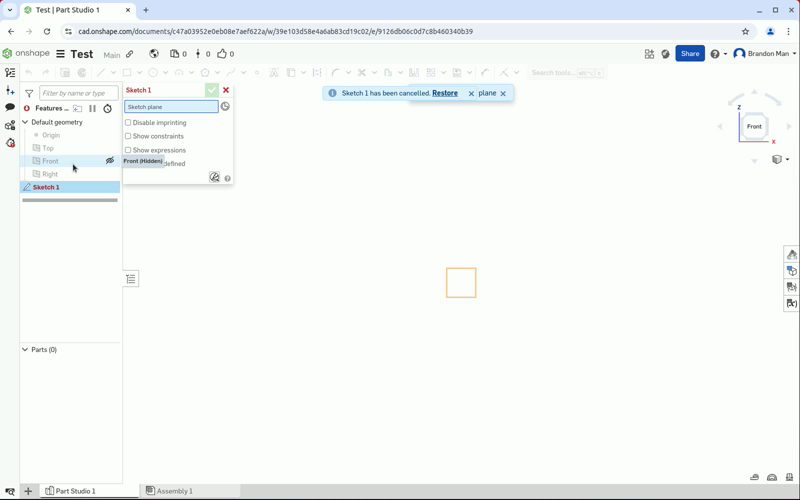
click(73, 163)
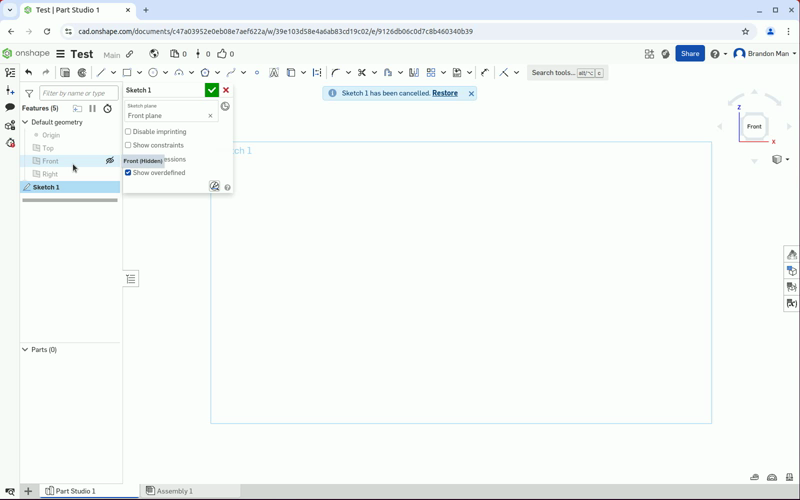
mouse_move(73, 352)
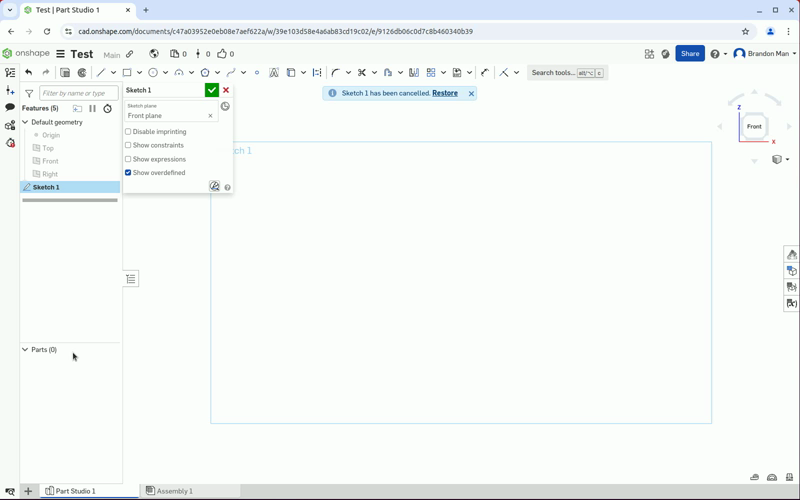
key(y)
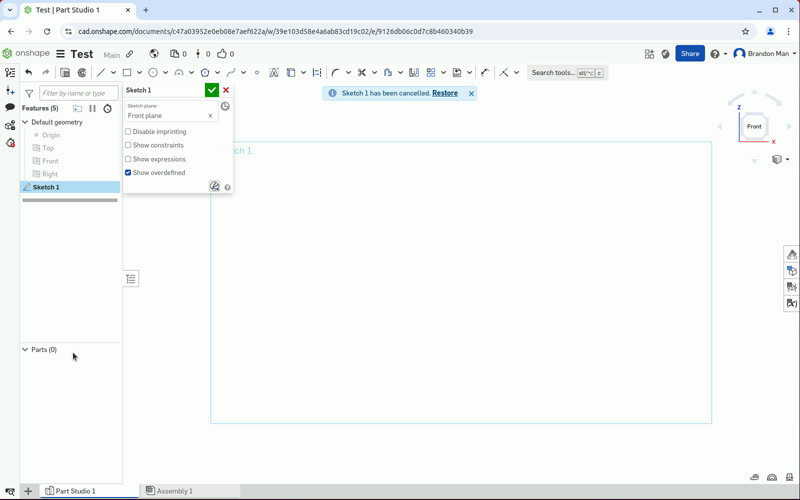
key(l)
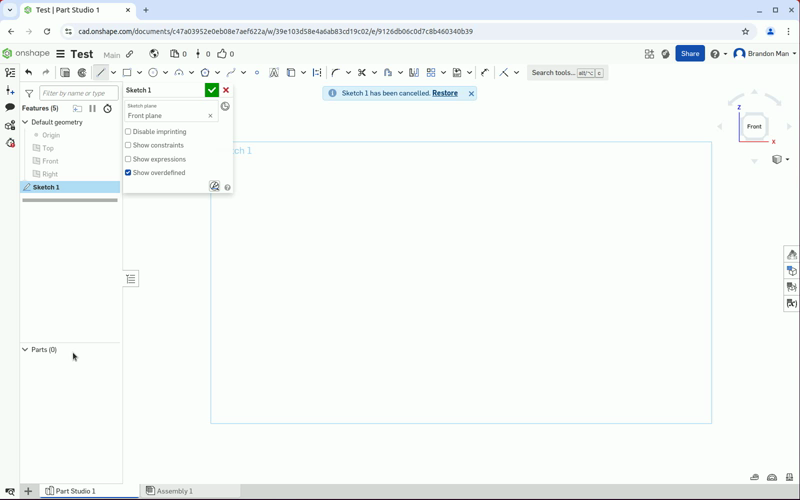
key_down(shift)
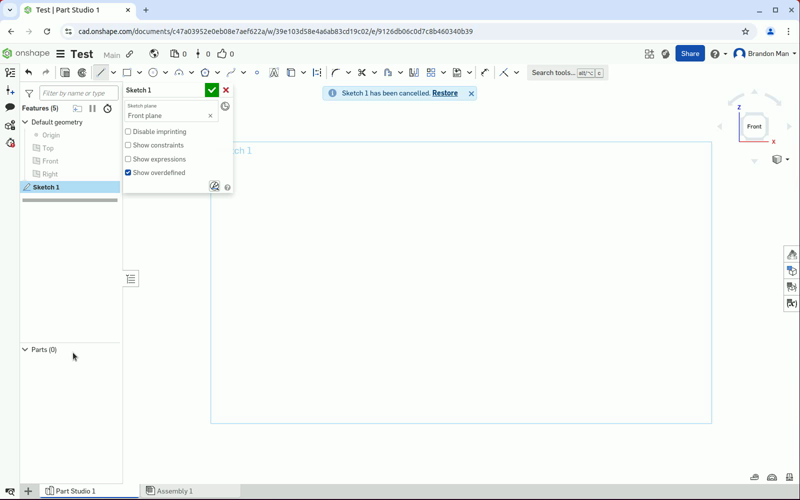
mouse_move(460, 282)
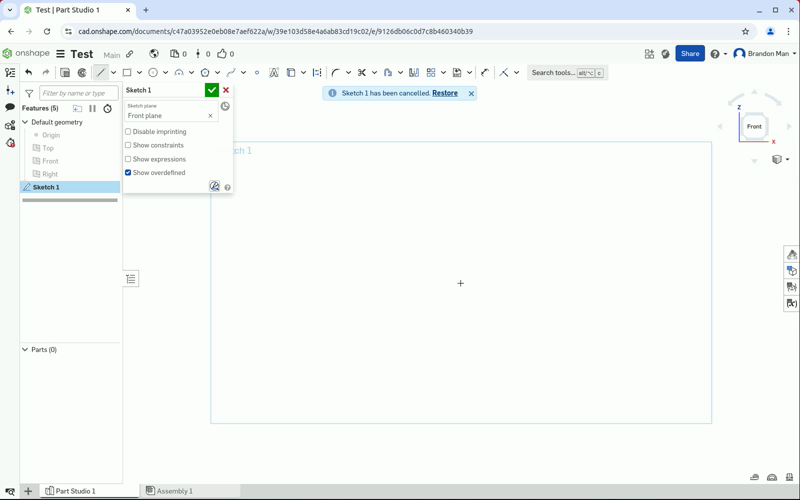
click(460, 282)
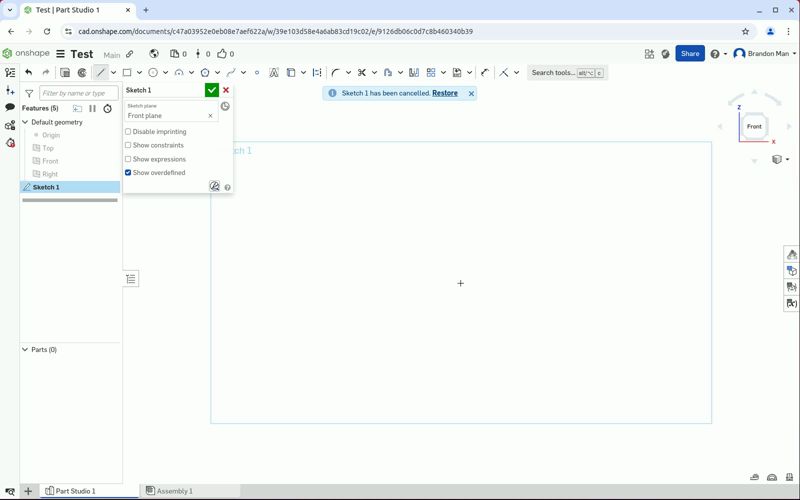
key_up(shift)
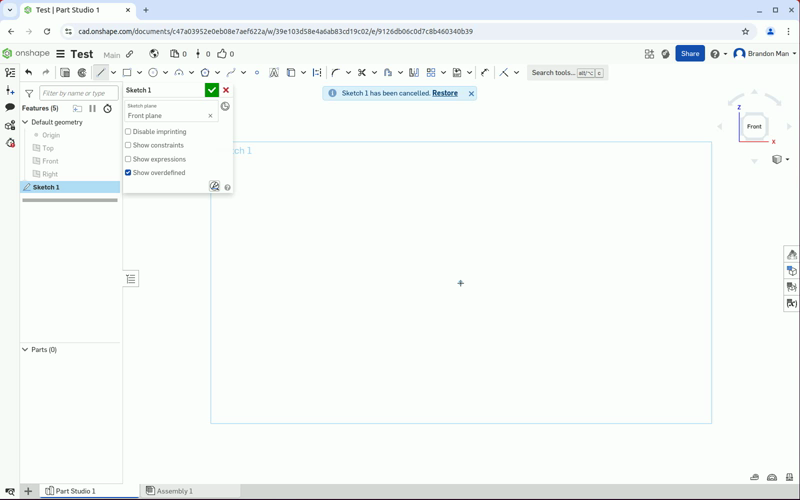
key_down(shift)
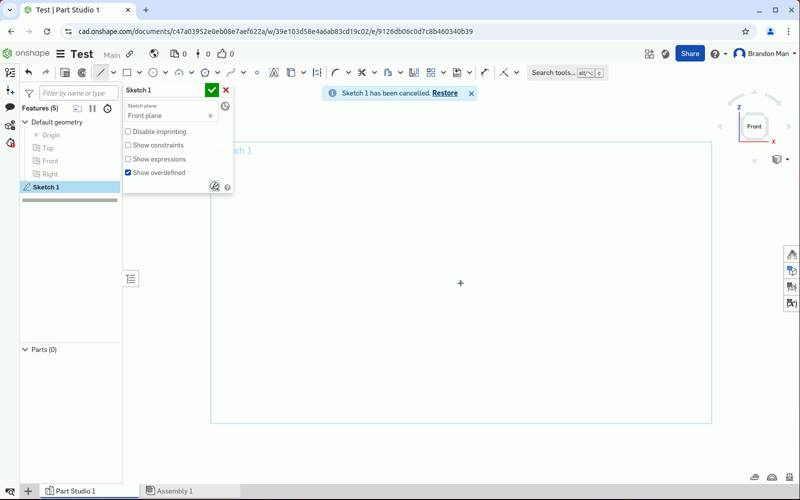
mouse_move(490, 282)
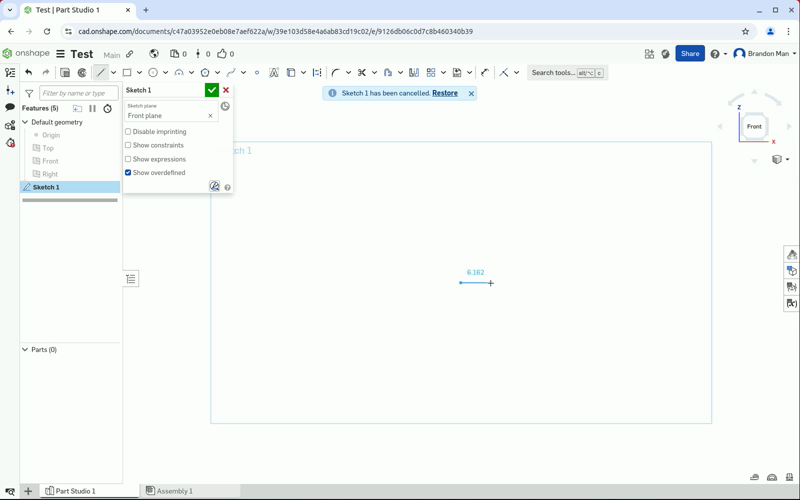
mouse_move(499, 282)
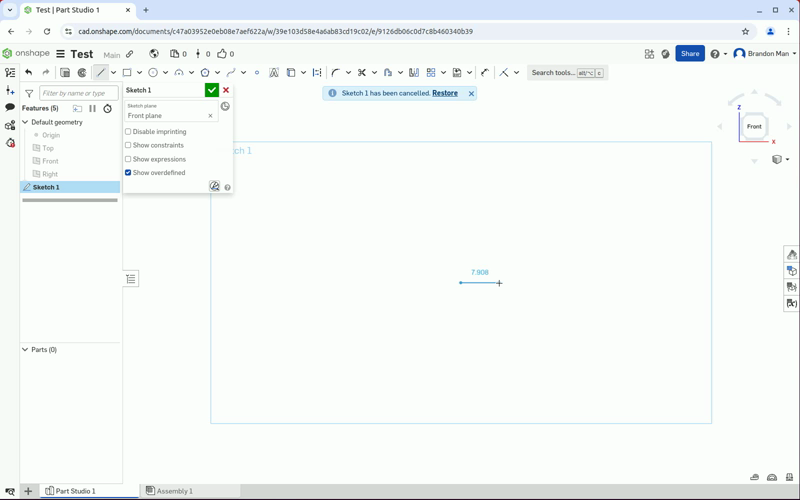
click(499, 282)
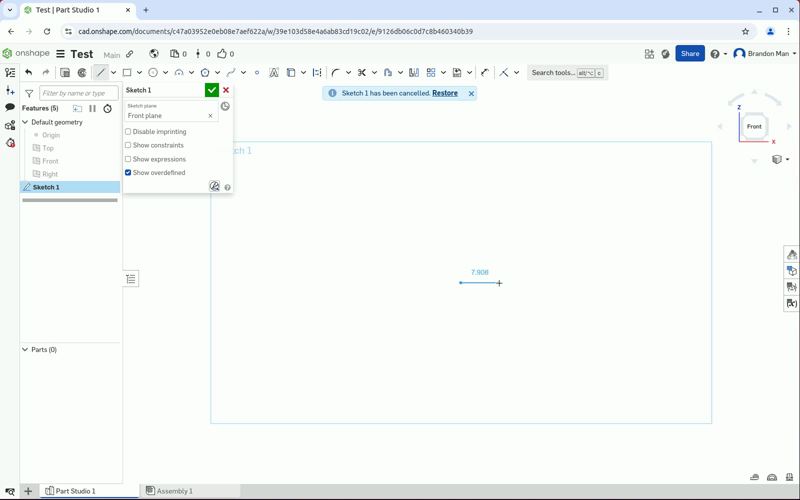
key_up(shift)
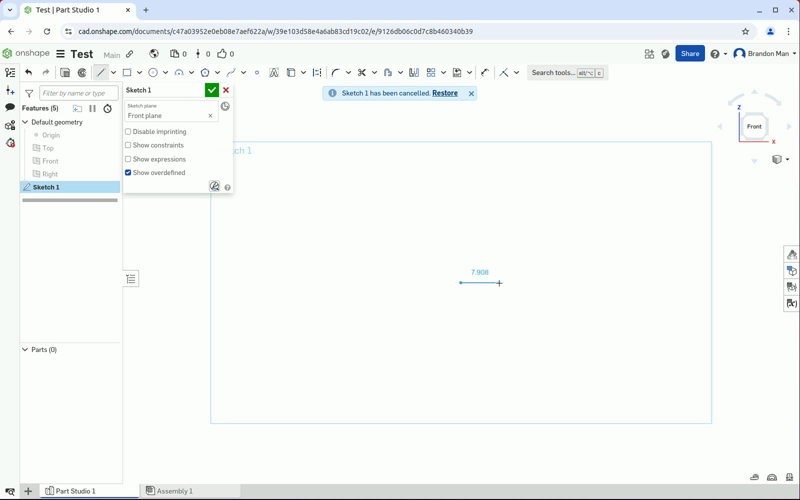
key_down(shift)
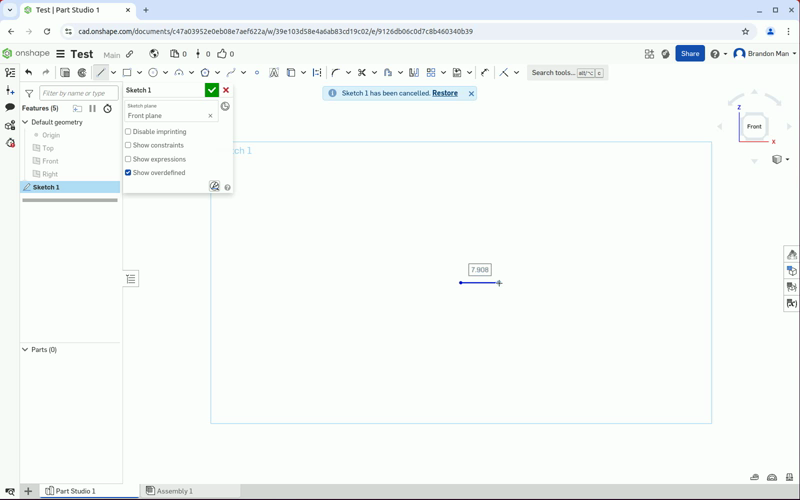
mouse_move(529, 282)
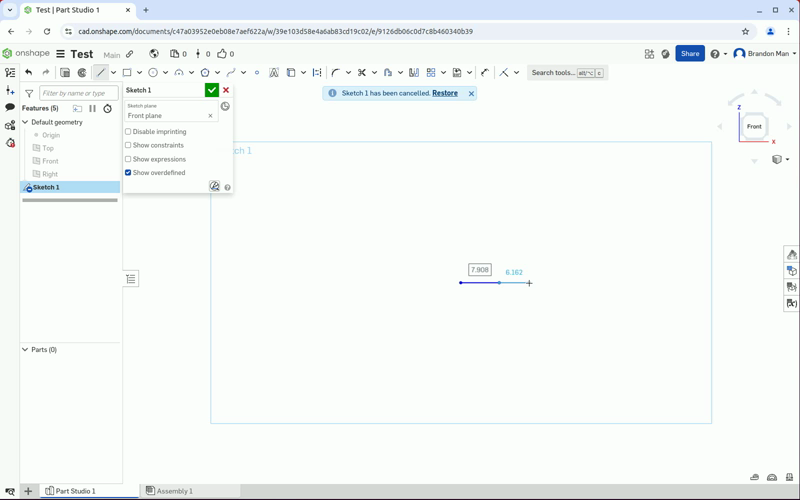
mouse_move(499, 256)
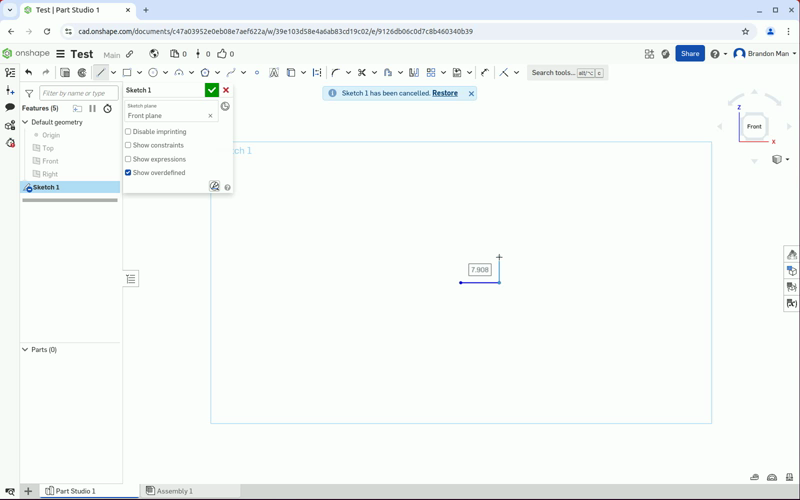
click(499, 256)
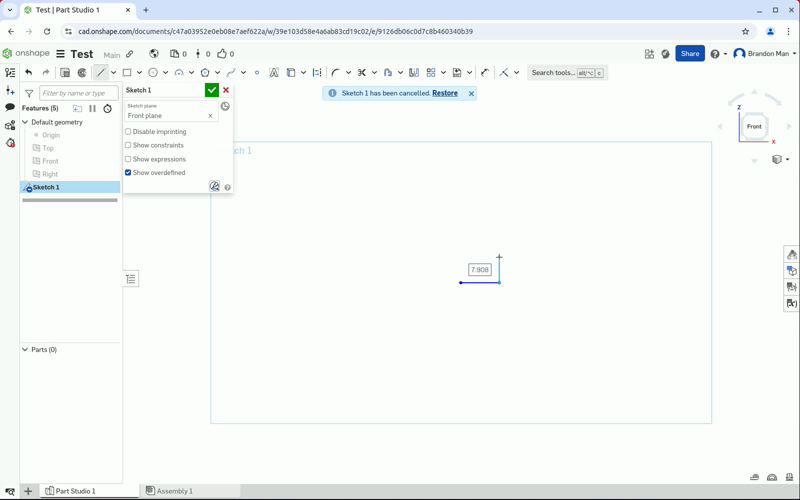
key_up(shift)
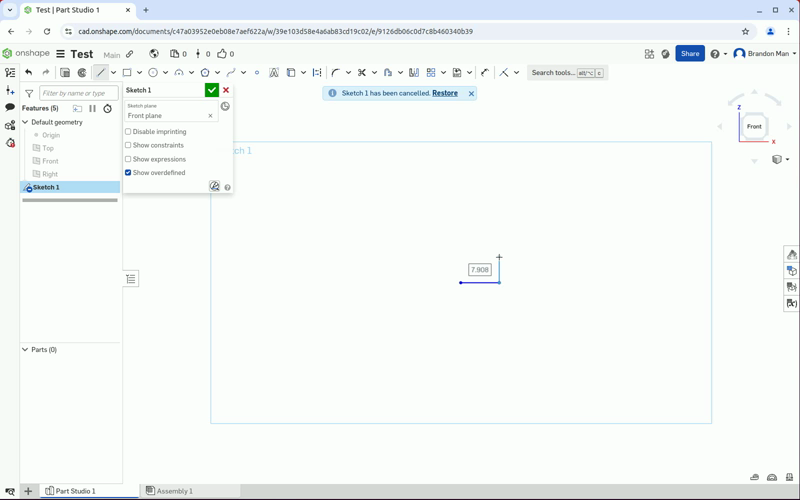
key_down(shift)
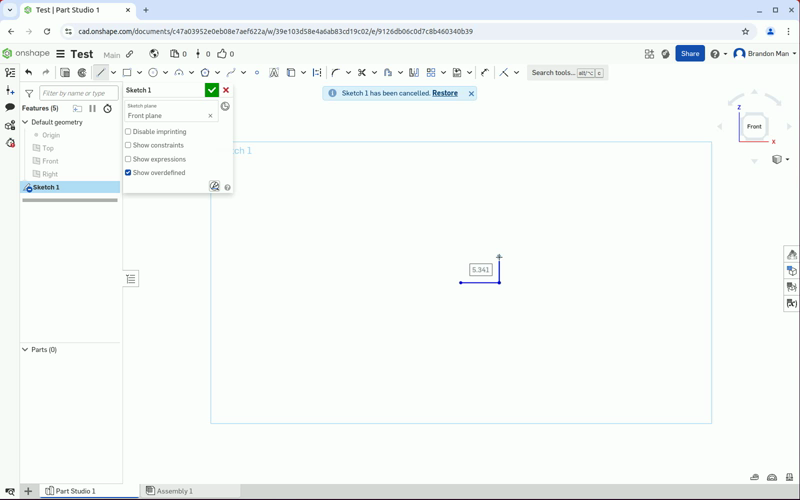
mouse_move(529, 256)
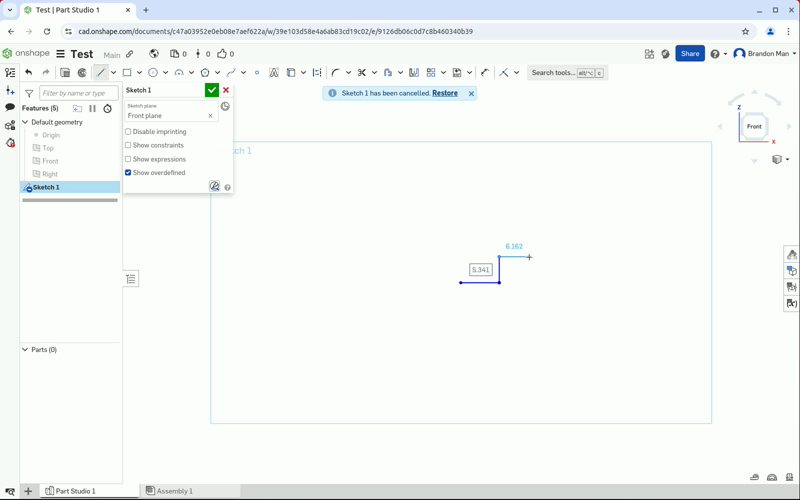
mouse_move(460, 256)
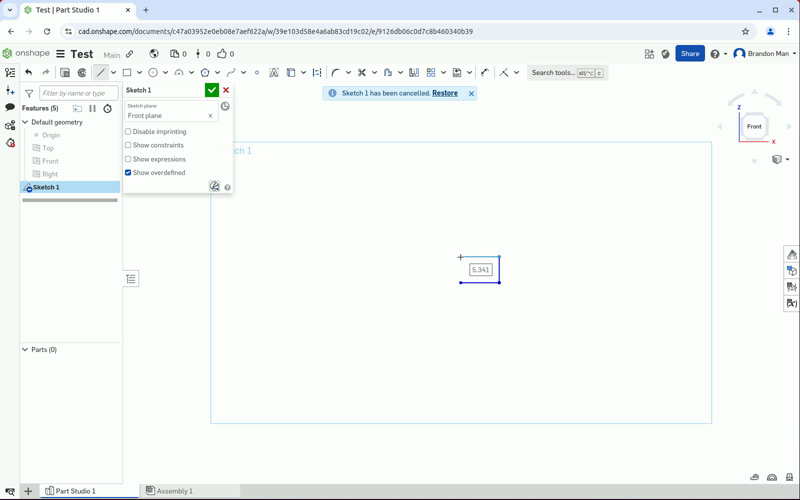
click(460, 256)
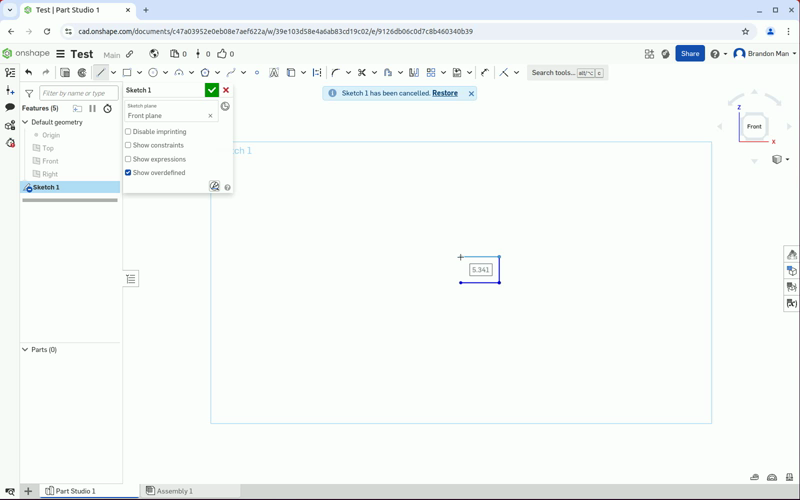
key_up(shift)
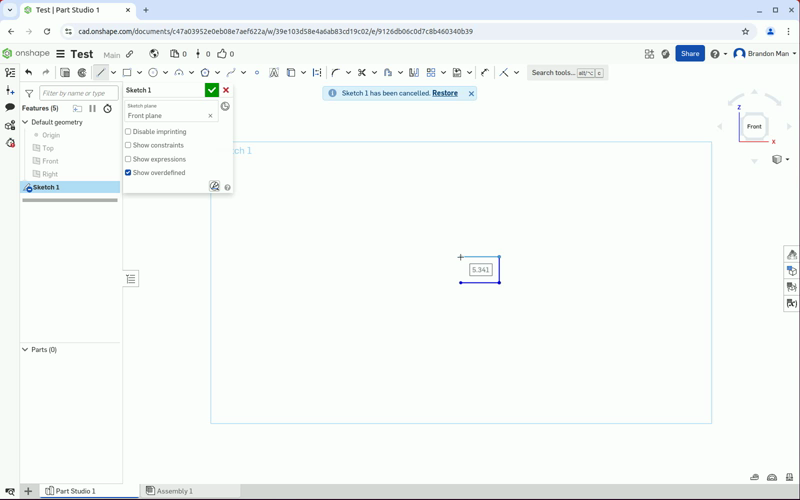
mouse_move(490, 256)
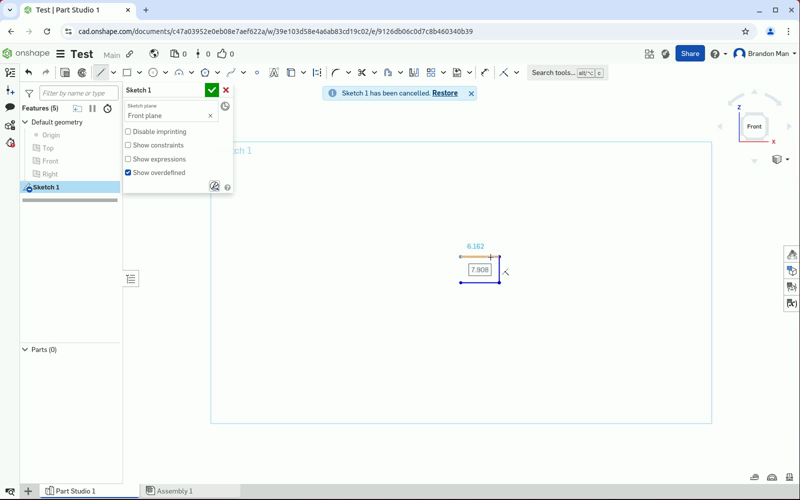
key_down(shift)
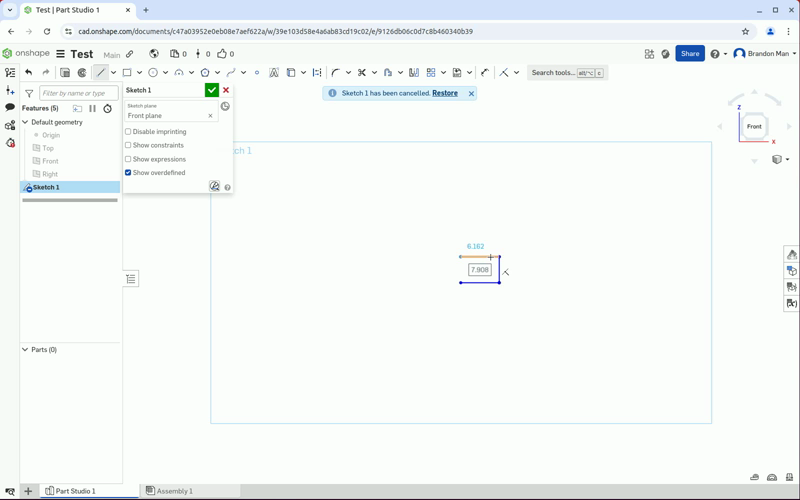
mouse_move(460, 282)
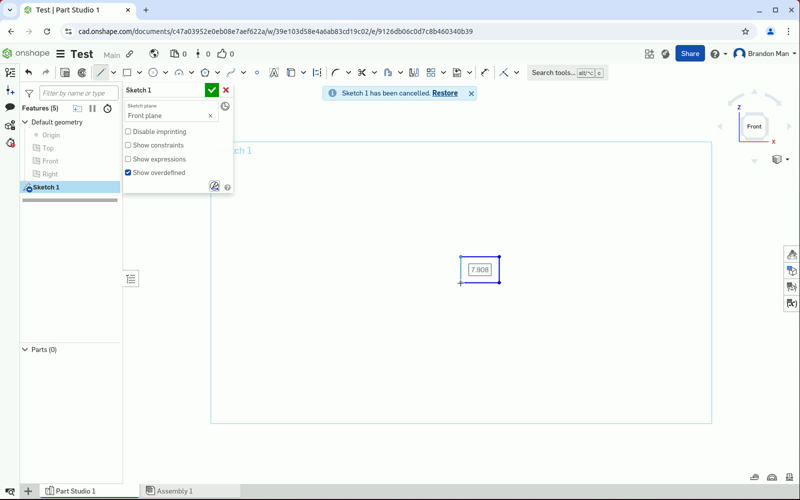
key_up(shift)
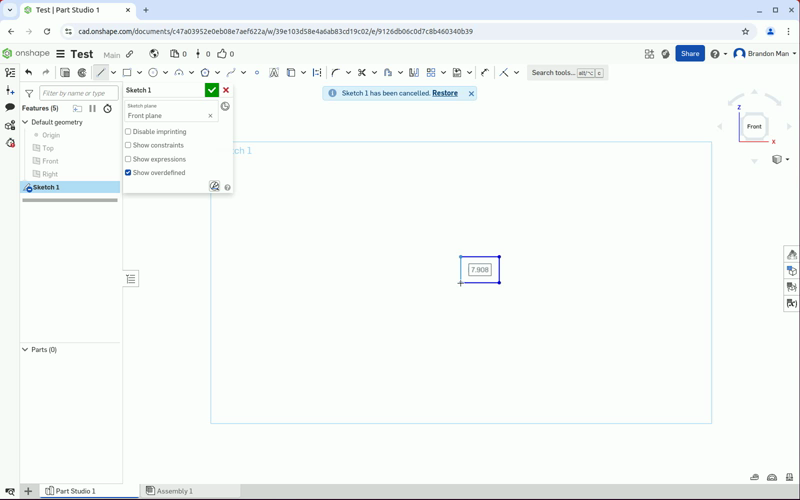
click(460, 282)
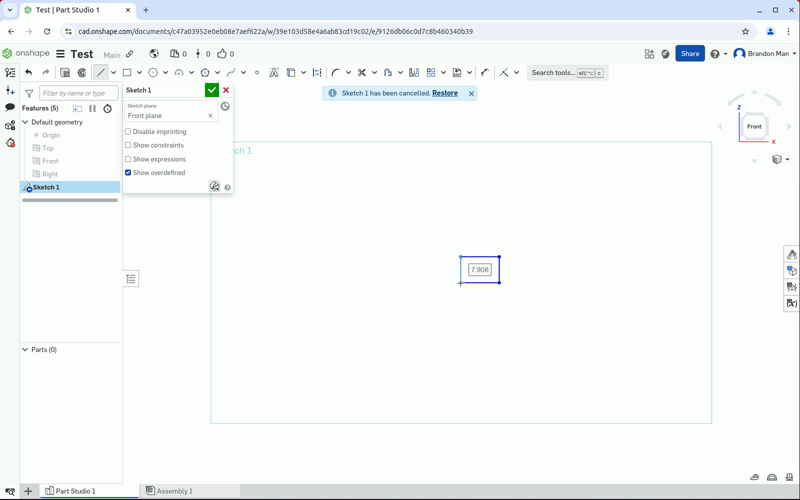
key(esc)
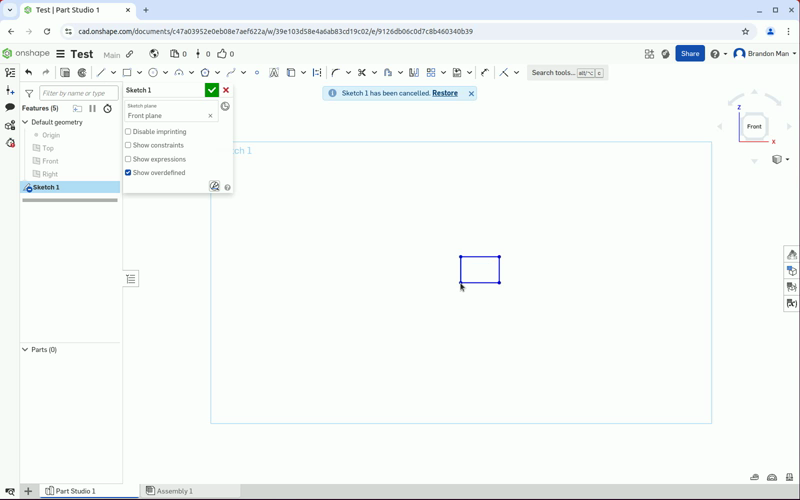
mouse_move(471, 271)
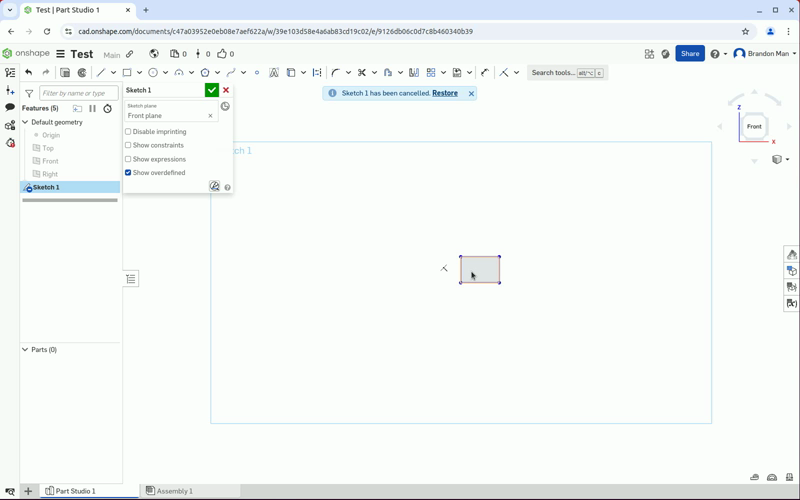
scroll(6)
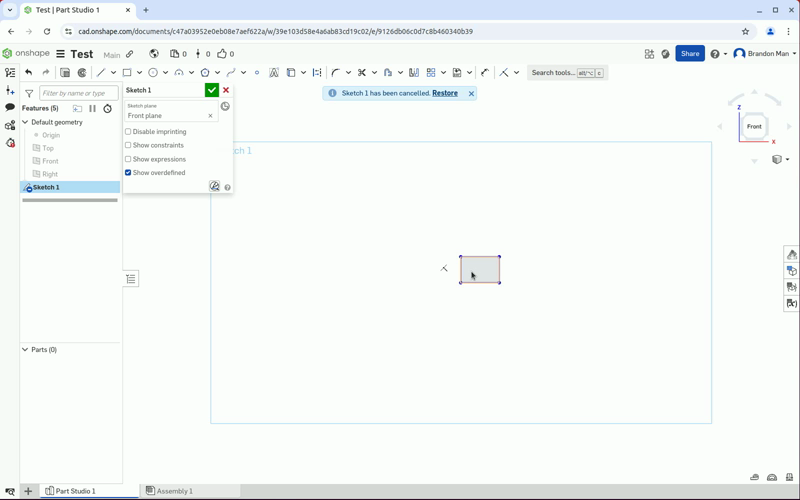
scroll(6)
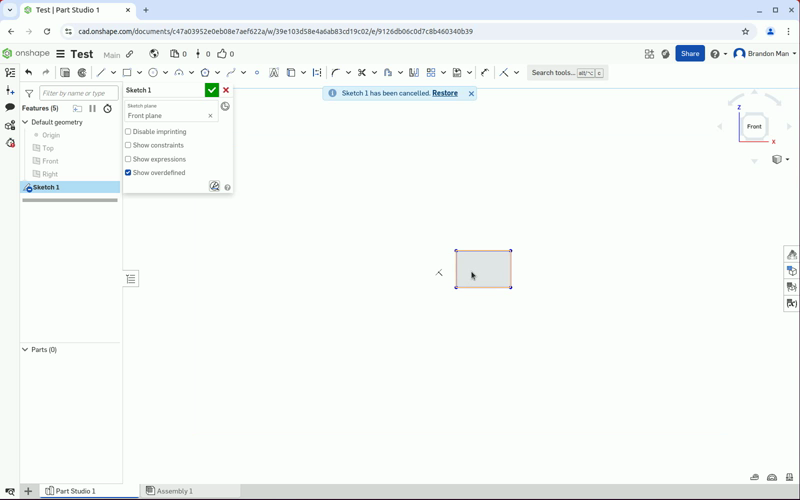
scroll(6)
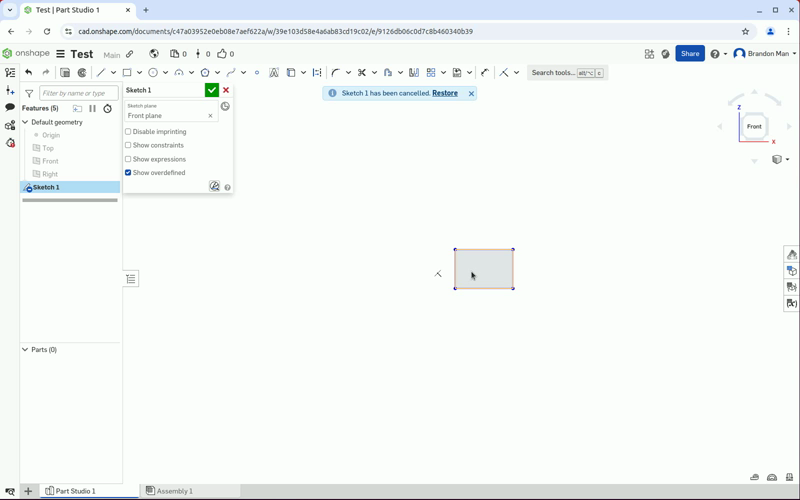
scroll(6)
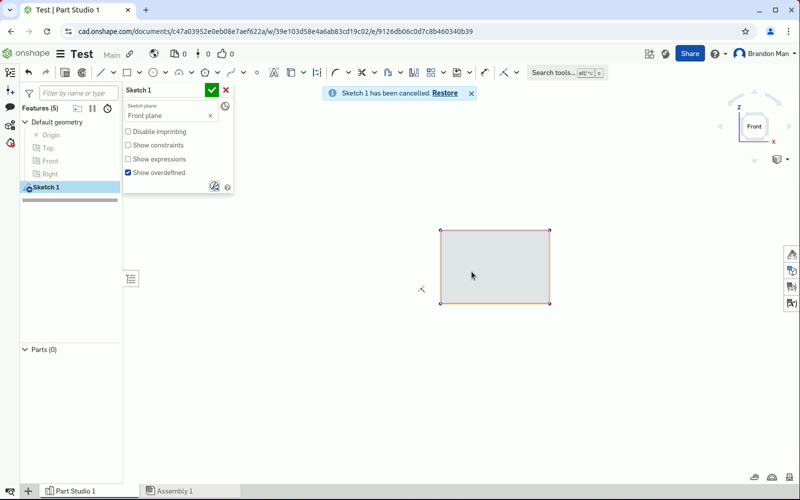
scroll(6)
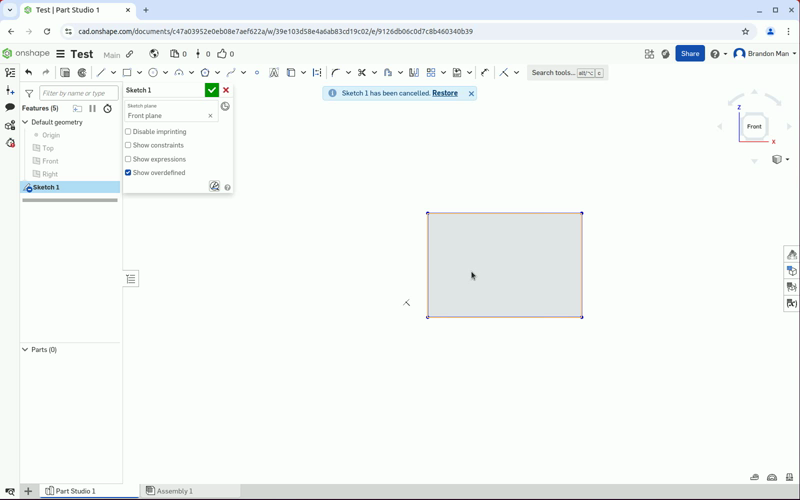
scroll(6)
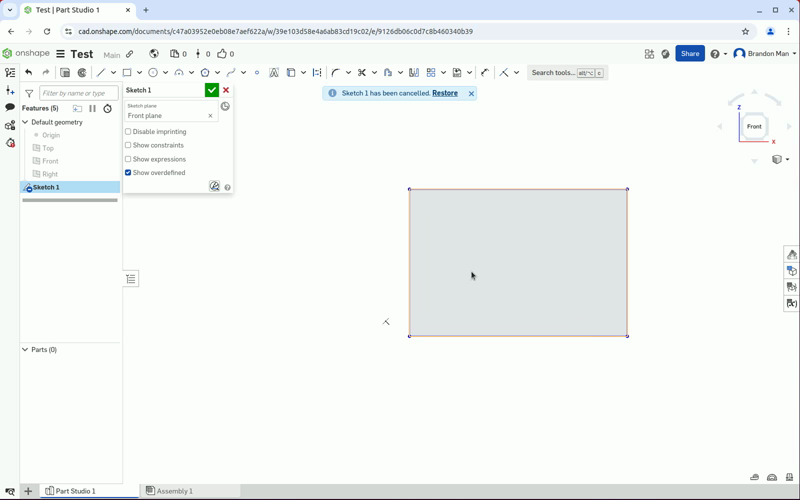
scroll(6)
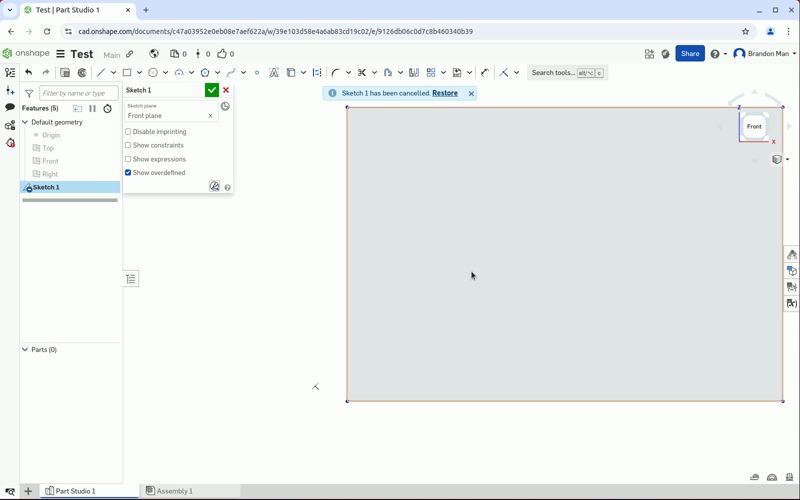
click(471, 271)
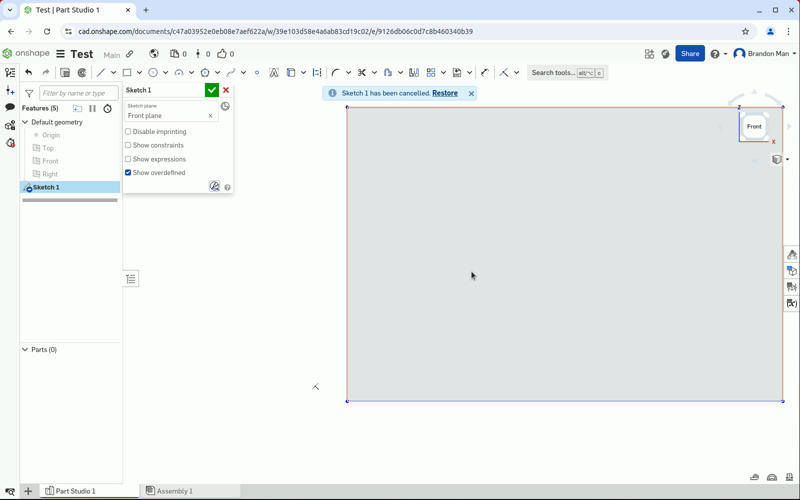
scroll(-6)
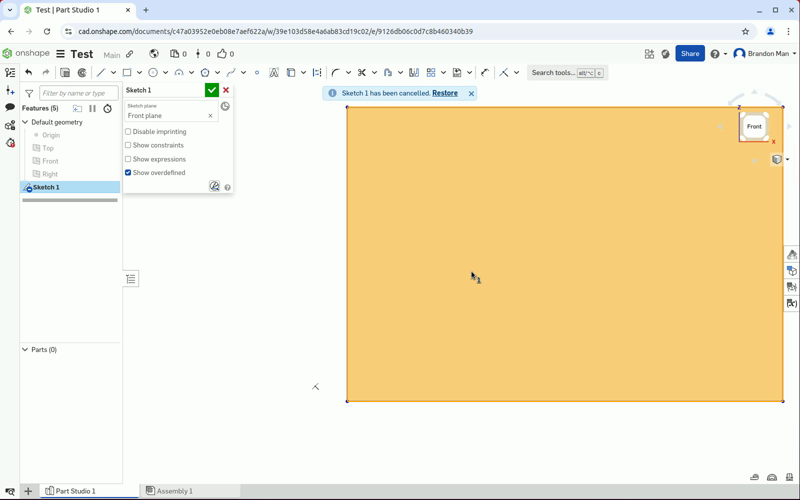
scroll(-6)
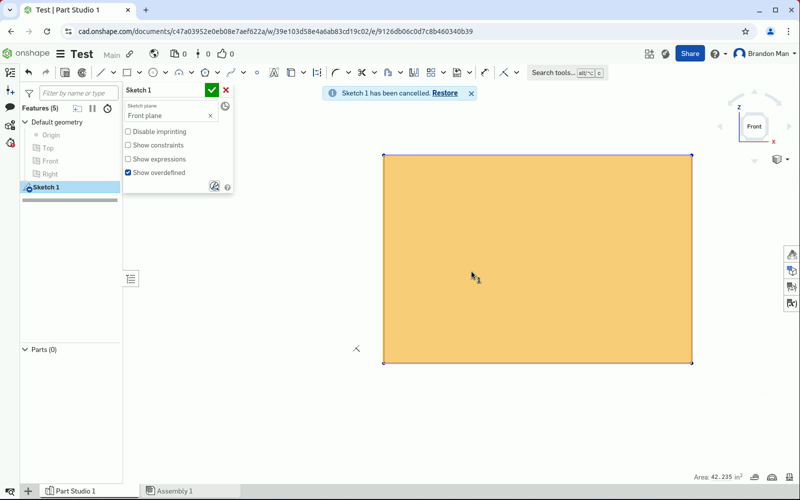
scroll(-6)
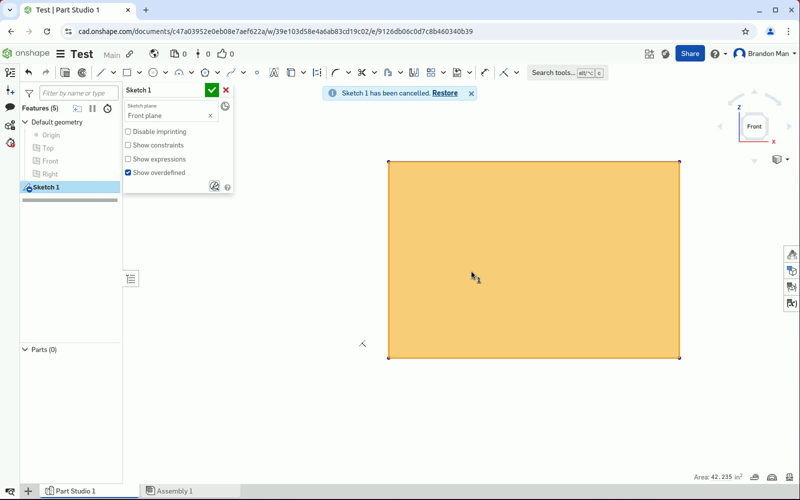
scroll(-6)
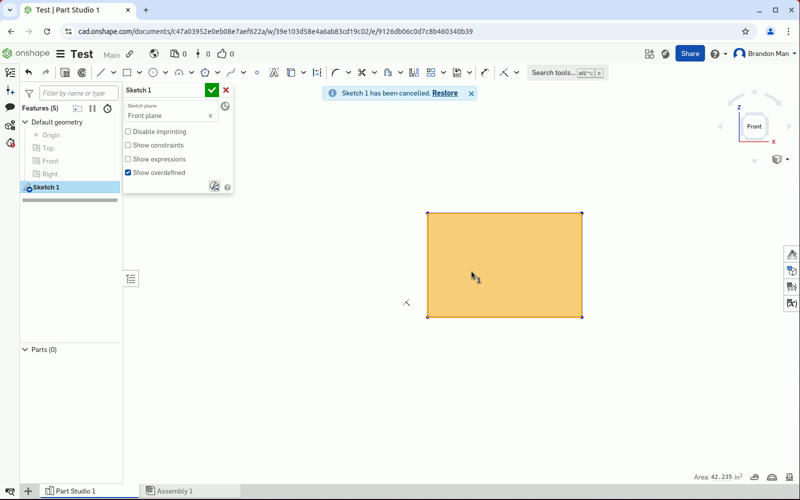
scroll(-6)
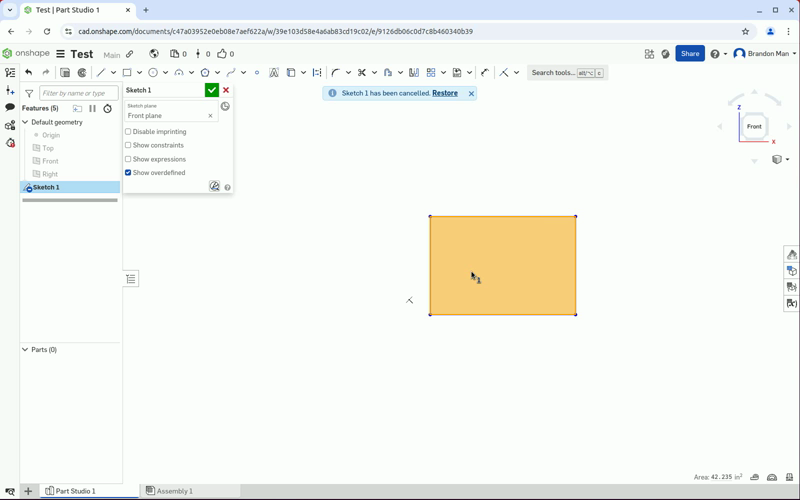
scroll(-6)
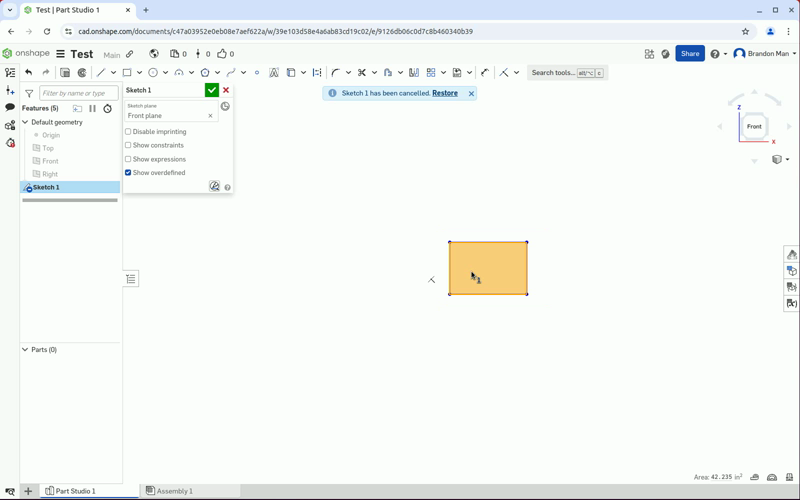
scroll(-6)
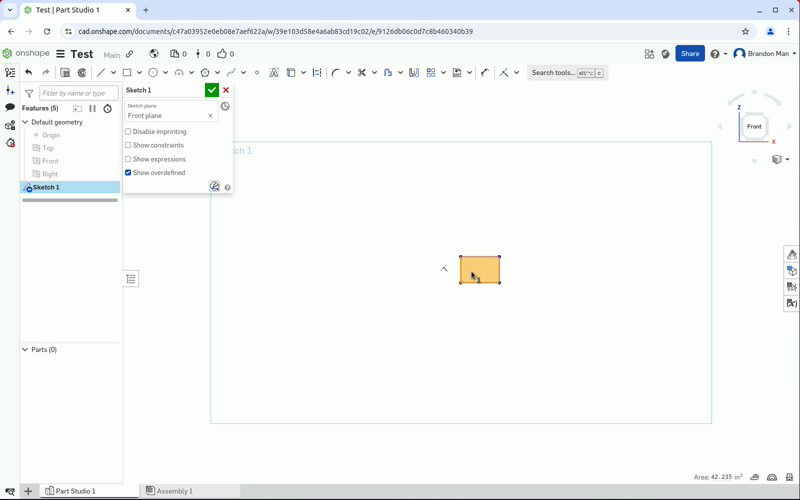
mouse_move(73, 352)
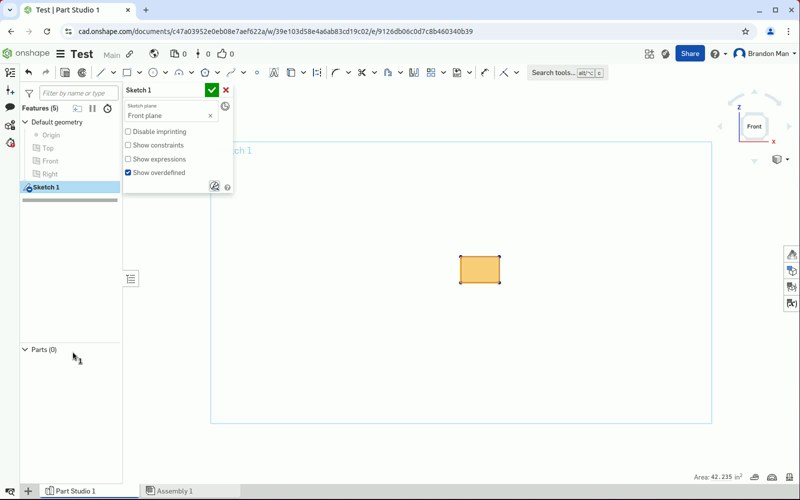
key(shift+y)
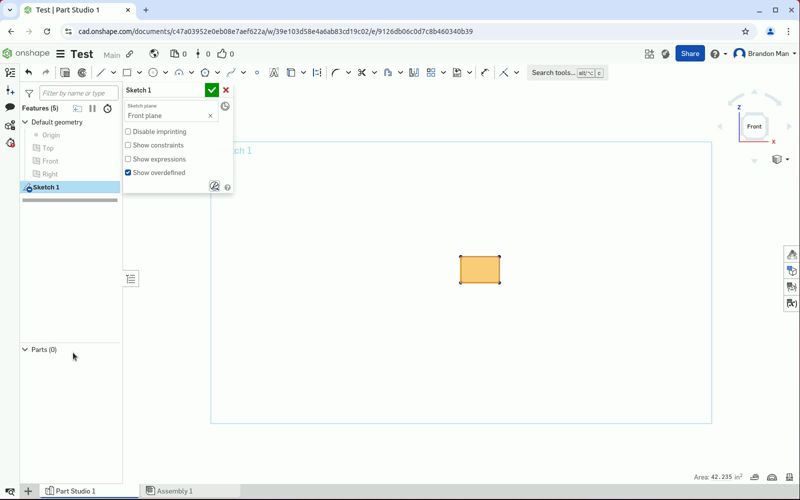
key(shift+e)
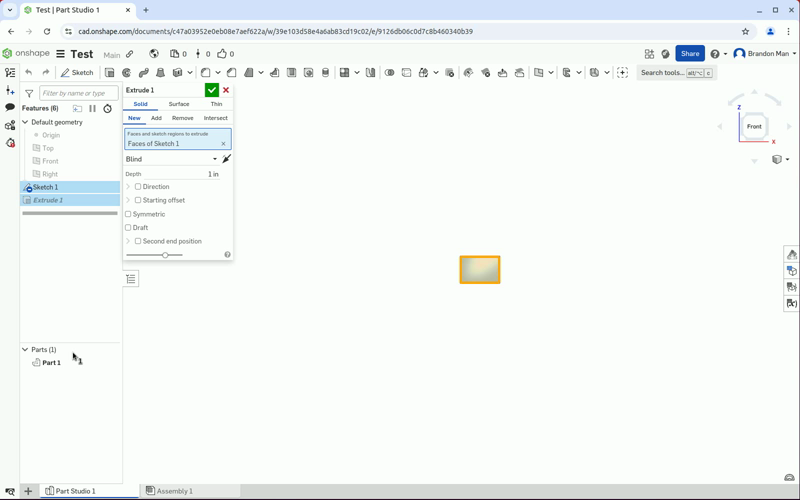
mouse_move(143, 106)
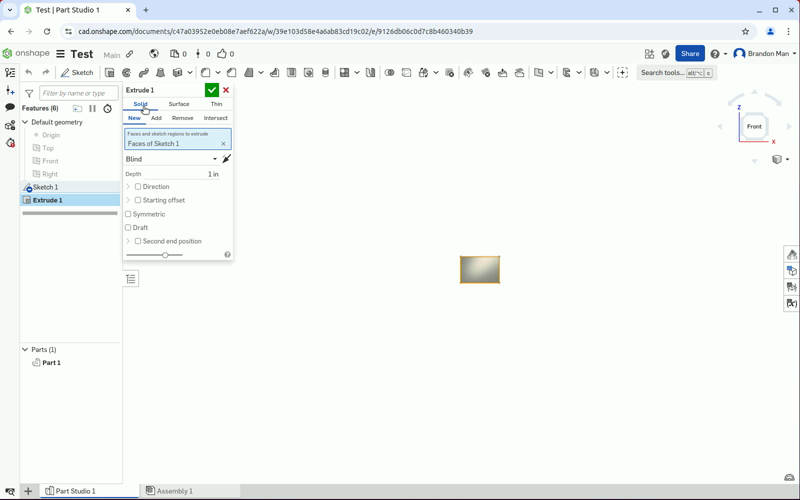
click(143, 106)
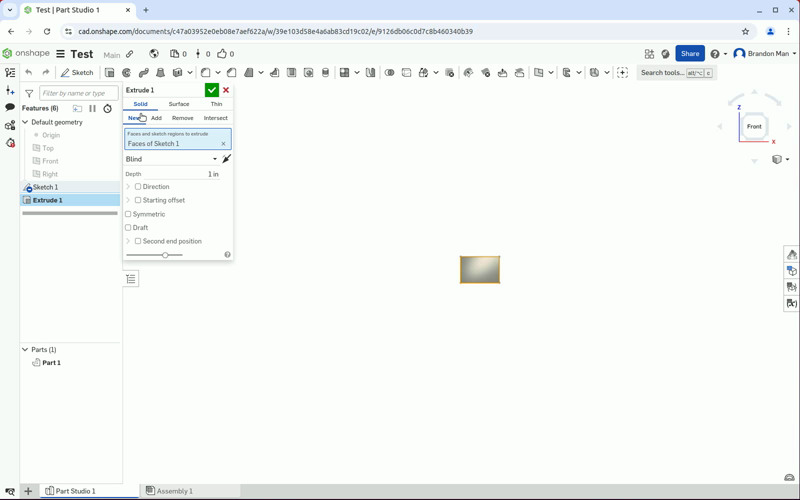
mouse_move(137, 120)
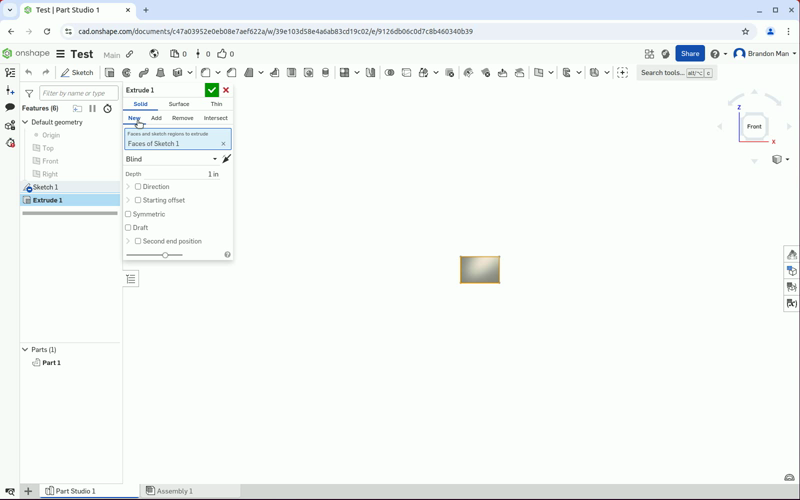
click(137, 120)
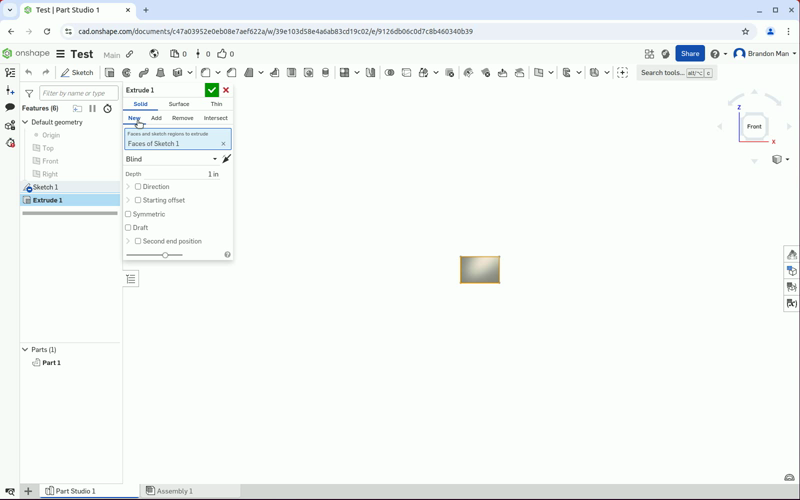
key(tab, 4)
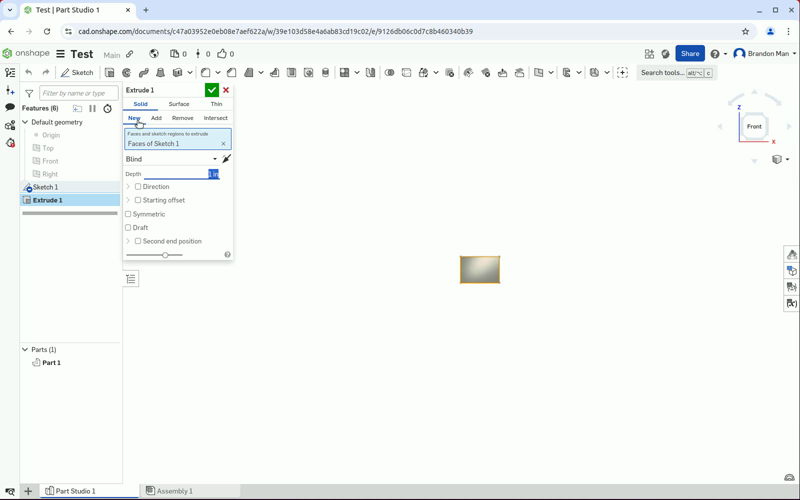
text(0.241)
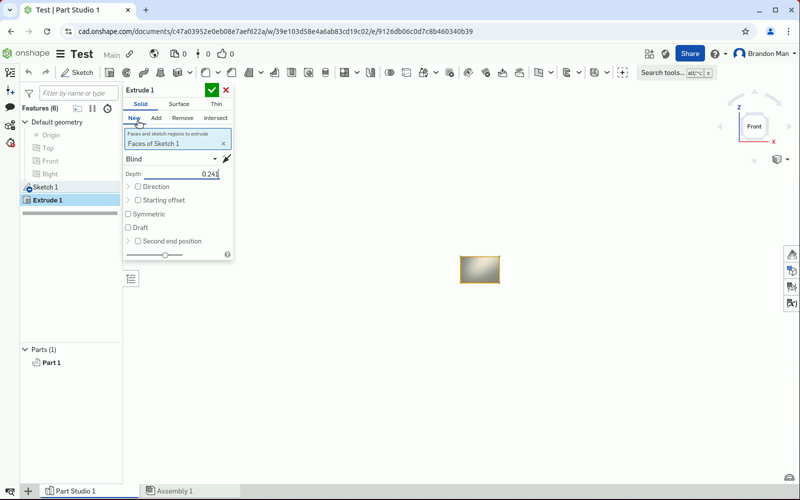
key(enter)
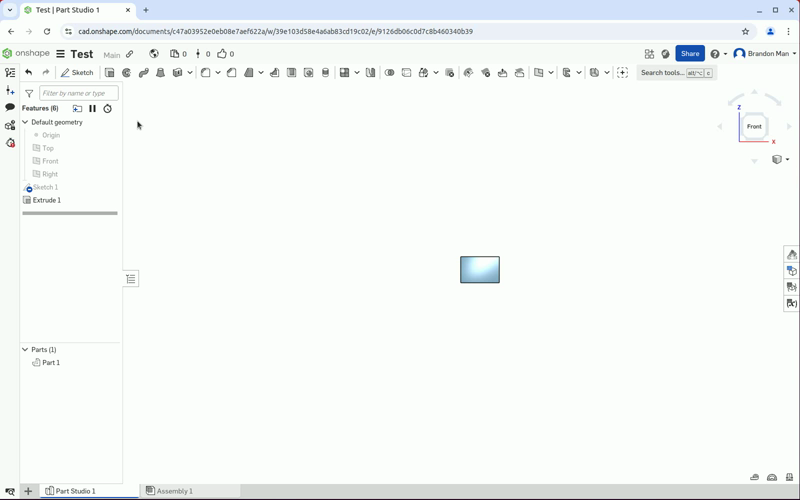
key(shift+h)
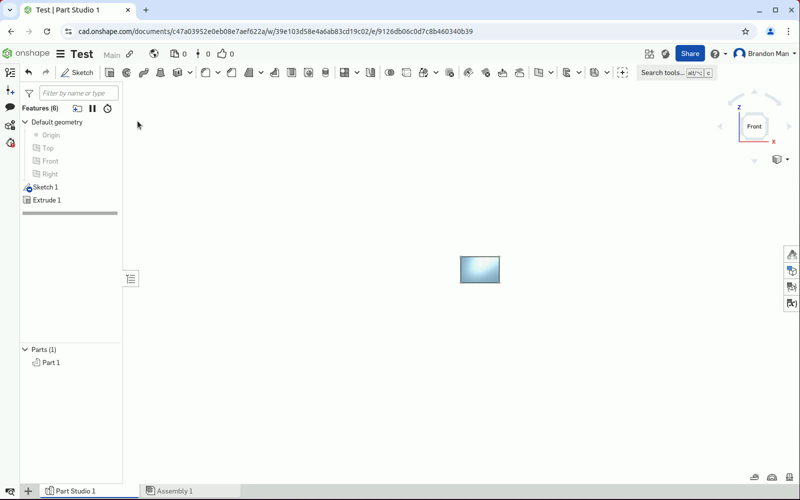
key(shift+h)
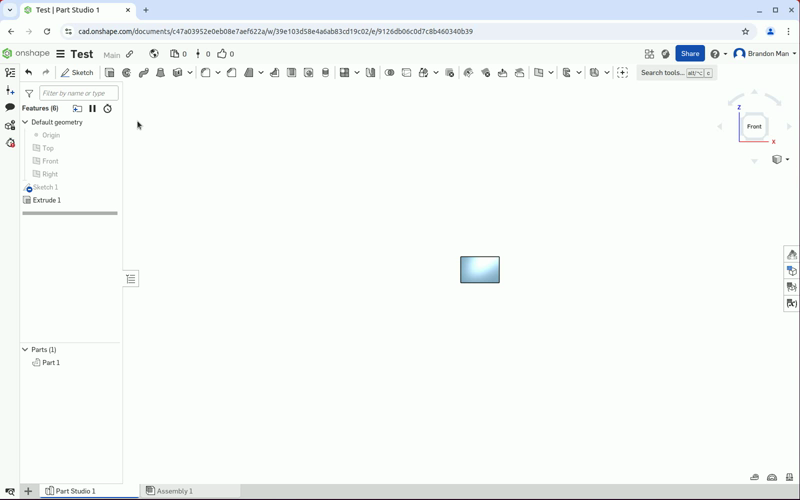
mouse_move(73, 189)
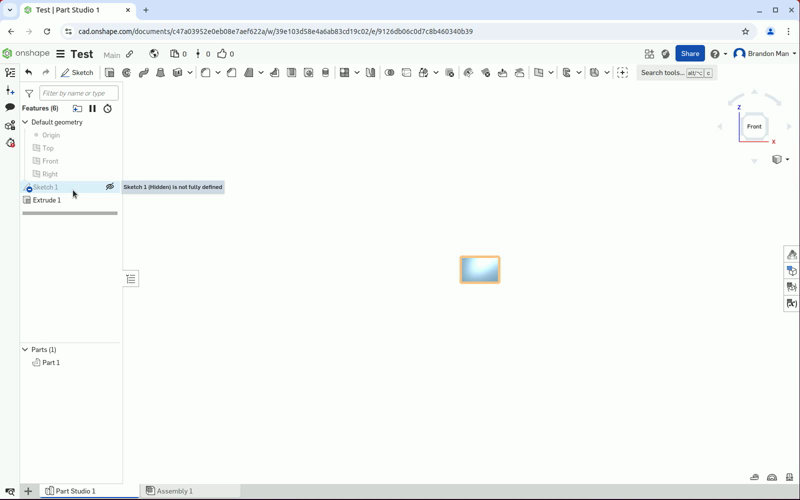
click(73, 189)
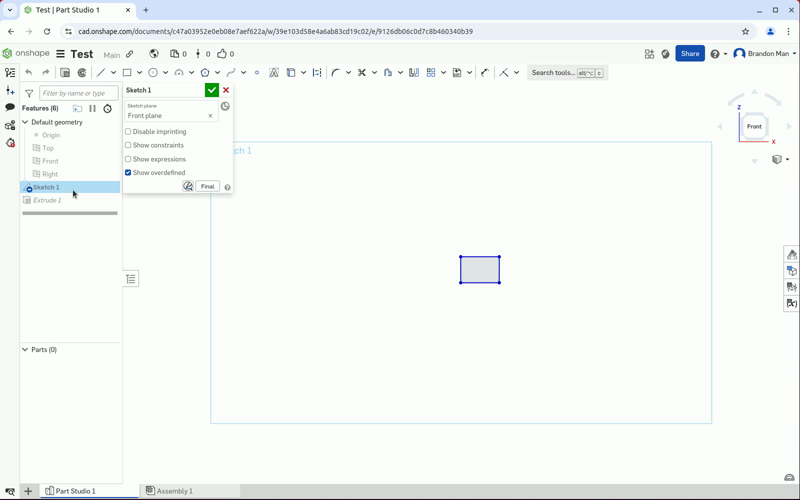
mouse_move(229, 92)
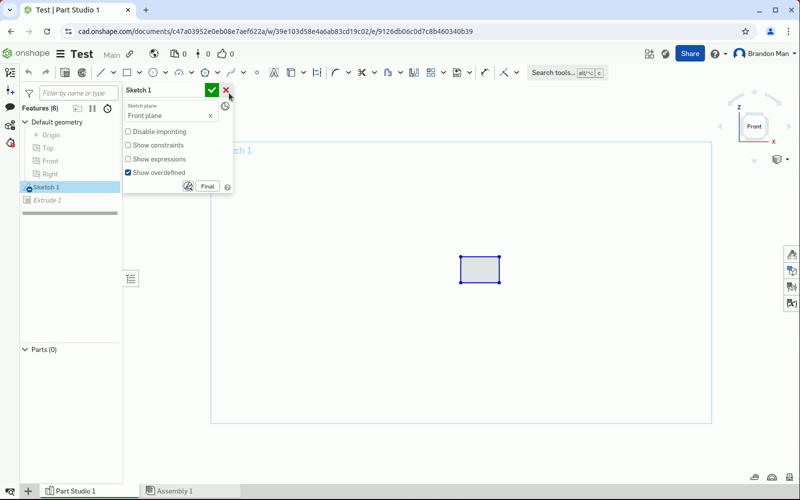
click(229, 92)
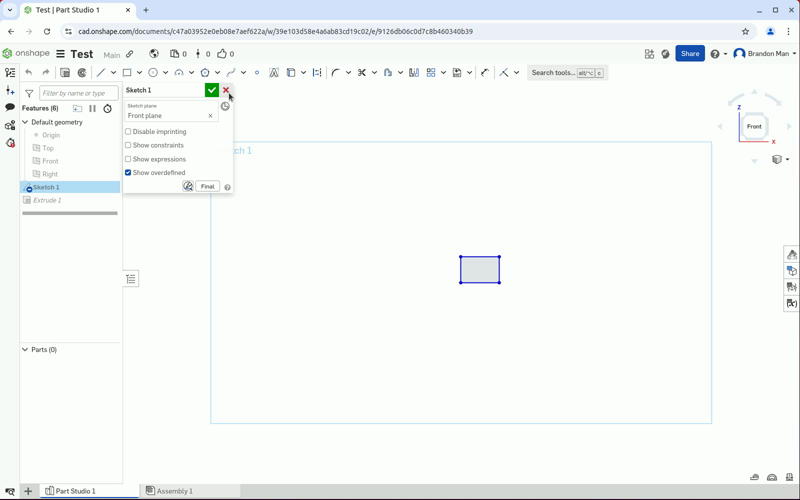
key(shift+s)
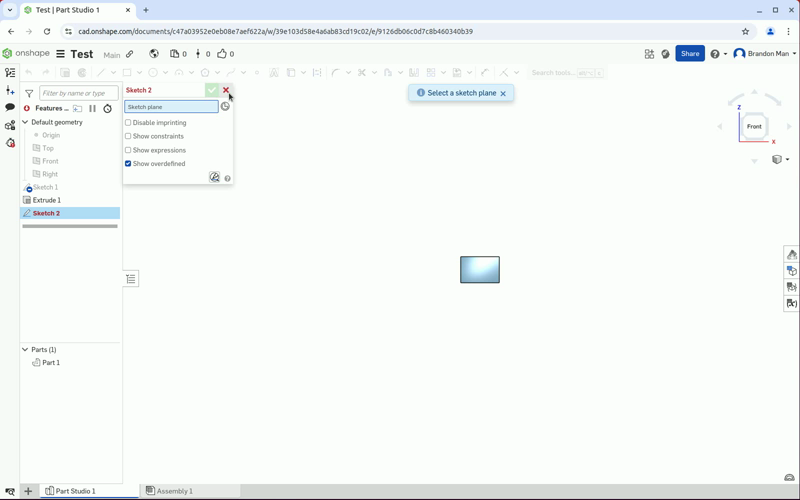
mouse_move(73, 163)
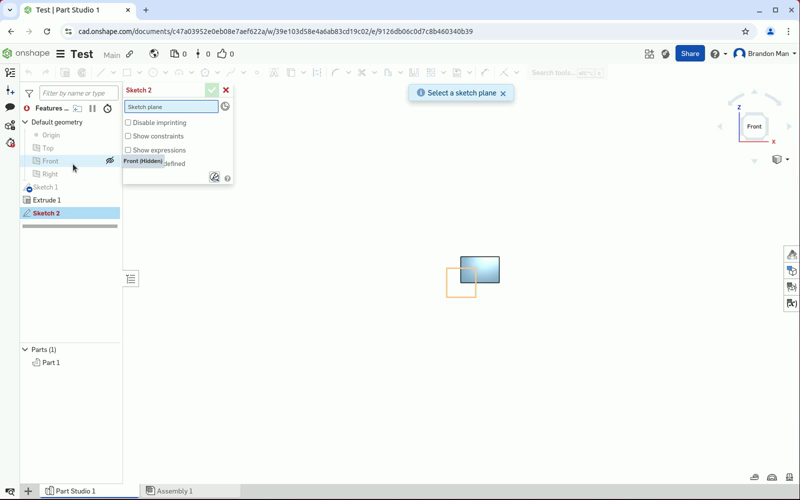
click(73, 163)
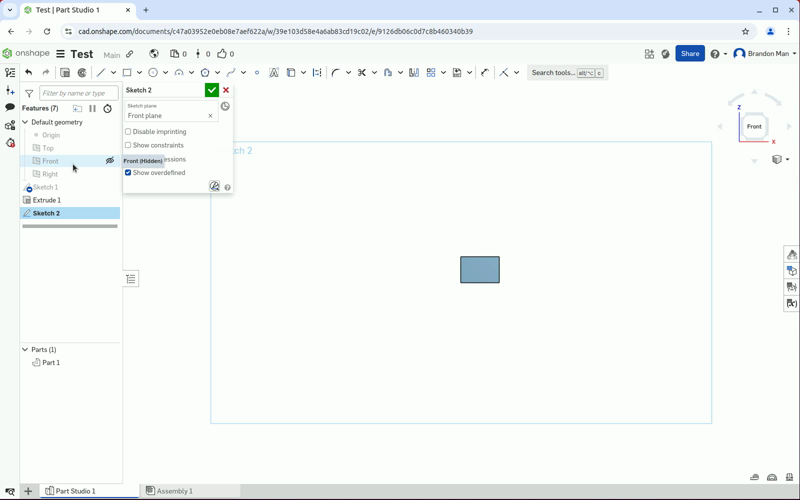
mouse_move(73, 352)
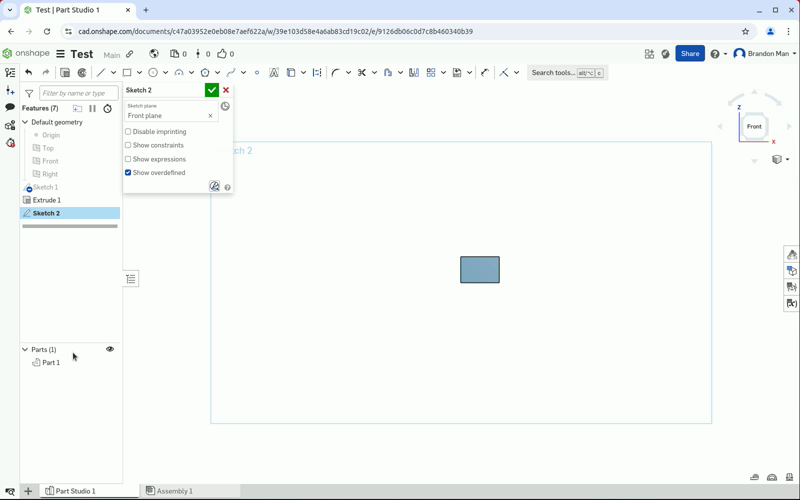
key(y)
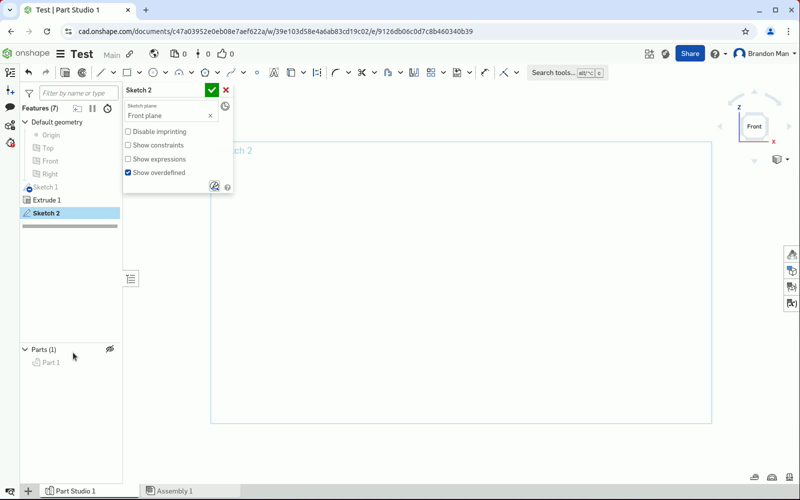
key(l)
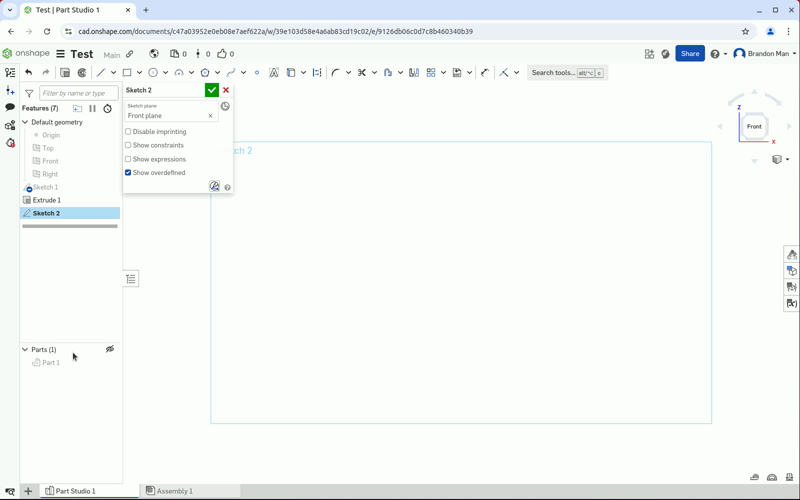
key_down(shift)
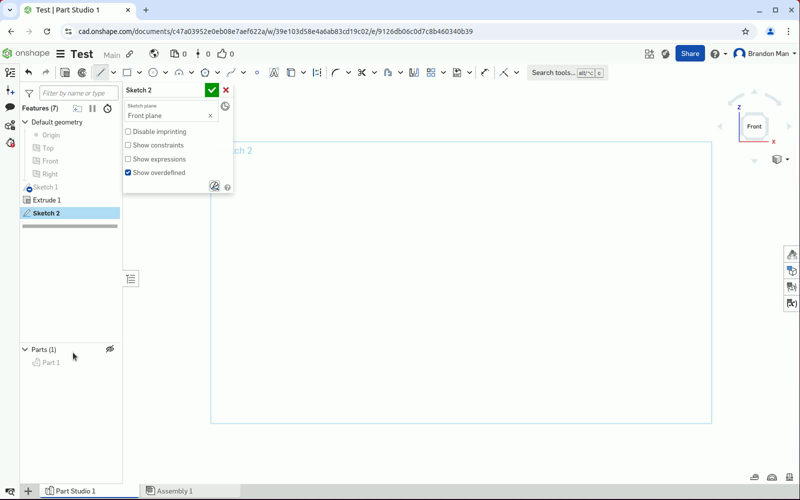
mouse_move(414, 282)
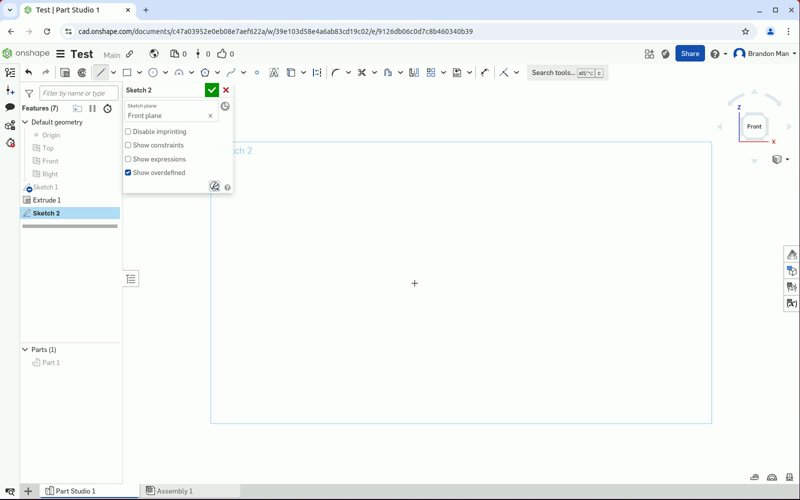
click(414, 282)
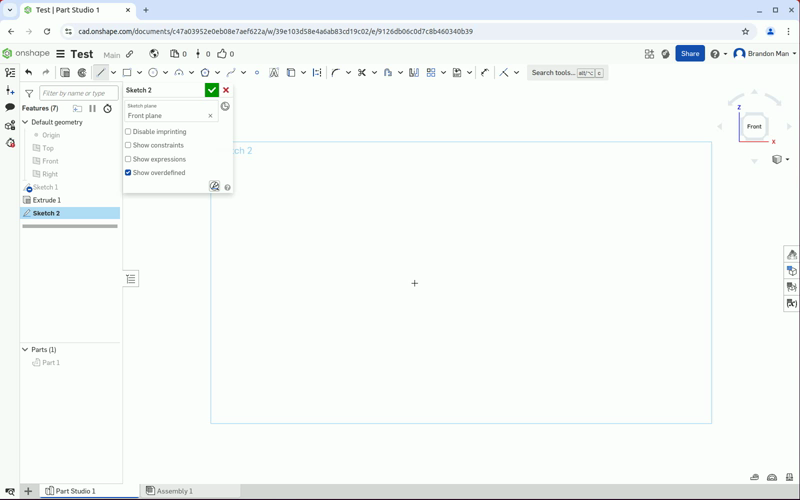
key_up(shift)
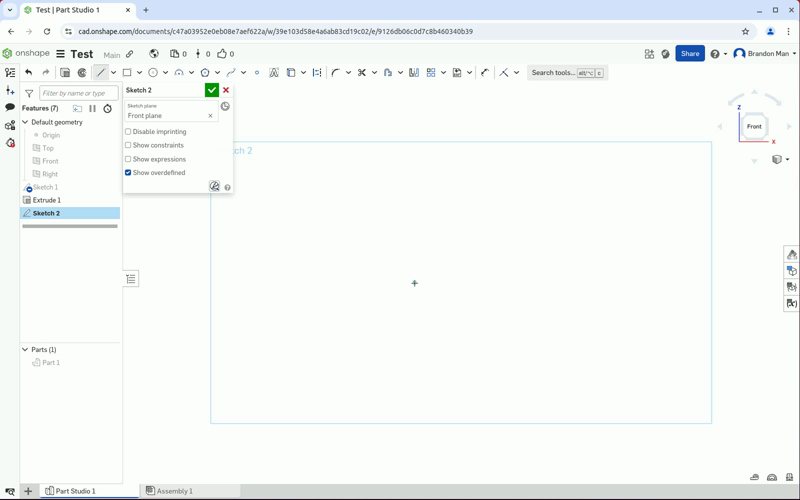
key_down(shift)
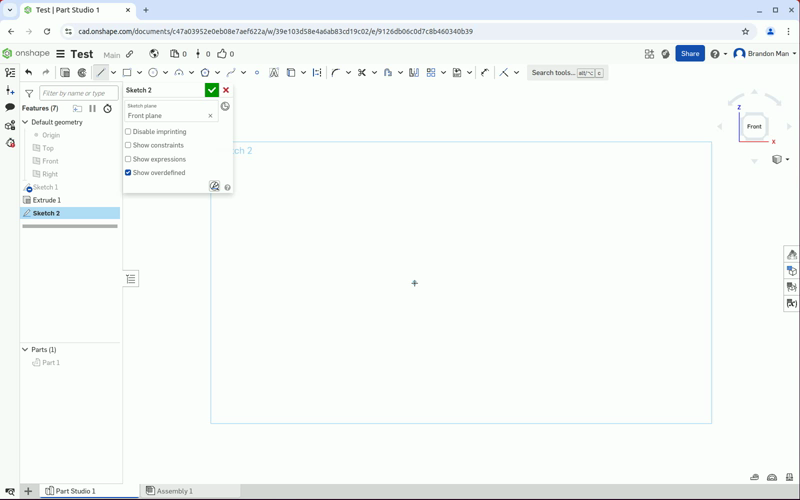
mouse_move(444, 282)
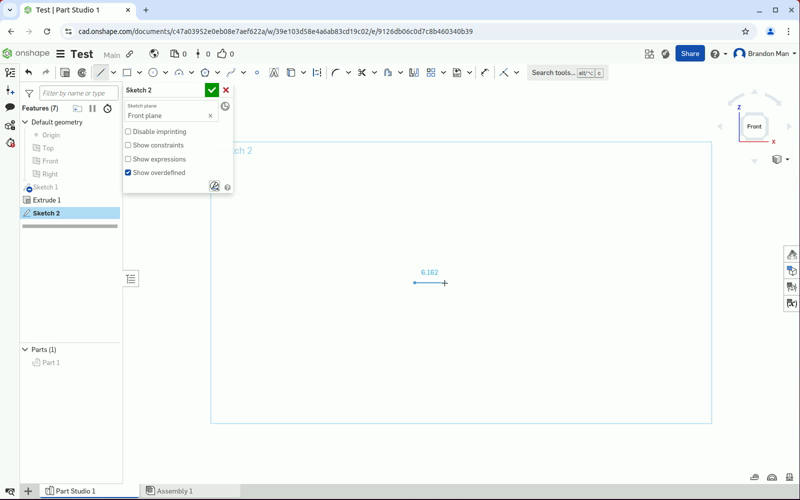
mouse_move(447, 282)
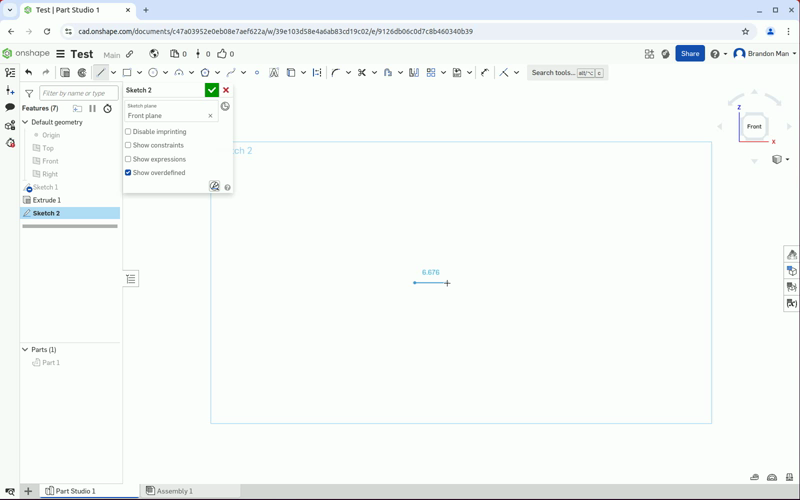
click(447, 282)
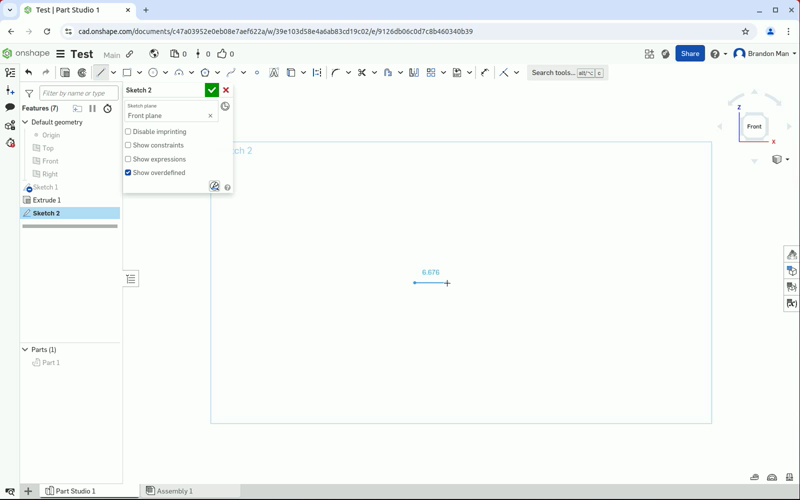
key_up(shift)
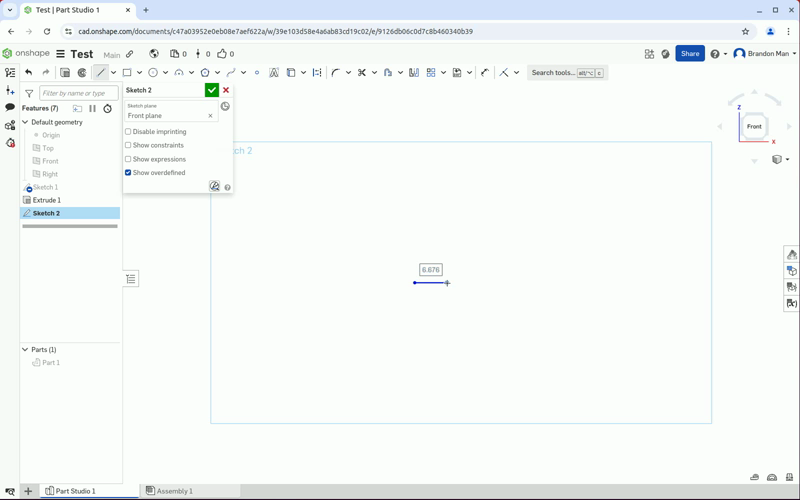
key_down(shift)
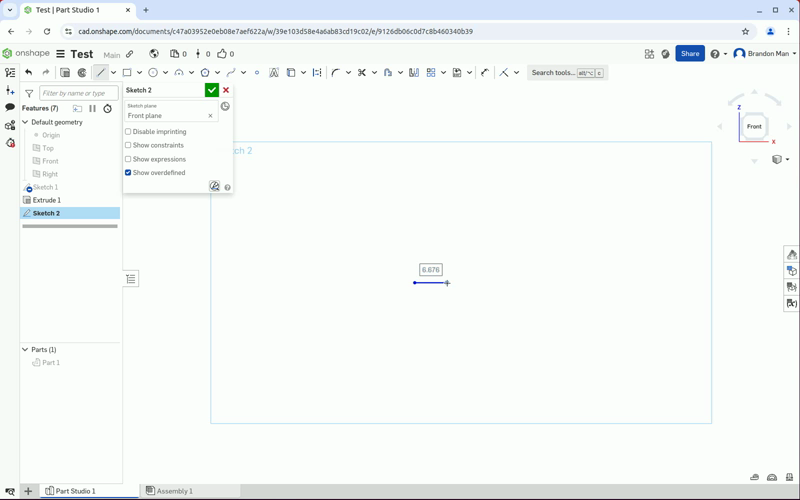
mouse_move(447, 170)
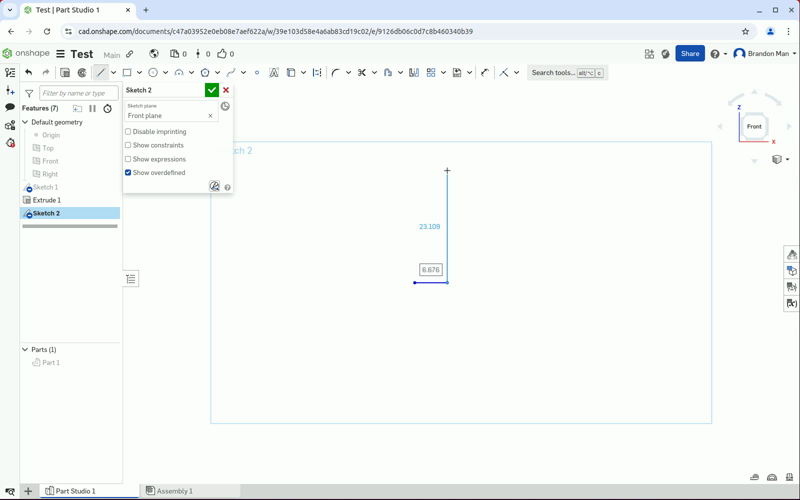
click(447, 170)
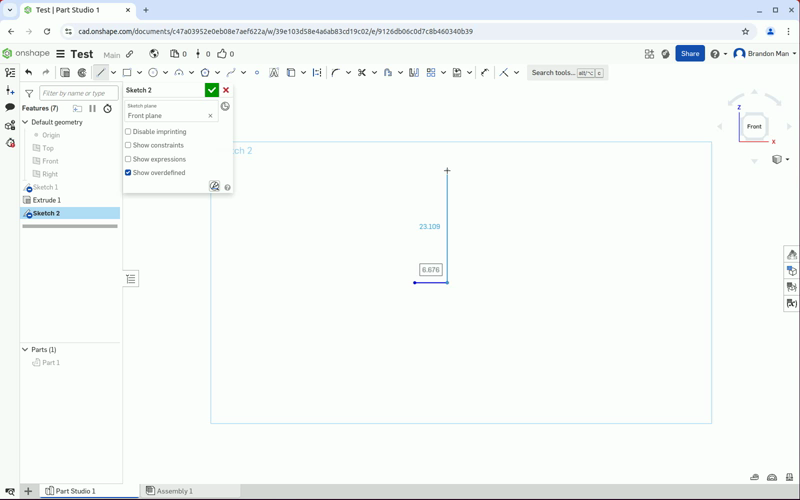
key_up(shift)
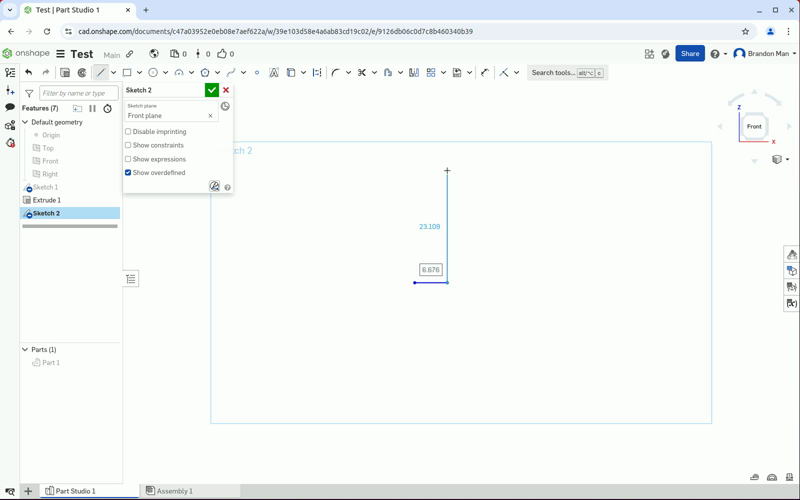
key_down(shift)
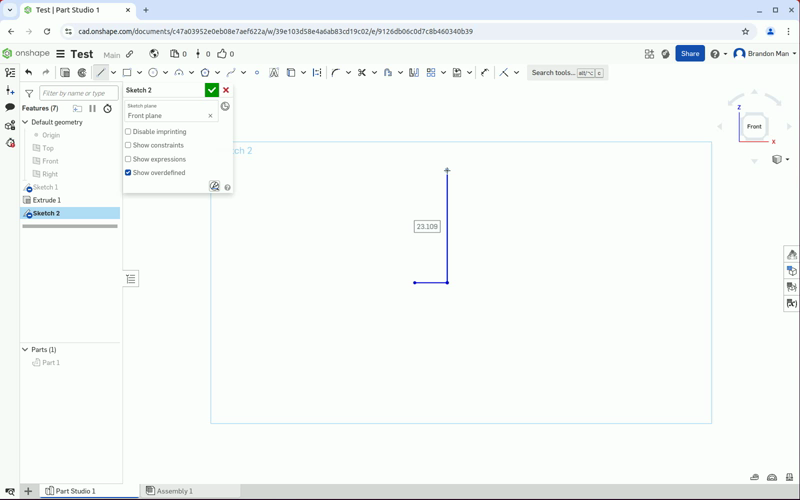
mouse_move(477, 170)
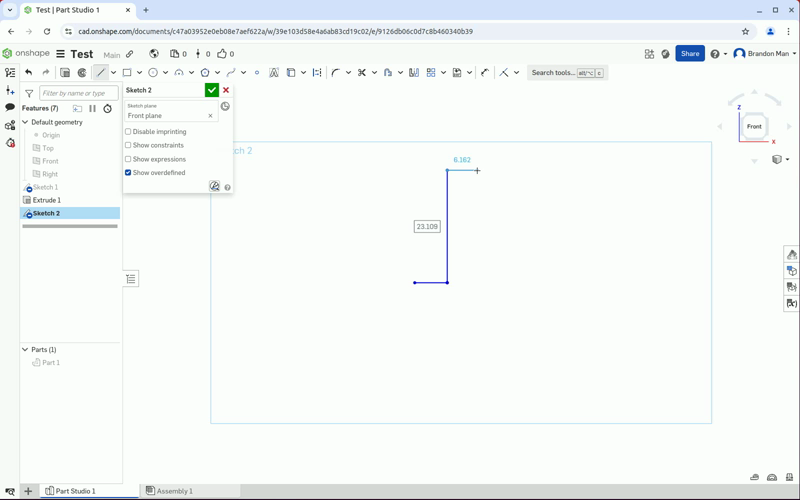
mouse_move(414, 170)
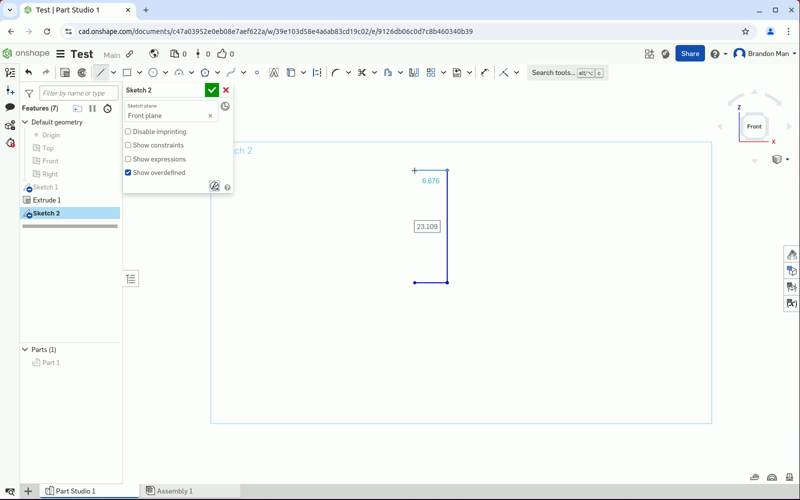
click(414, 170)
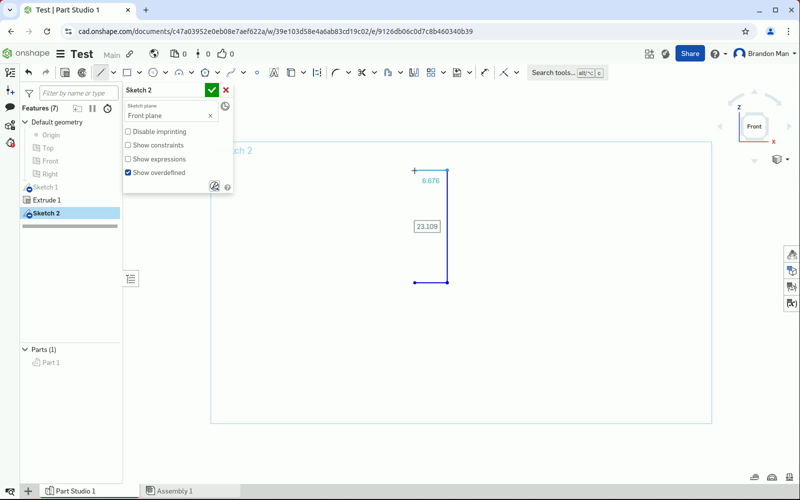
key_up(shift)
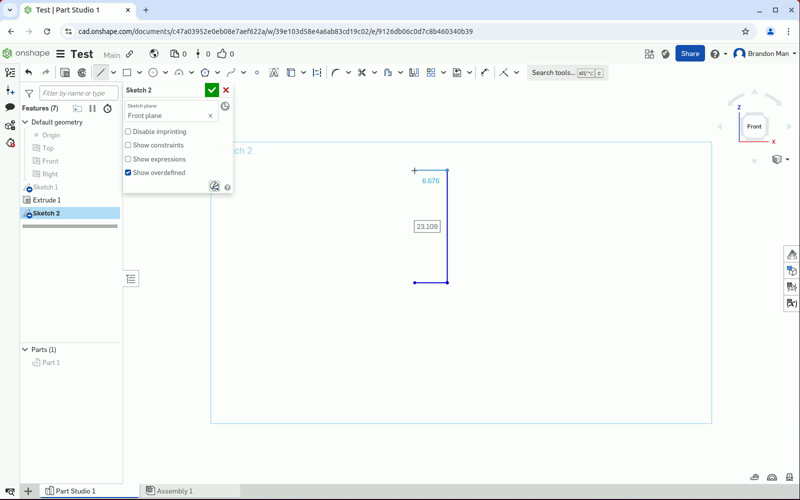
key_down(shift)
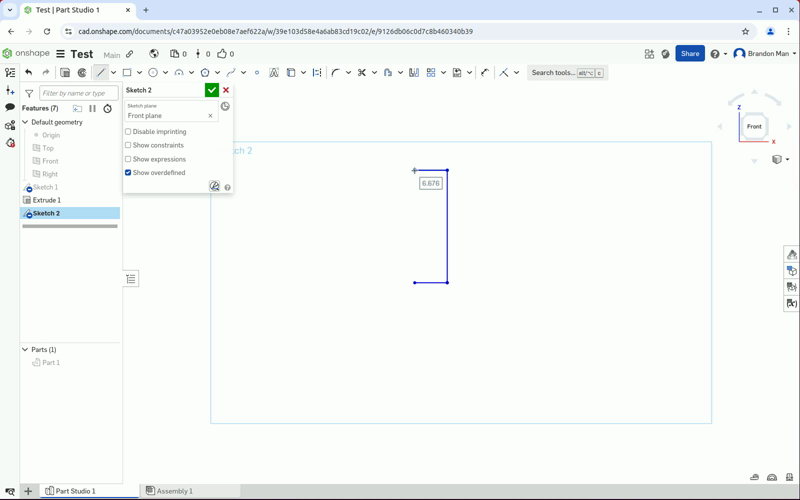
mouse_move(414, 282)
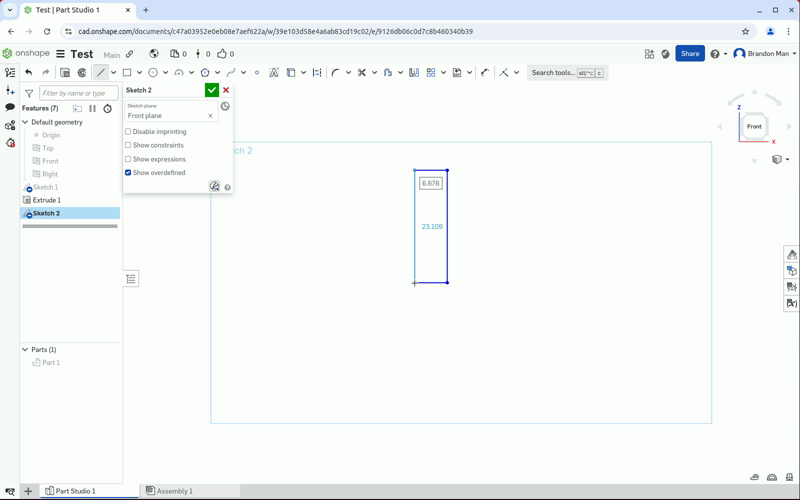
key_up(shift)
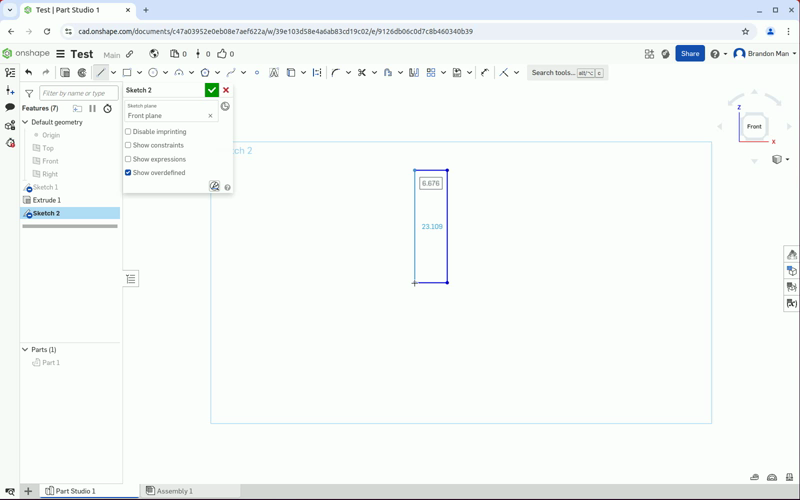
click(414, 282)
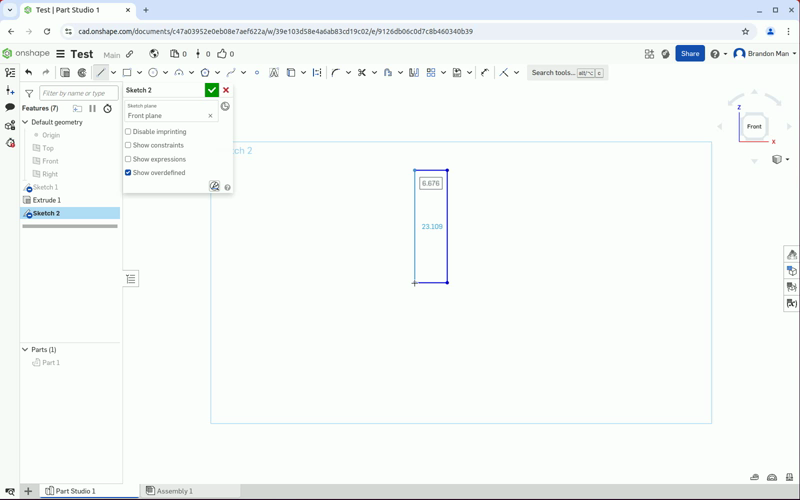
key(esc)
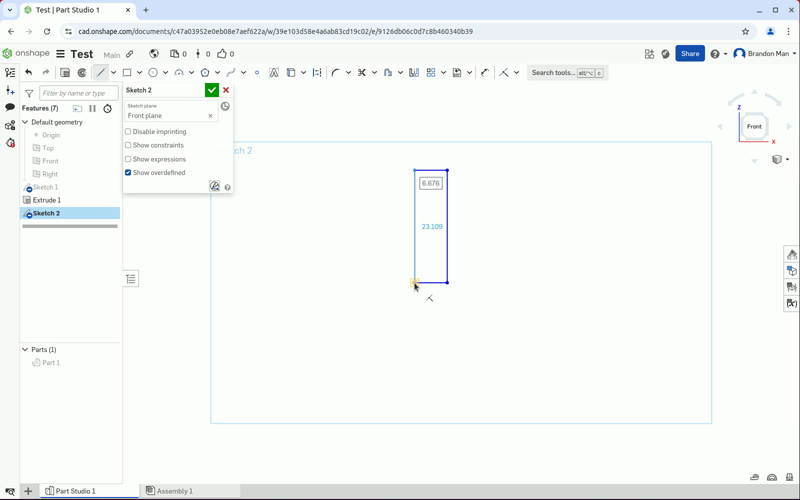
mouse_move(440, 227)
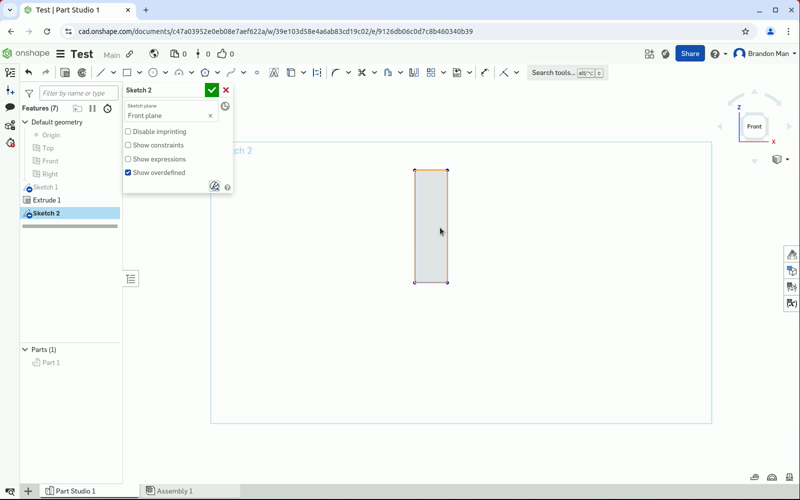
click(440, 227)
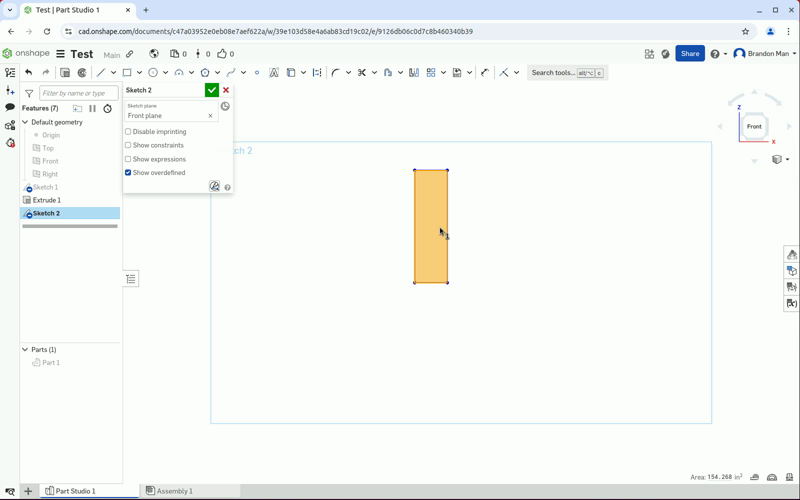
mouse_move(73, 352)
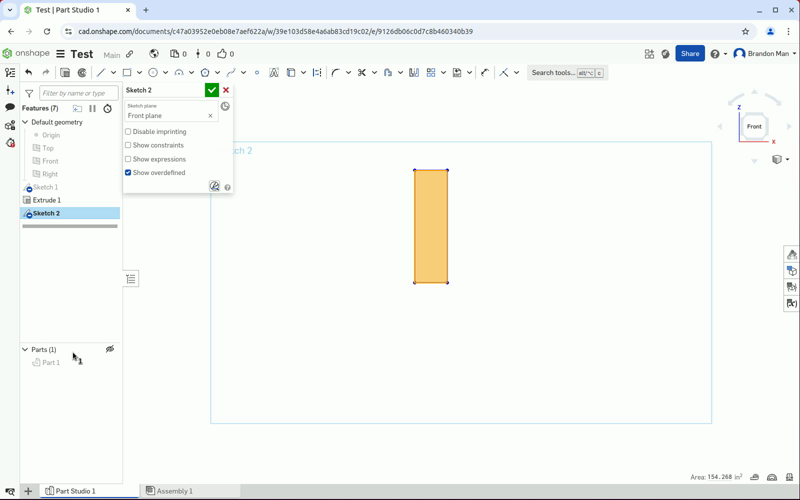
key(shift+y)
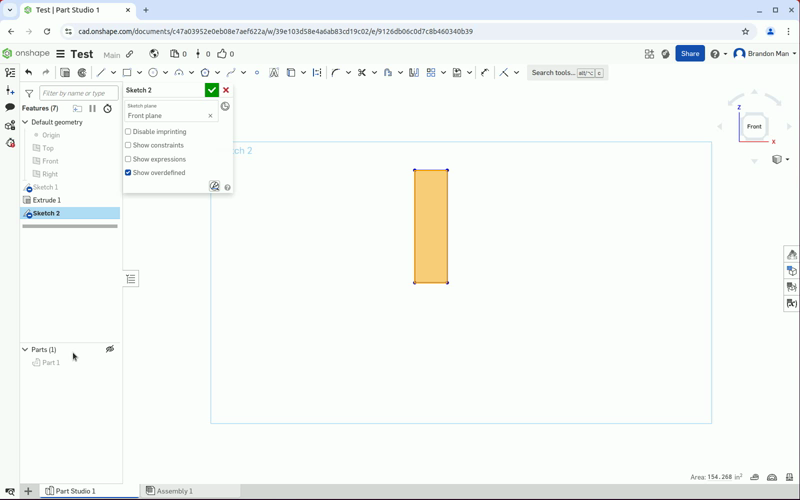
key(shift+e)
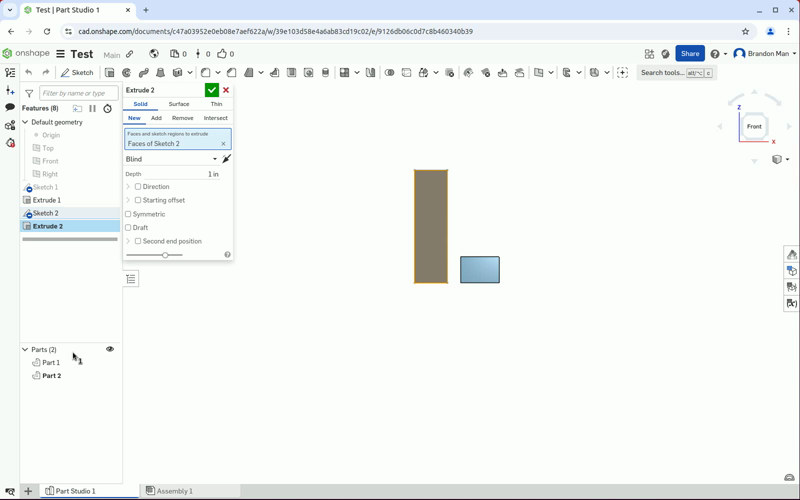
mouse_move(143, 106)
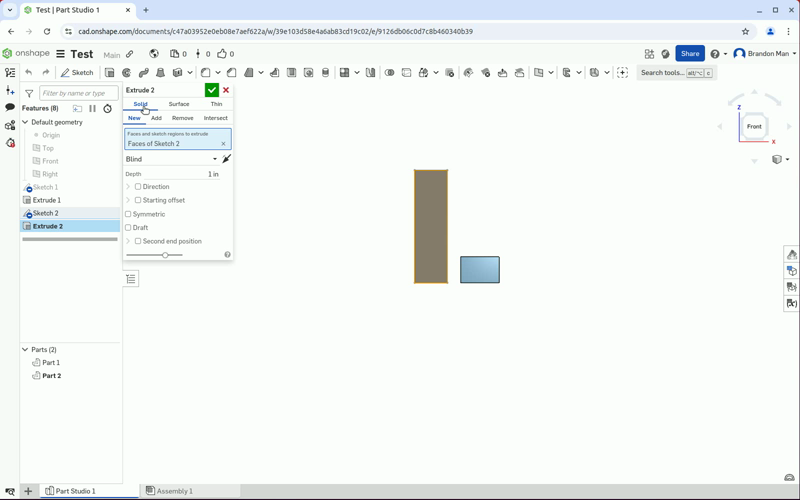
click(143, 106)
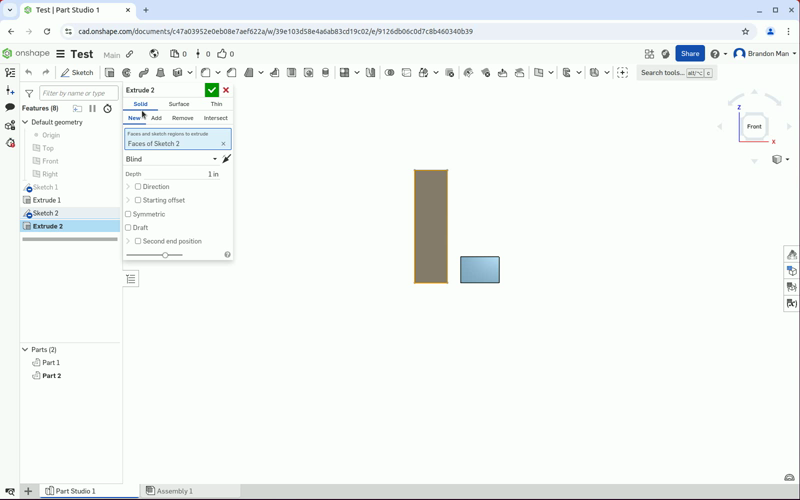
mouse_move(137, 120)
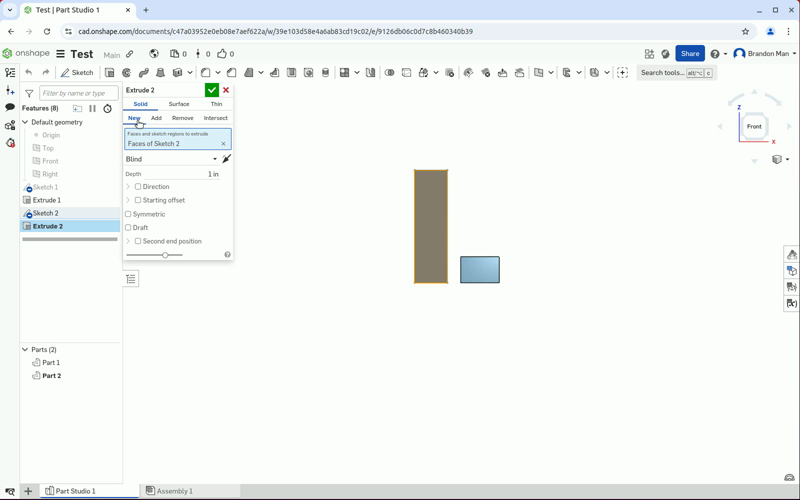
click(137, 120)
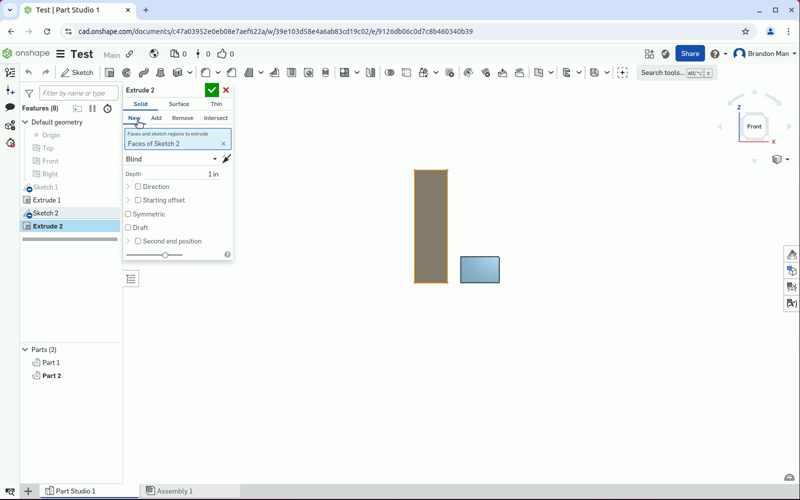
key(tab, 4)
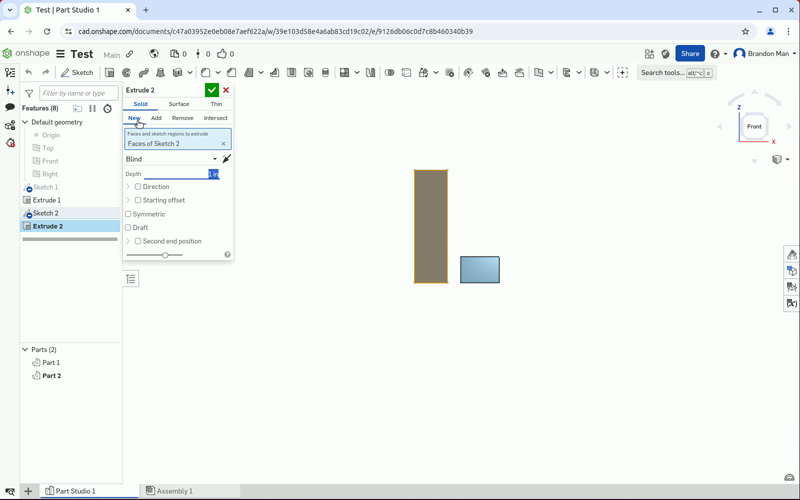
text(0.241)
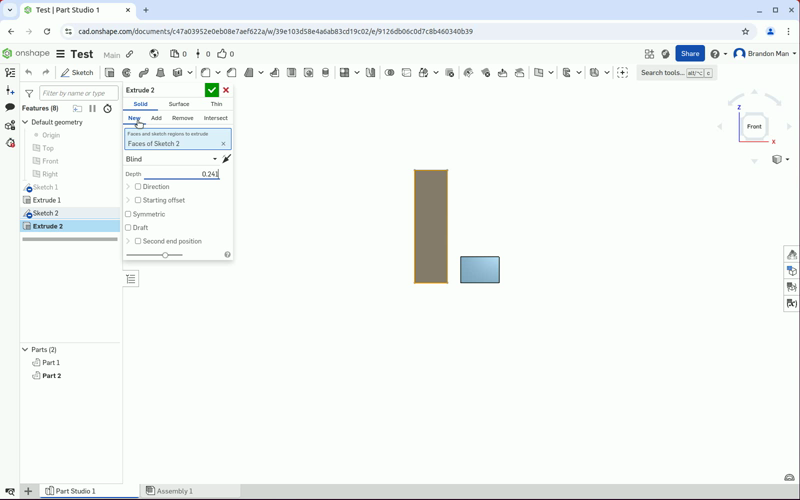
key(enter)
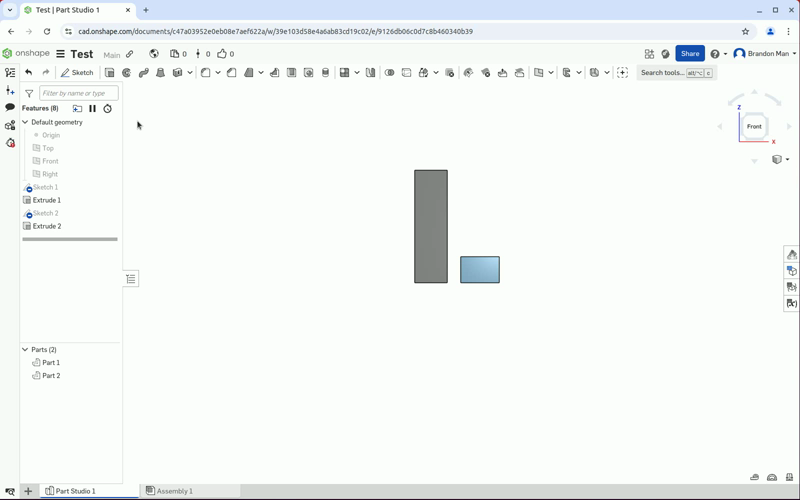
key(shift+h)
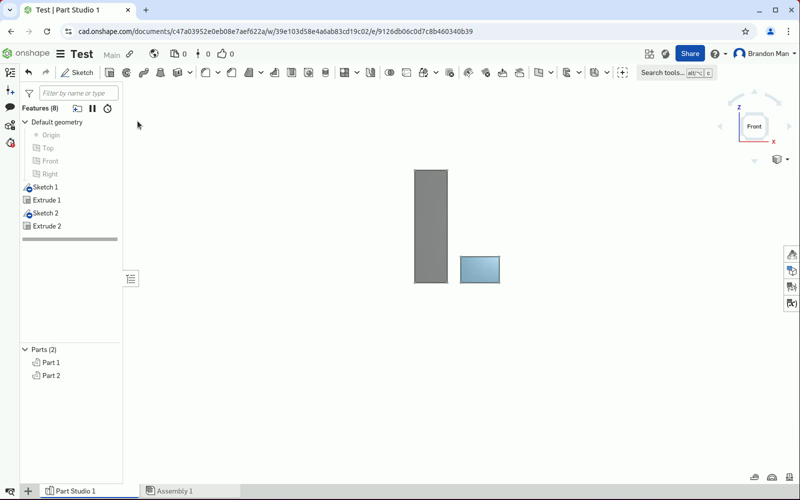
key(shift+h)
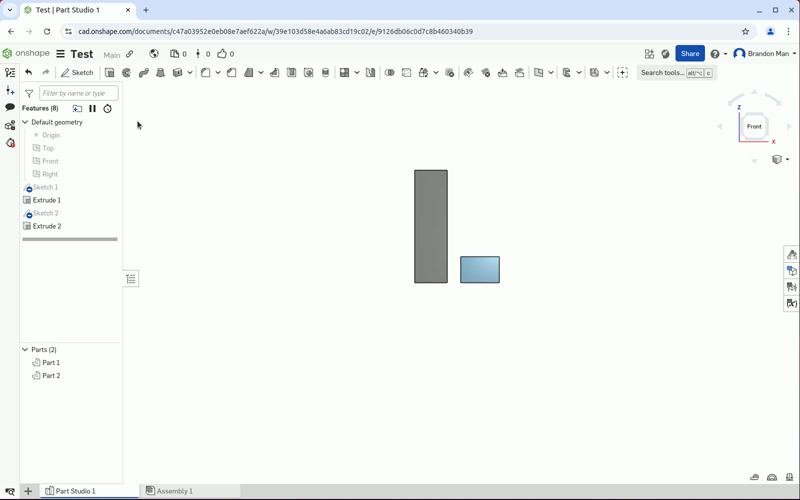
mouse_move(73, 189)
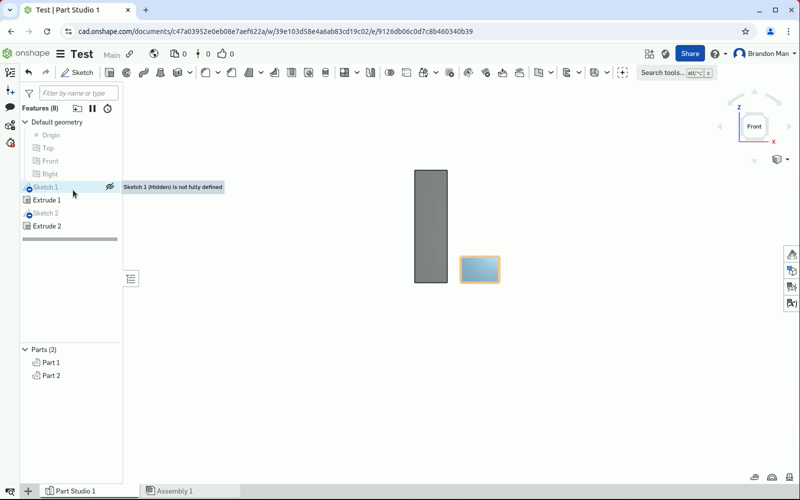
click(73, 189)
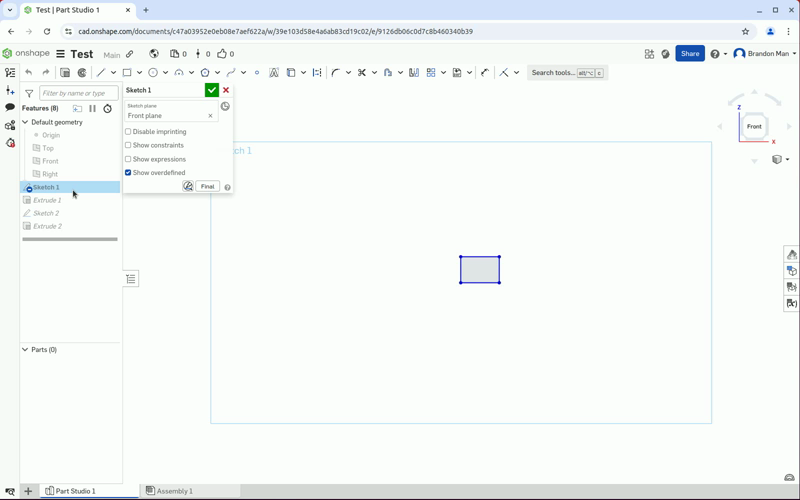
mouse_move(229, 92)
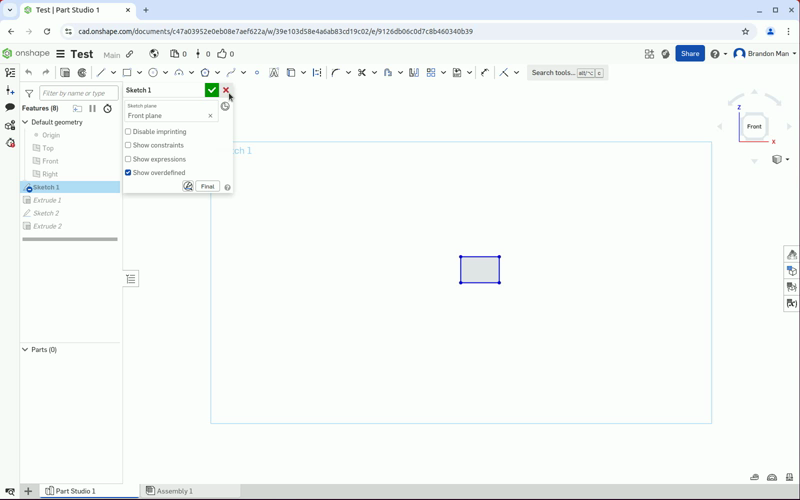
click(229, 92)
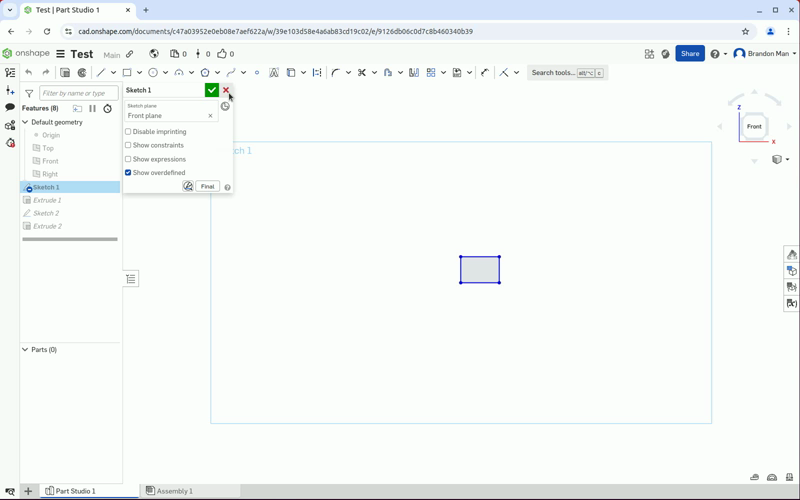
key(shift+s)
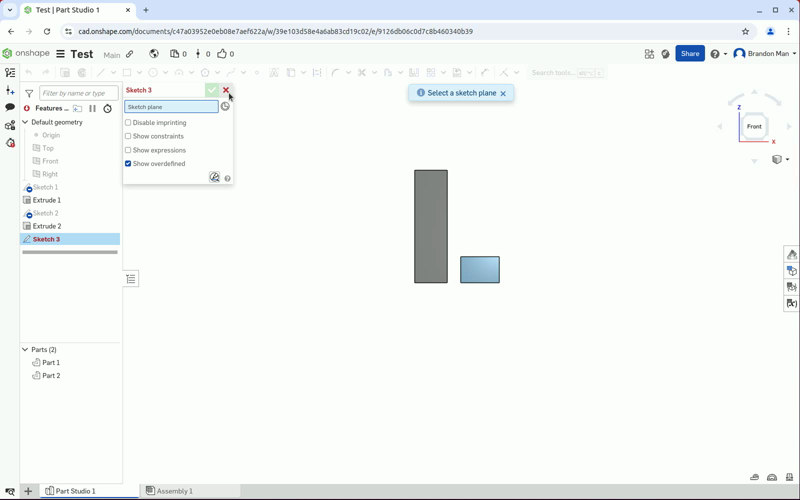
mouse_move(73, 163)
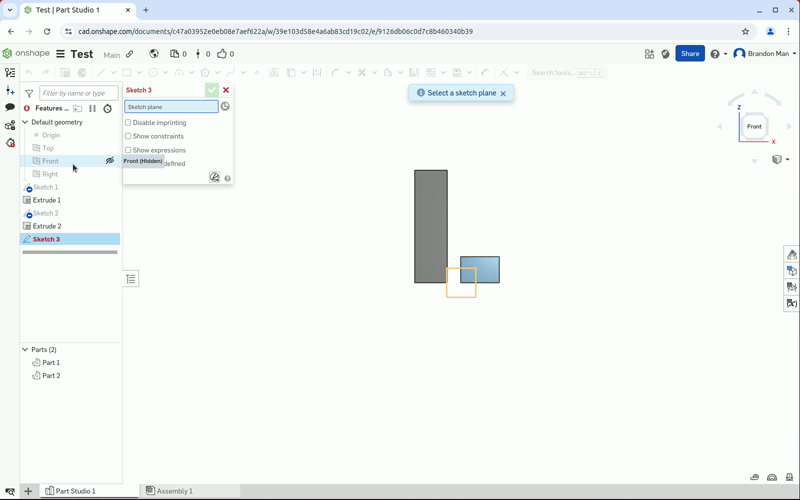
click(73, 163)
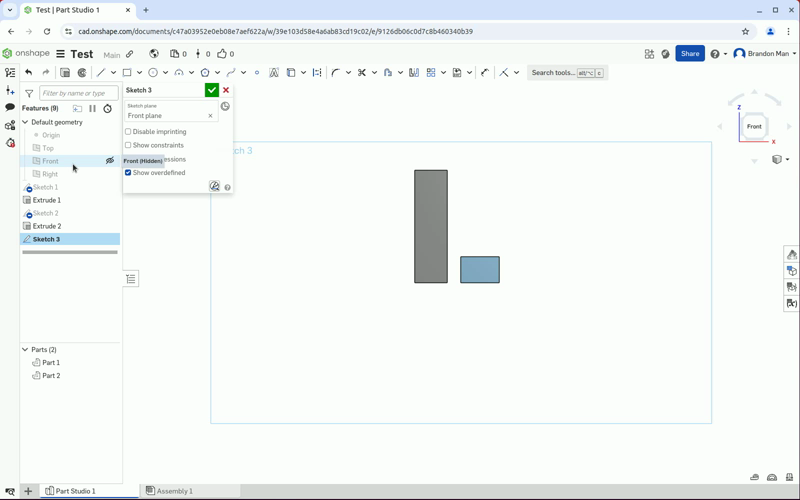
mouse_move(73, 352)
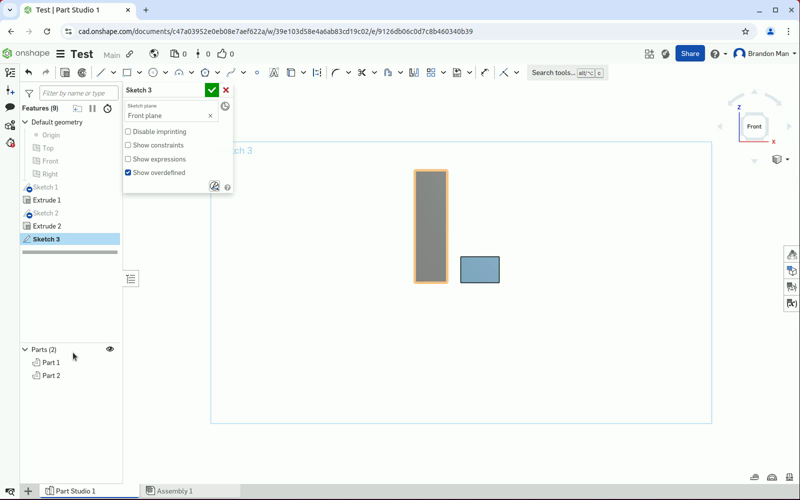
key(y)
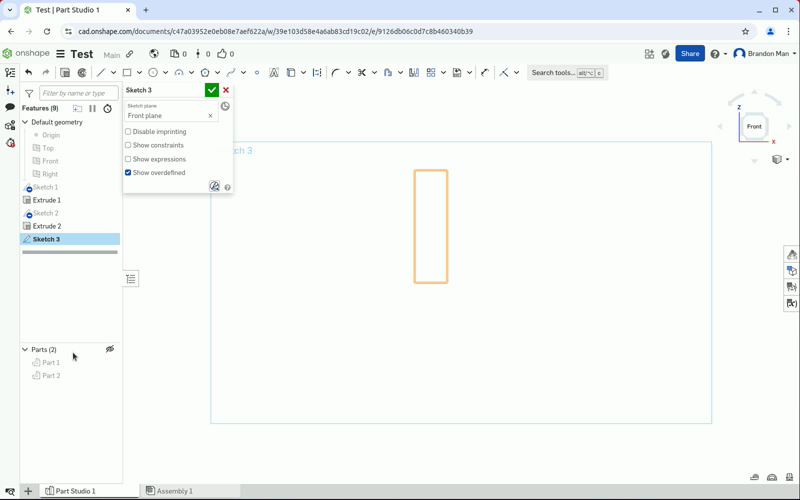
key(l)
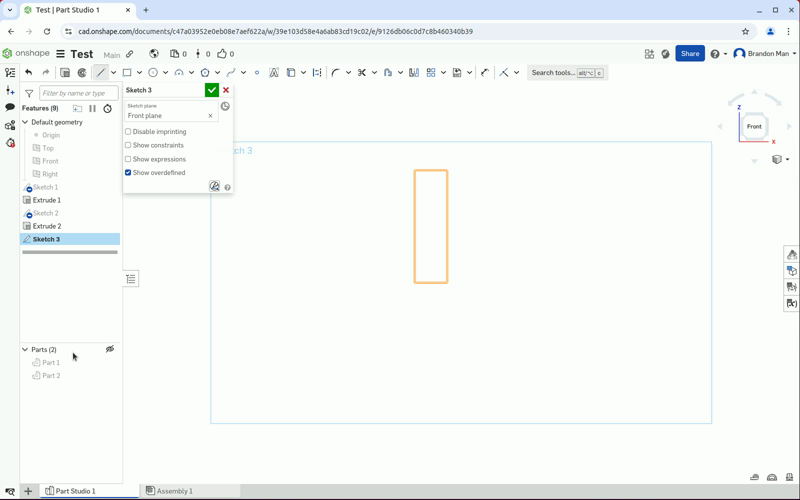
key_down(shift)
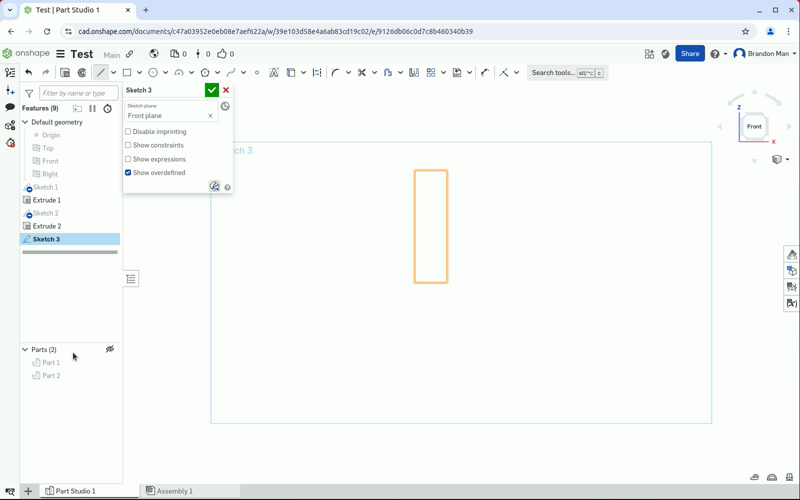
mouse_move(397, 282)
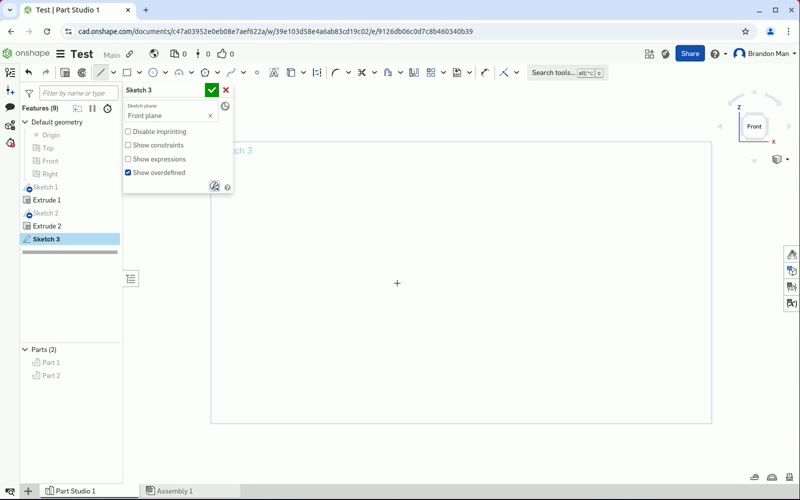
click(397, 282)
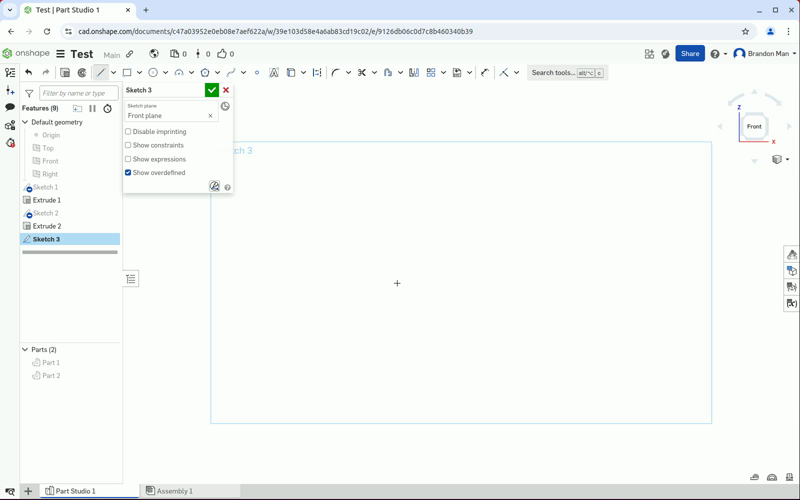
key_up(shift)
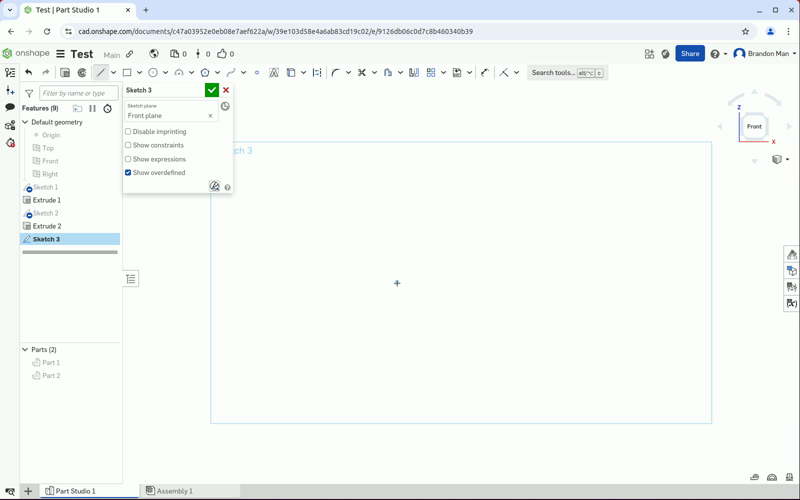
key_down(shift)
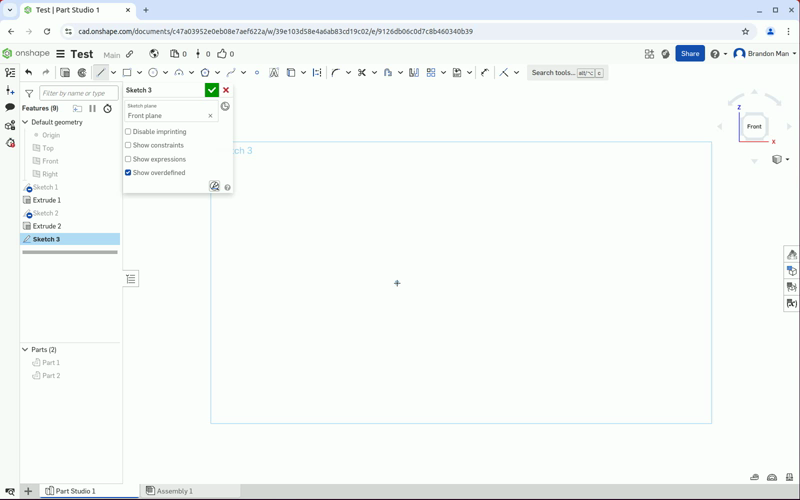
mouse_move(427, 282)
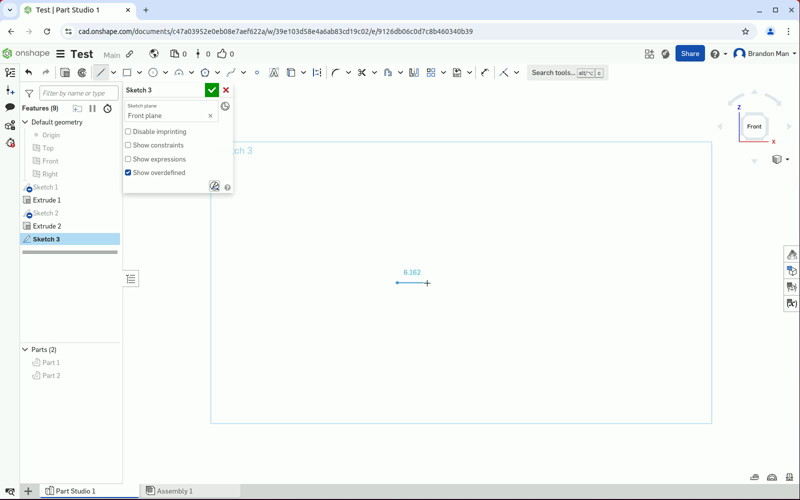
mouse_move(402, 282)
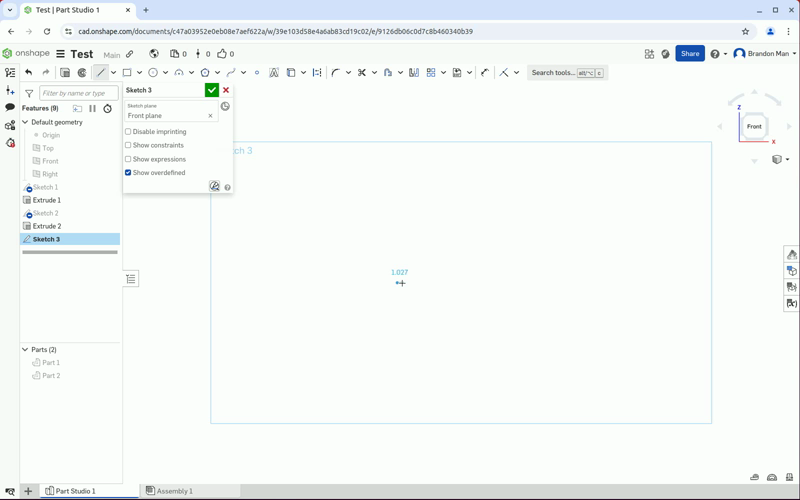
scroll(6)
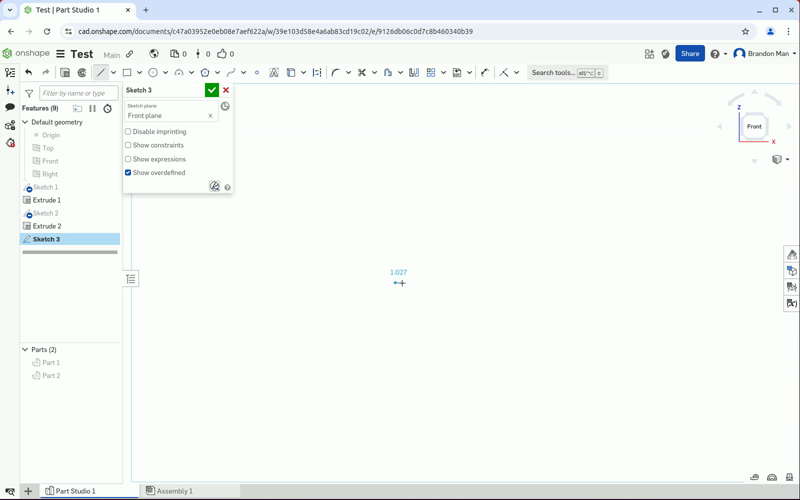
scroll(6)
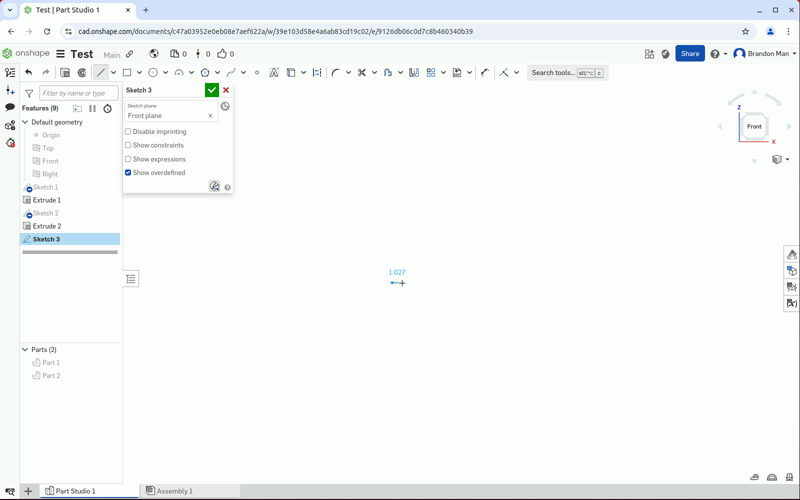
scroll(6)
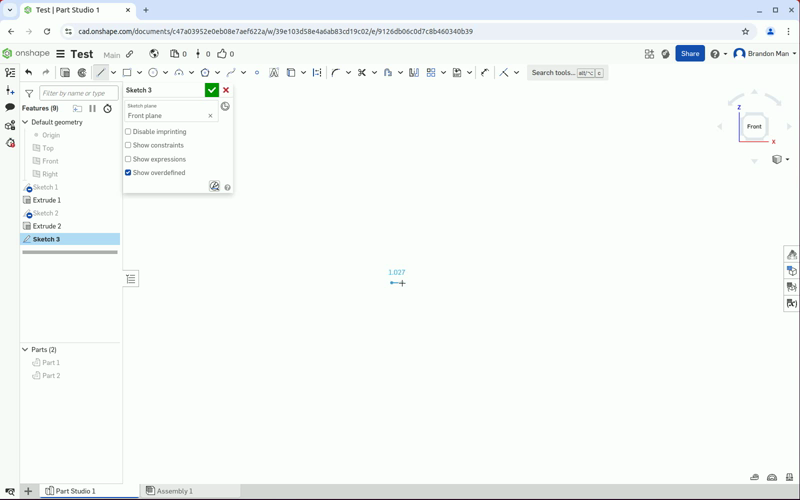
scroll(6)
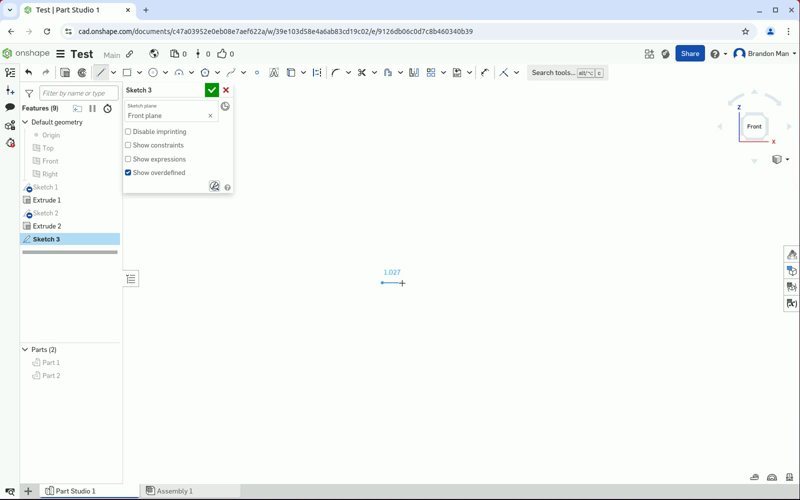
scroll(6)
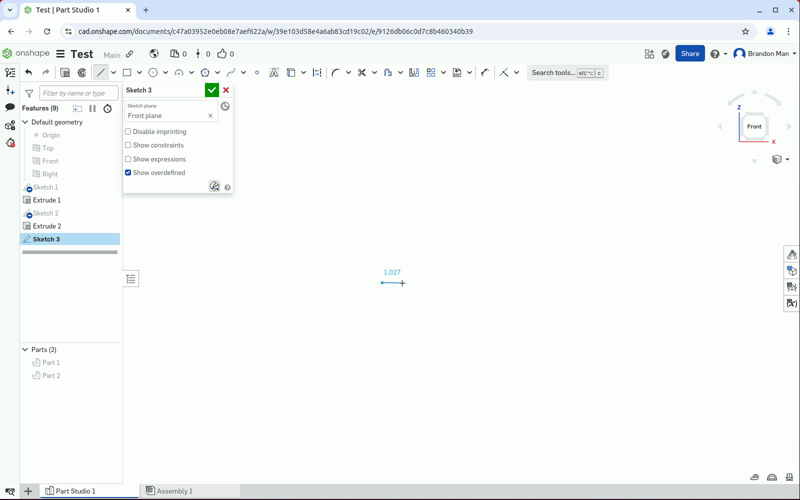
scroll(6)
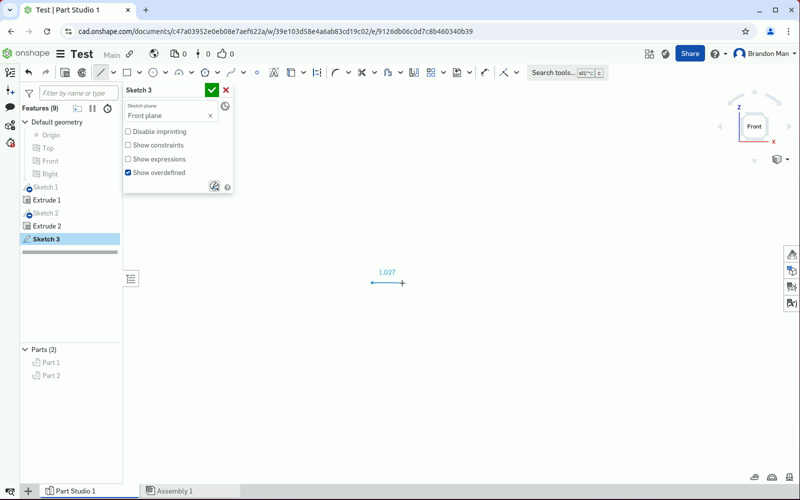
scroll(6)
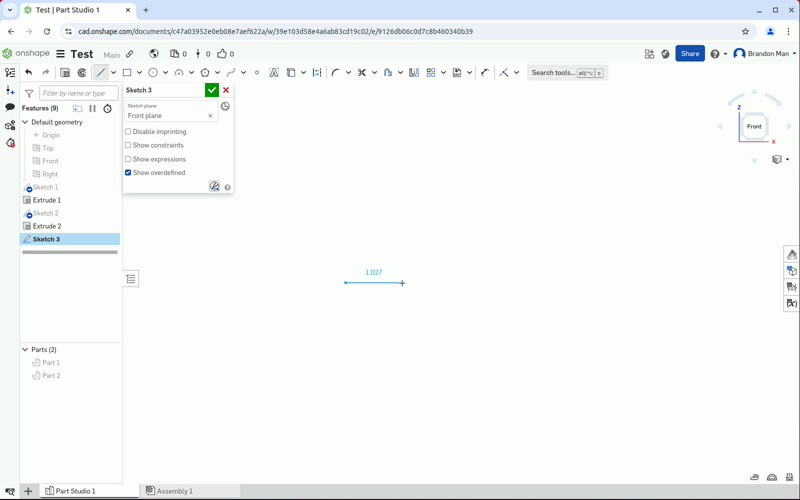
click(402, 282)
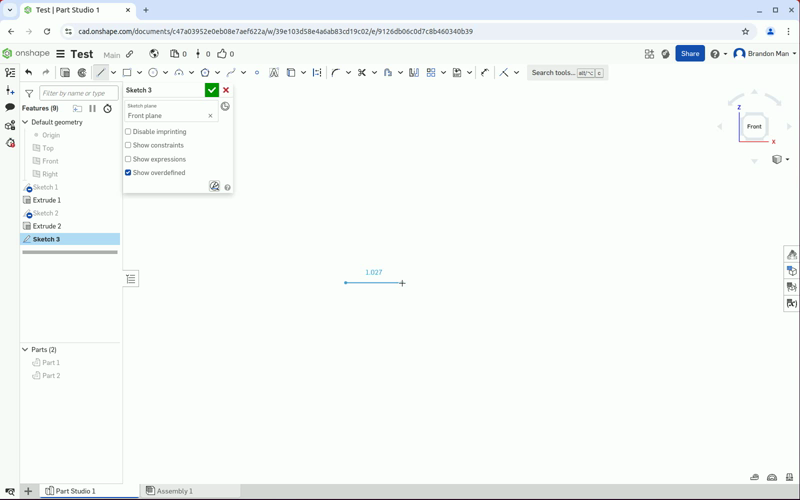
scroll(-6)
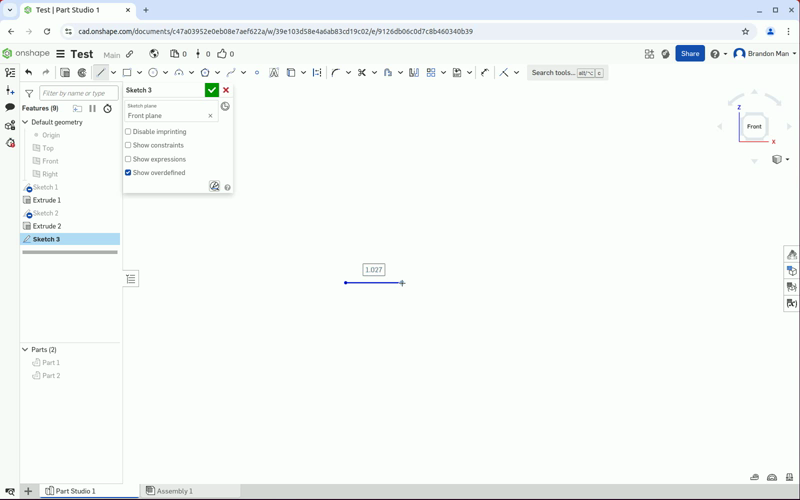
scroll(-6)
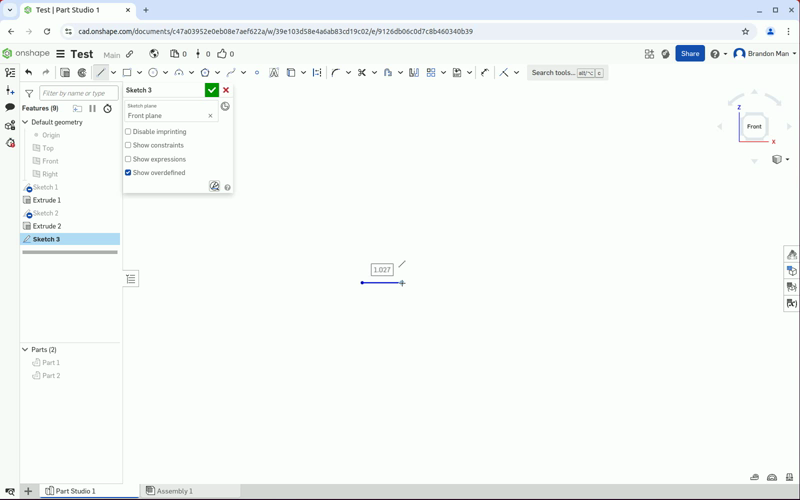
scroll(-6)
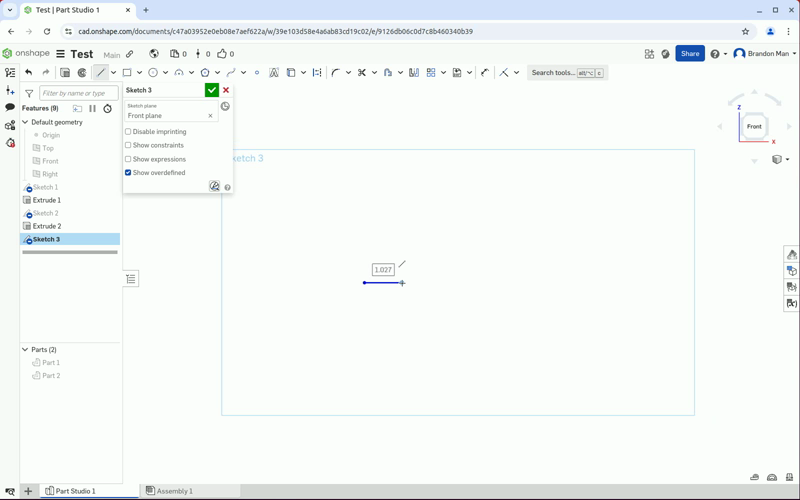
scroll(-6)
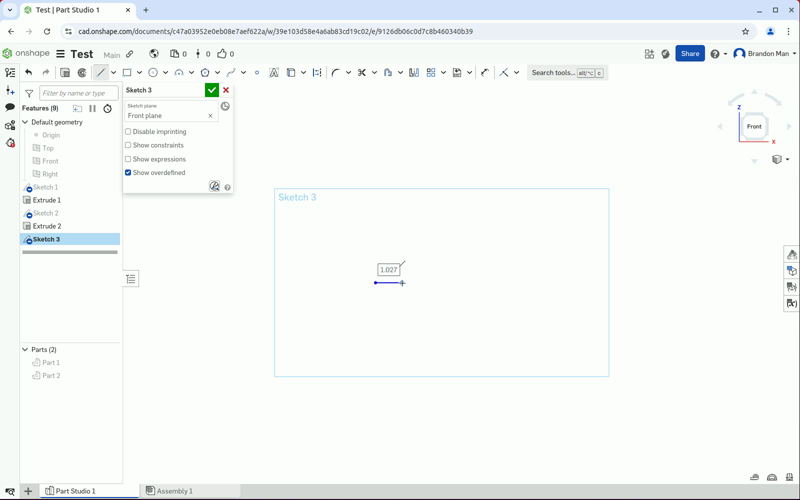
scroll(-6)
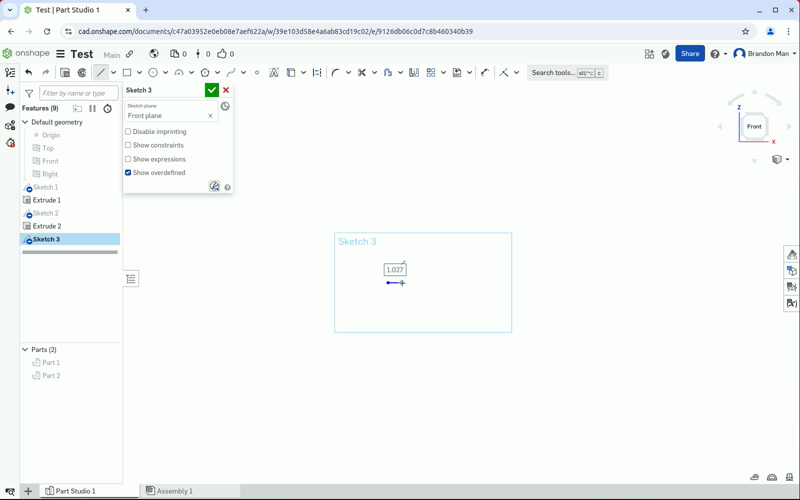
scroll(-6)
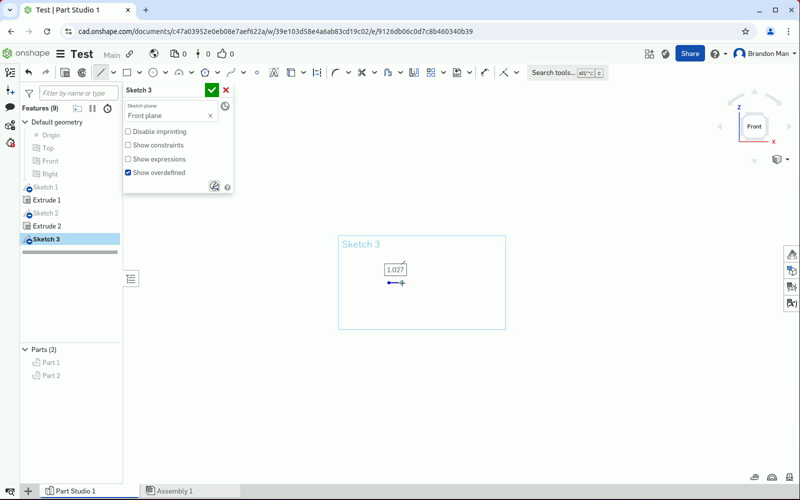
scroll(-6)
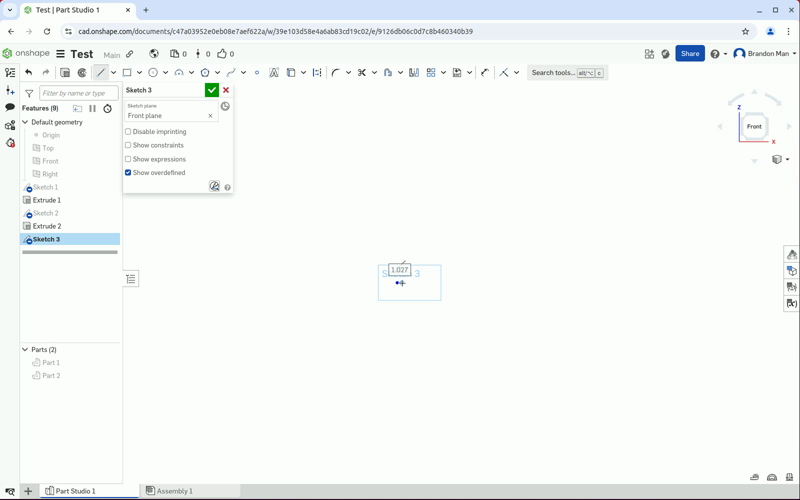
key_up(shift)
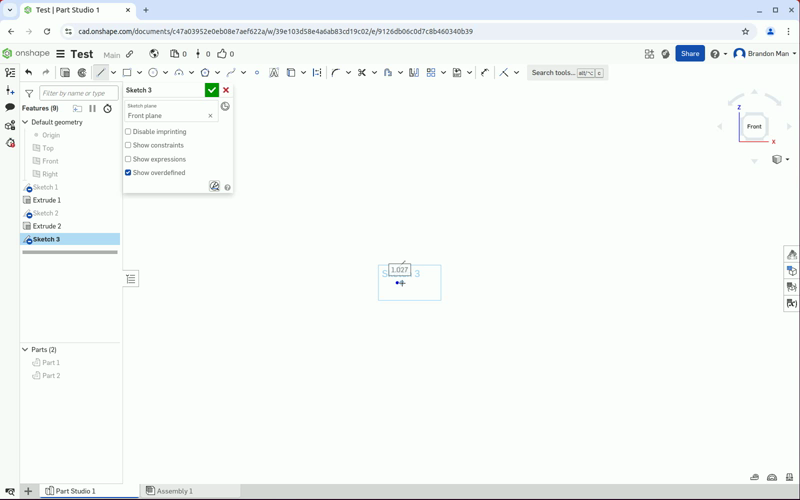
key_down(shift)
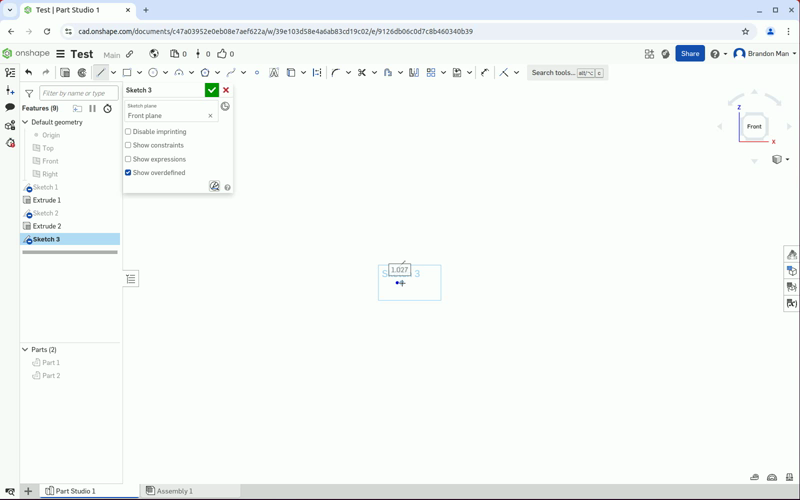
mouse_move(402, 207)
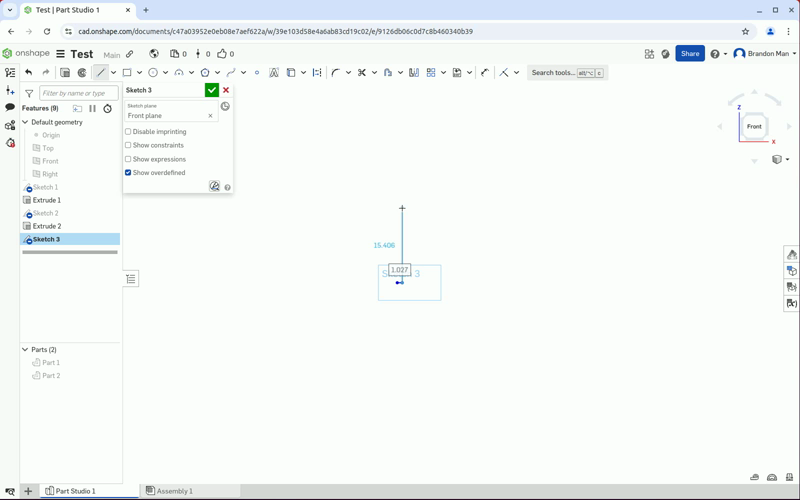
click(402, 207)
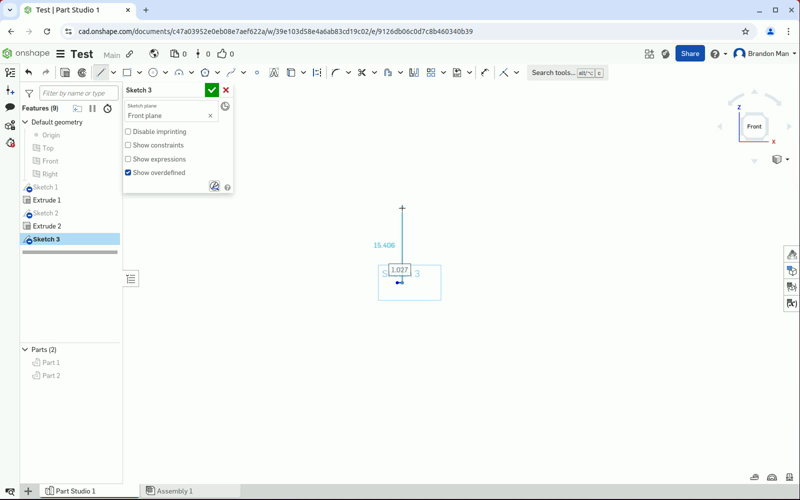
key_up(shift)
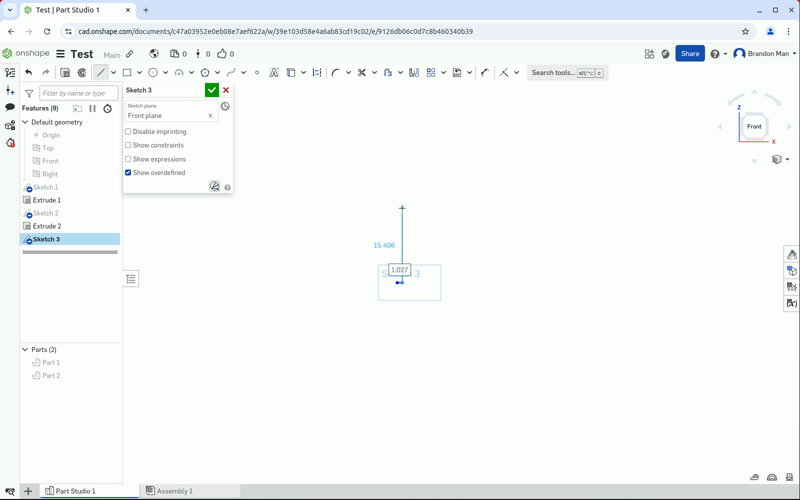
key_down(shift)
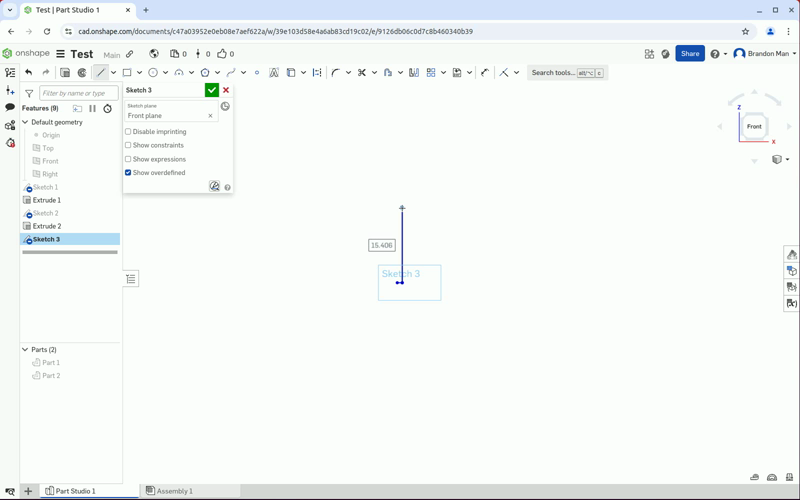
mouse_move(432, 207)
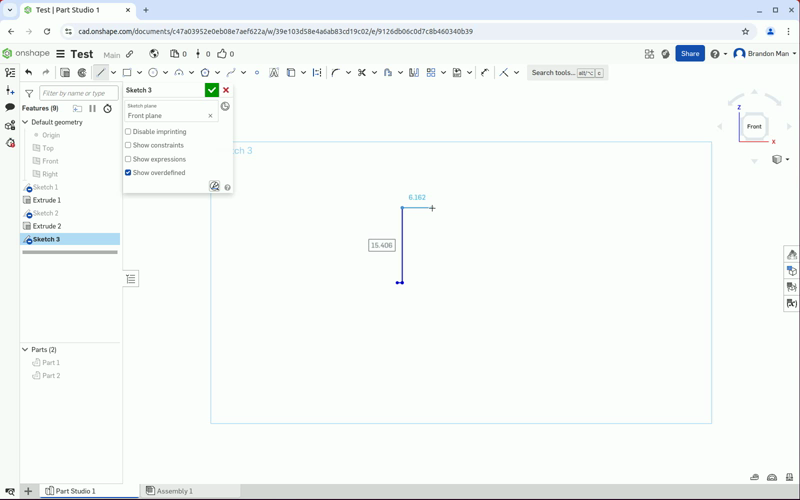
mouse_move(397, 207)
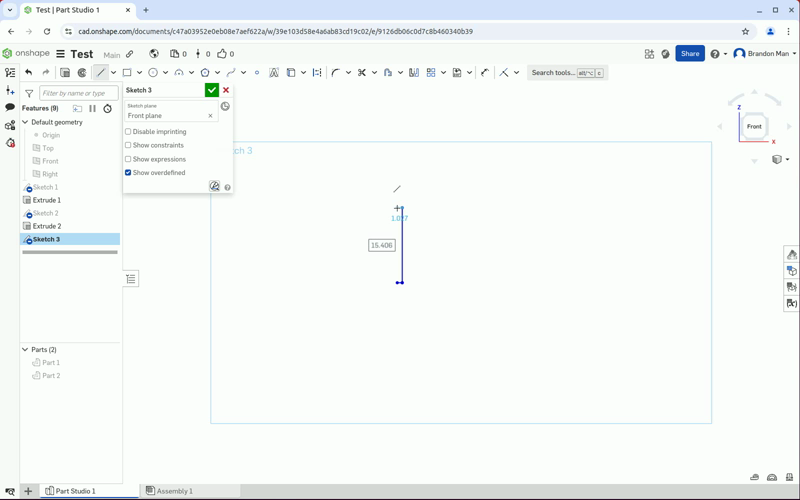
scroll(6)
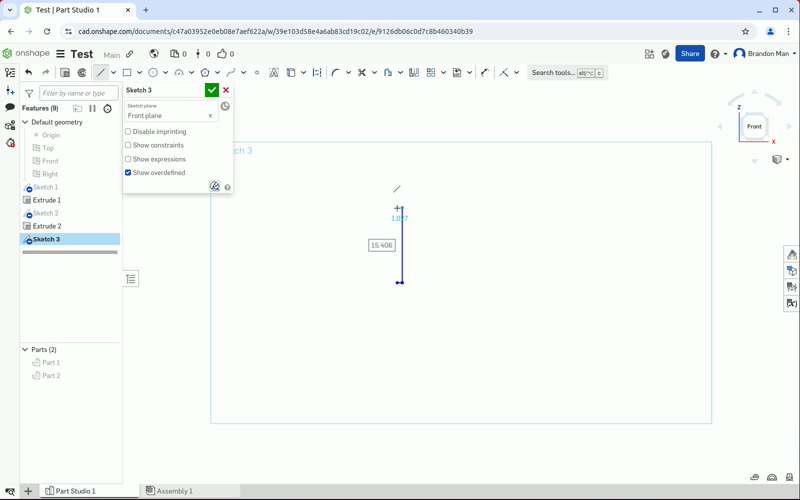
scroll(6)
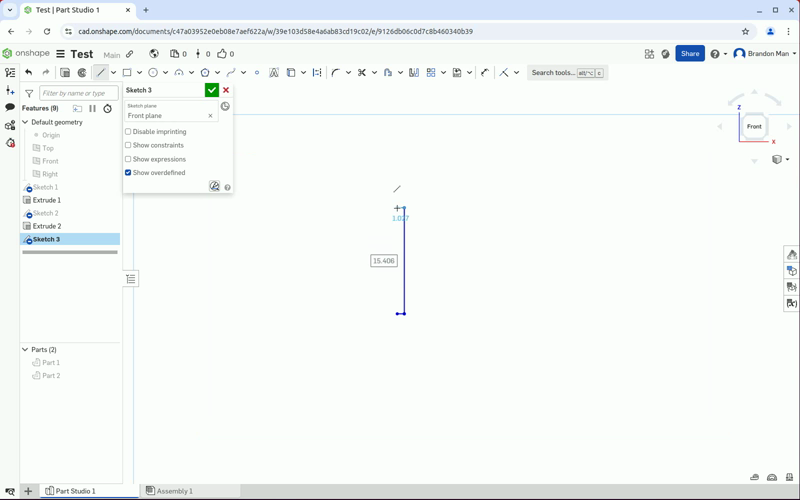
scroll(6)
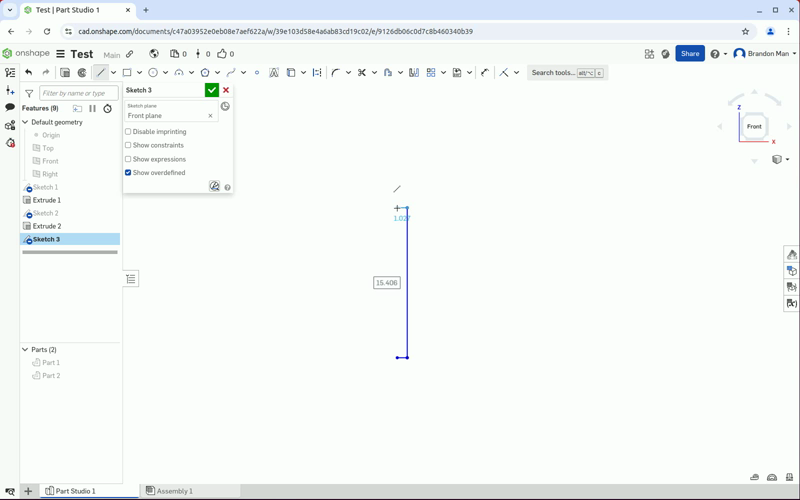
scroll(6)
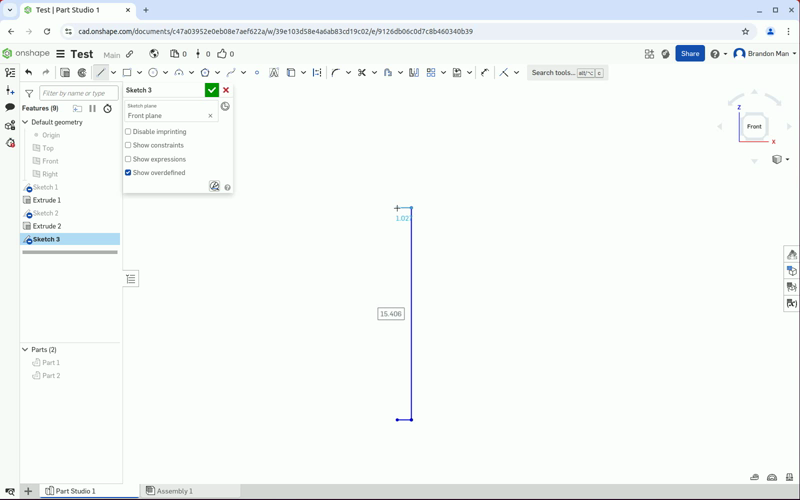
scroll(6)
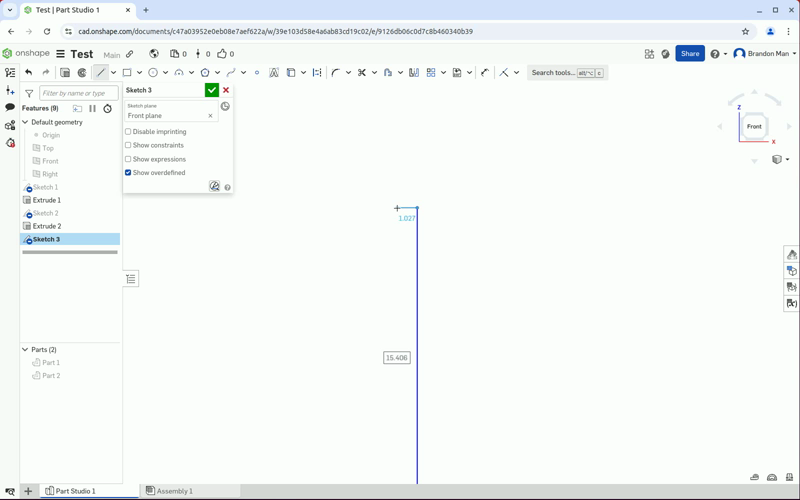
scroll(6)
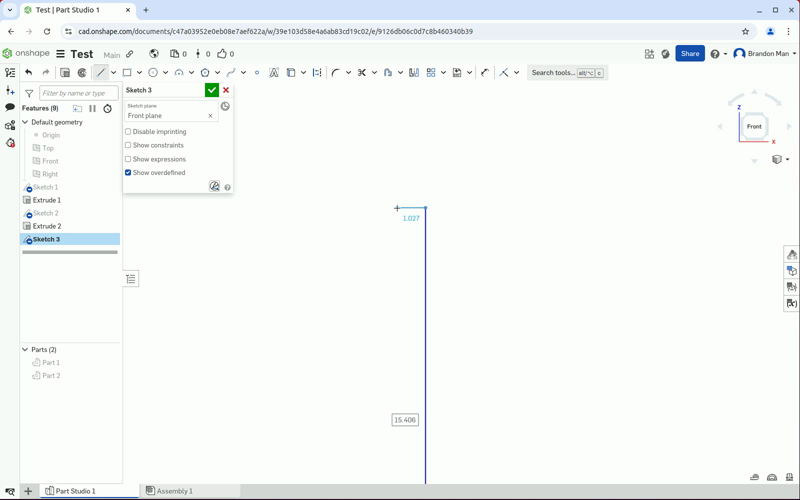
scroll(6)
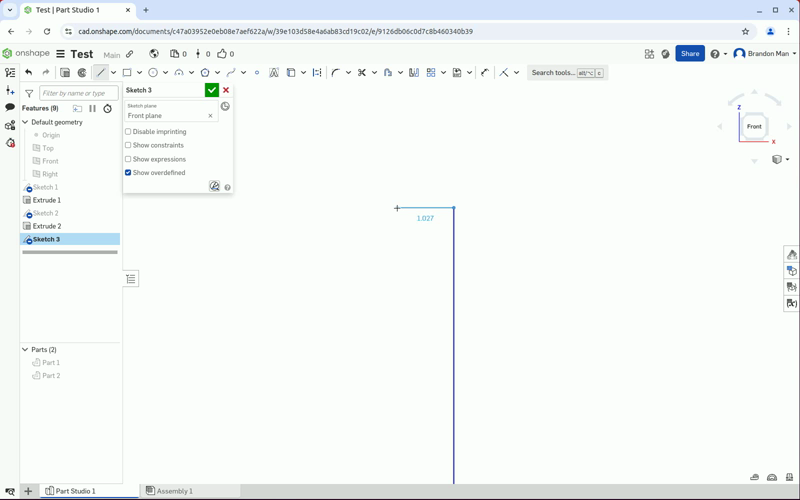
click(397, 207)
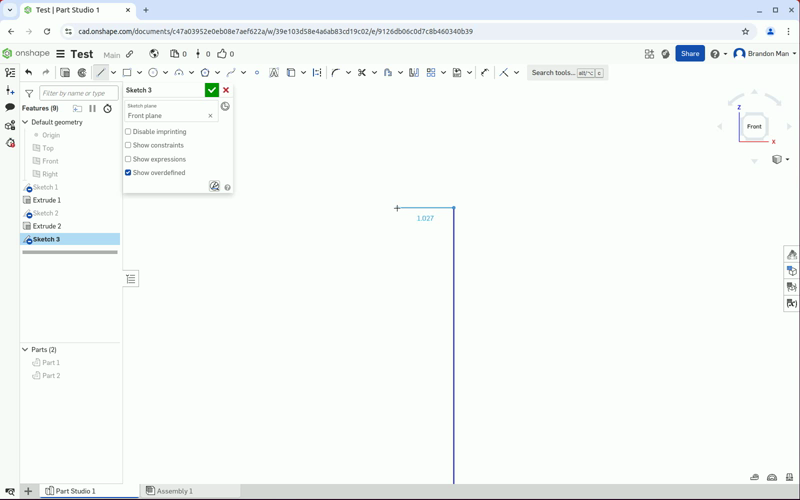
scroll(-6)
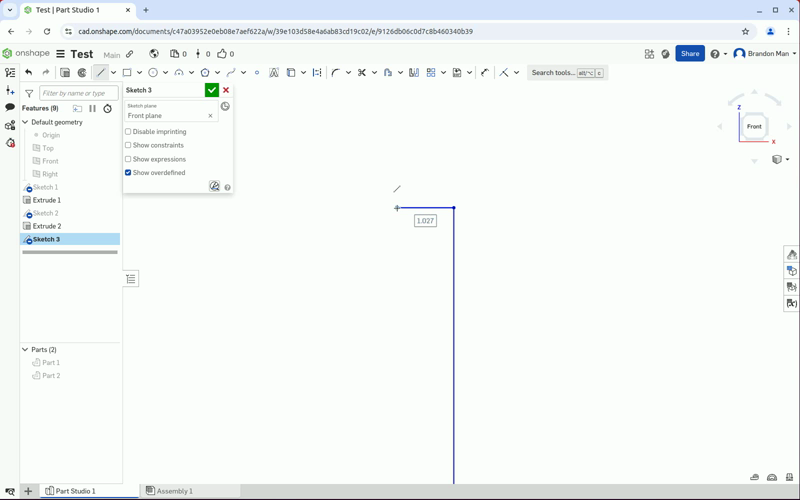
scroll(-6)
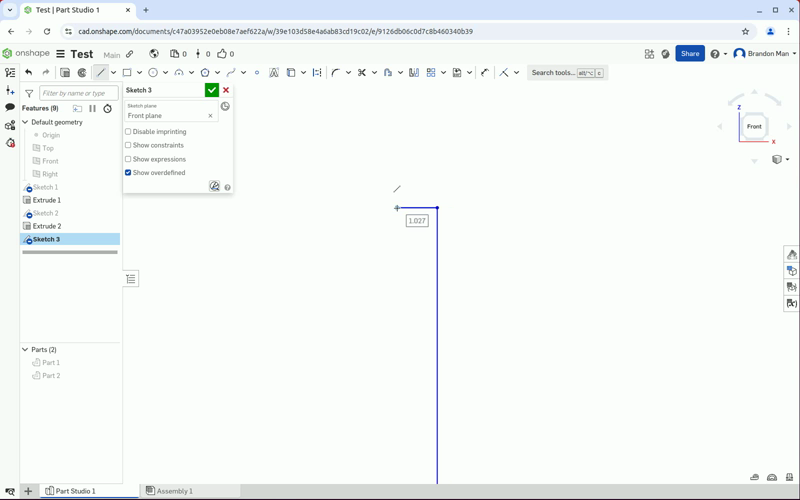
scroll(-6)
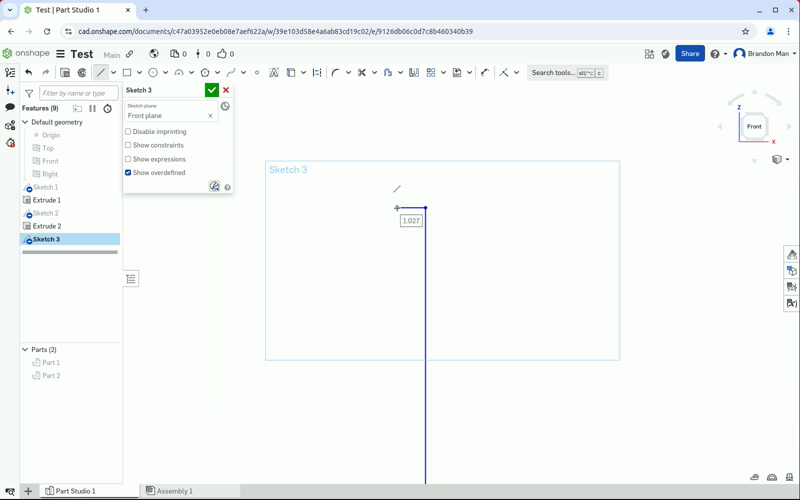
scroll(-6)
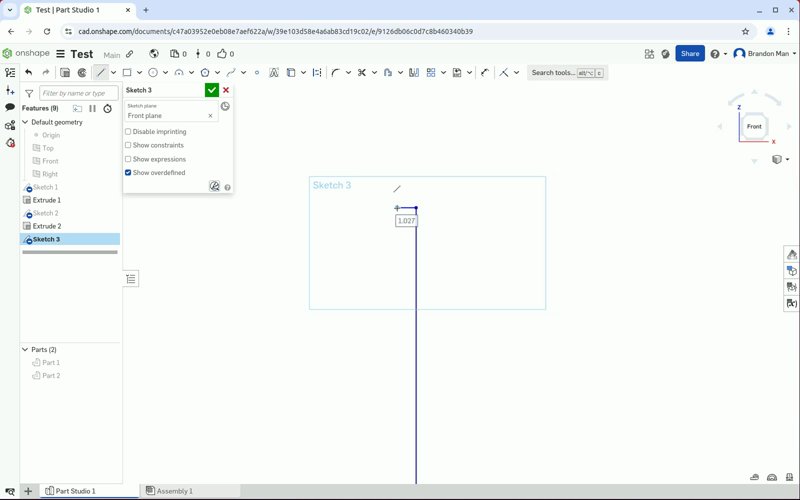
scroll(-6)
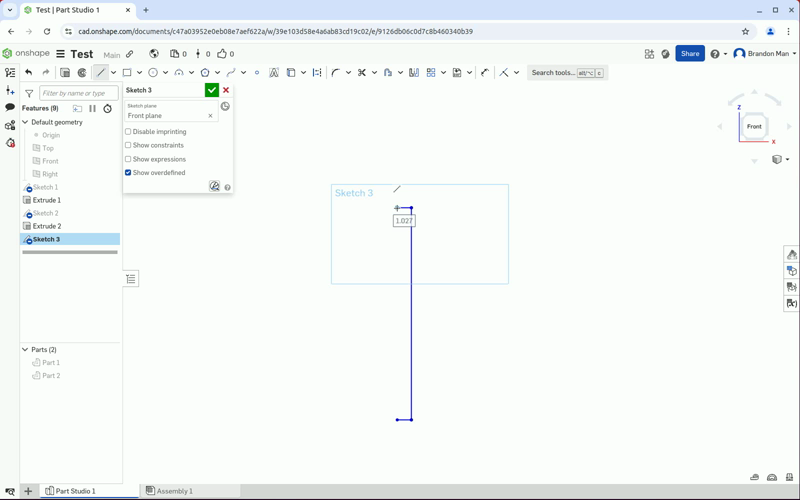
scroll(-6)
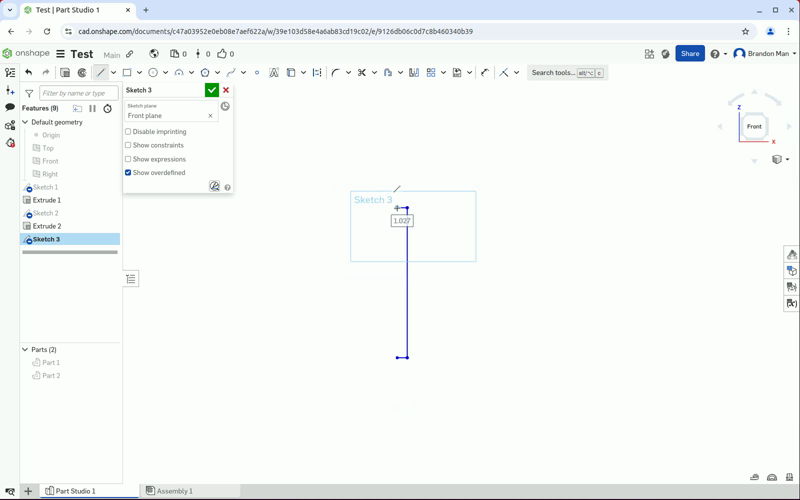
scroll(-6)
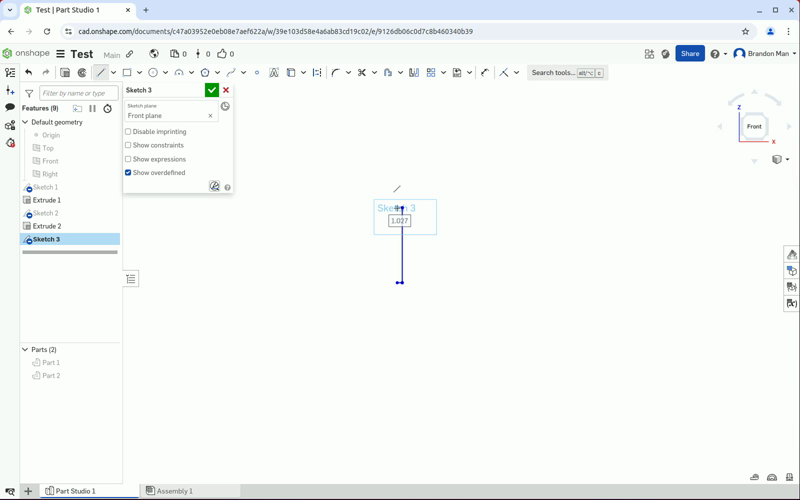
key_up(shift)
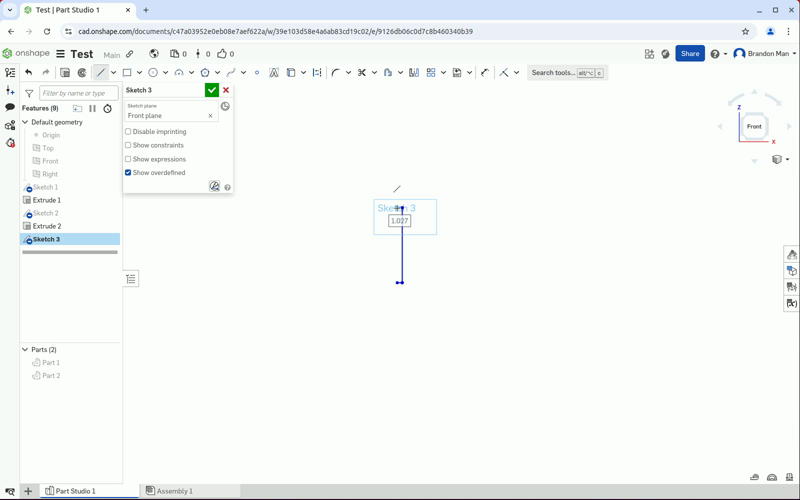
key_down(shift)
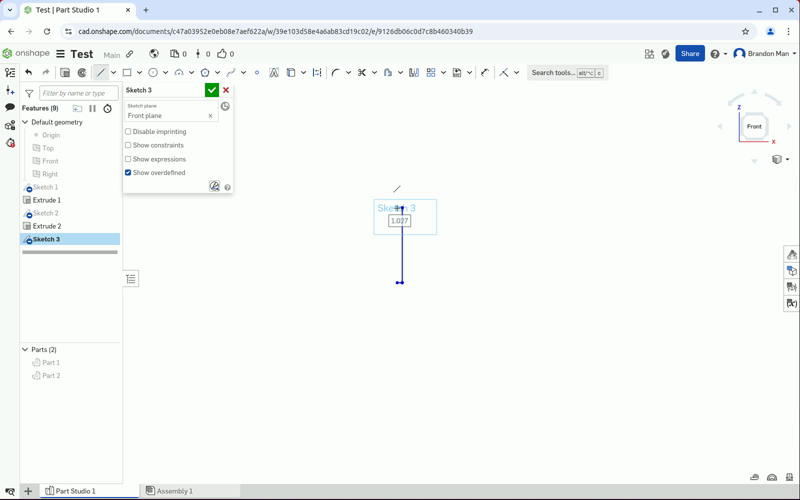
mouse_move(397, 282)
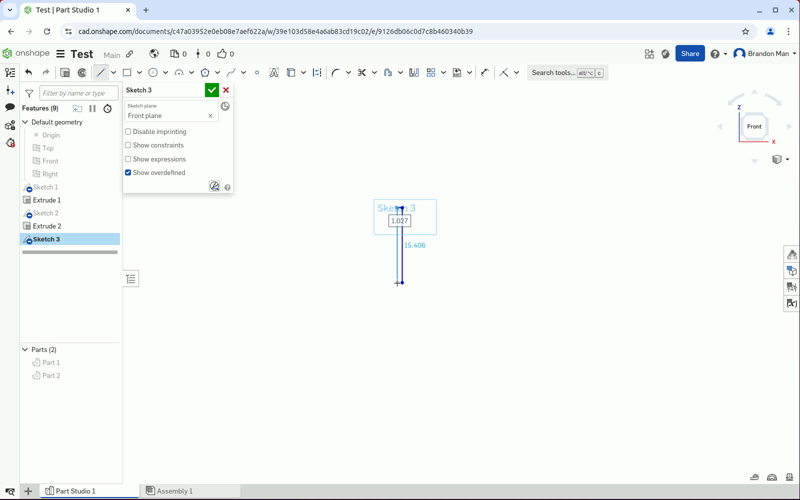
key_up(shift)
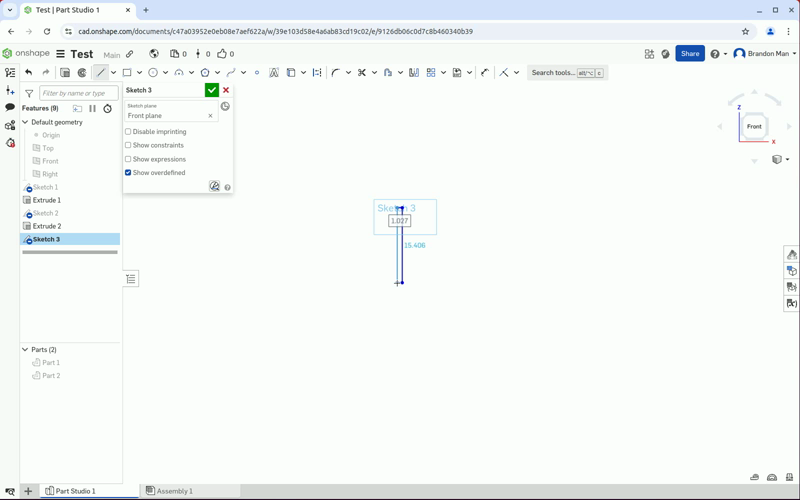
click(397, 282)
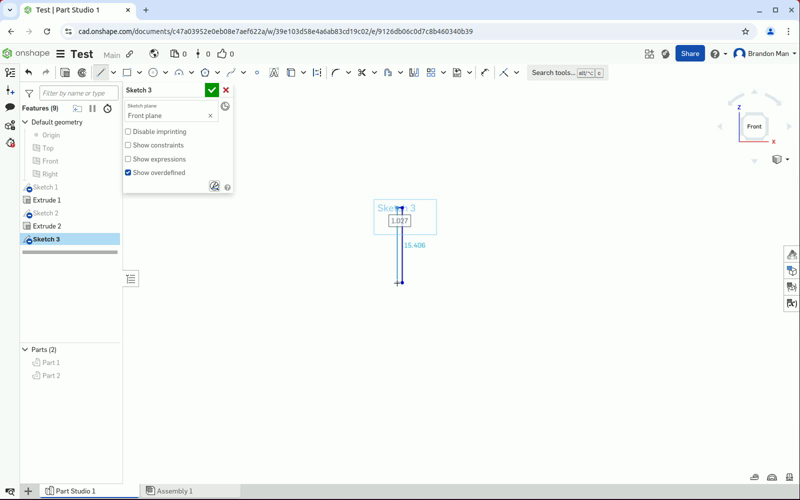
key(esc)
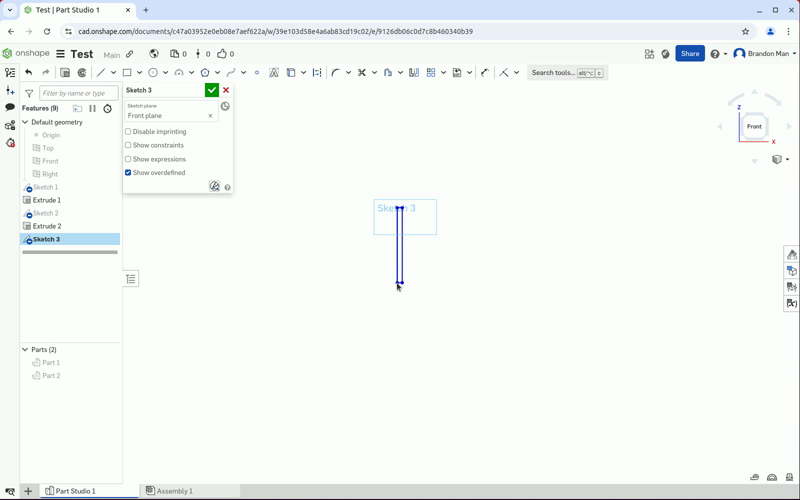
mouse_move(399, 231)
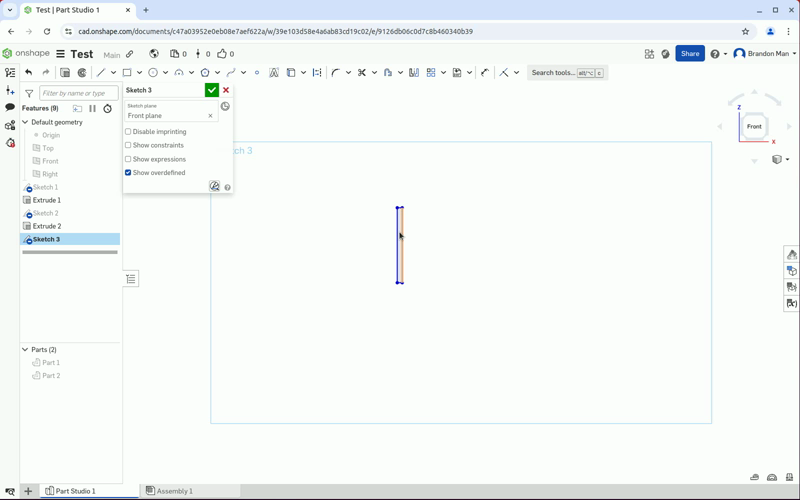
scroll(6)
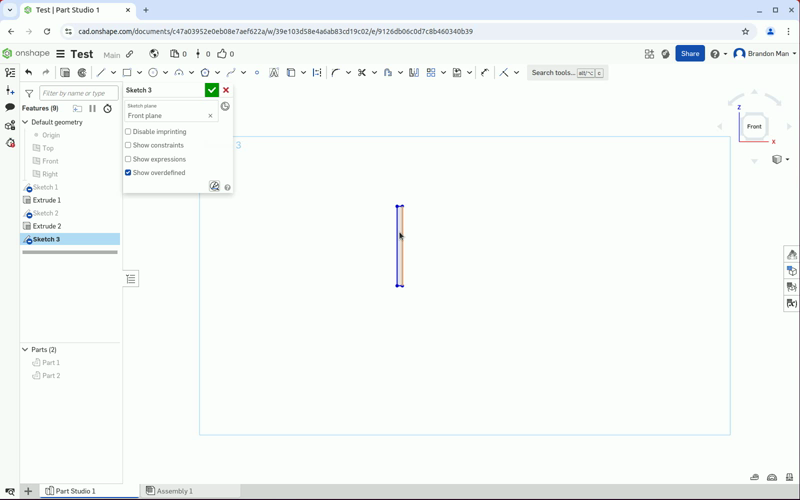
scroll(6)
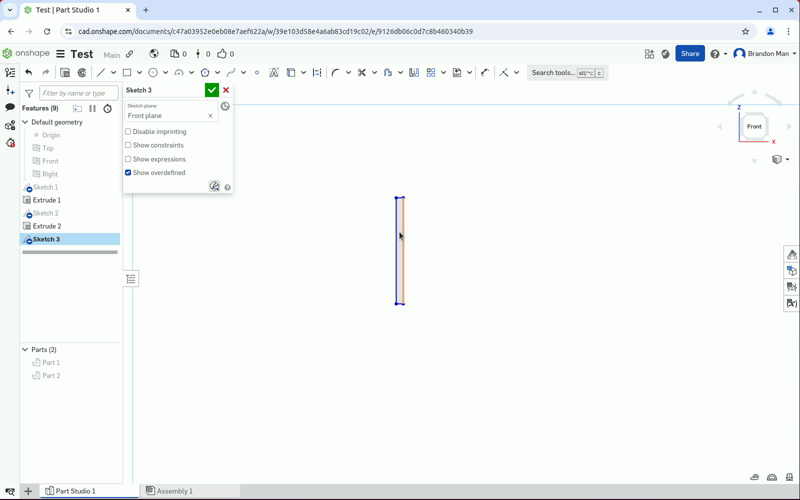
scroll(6)
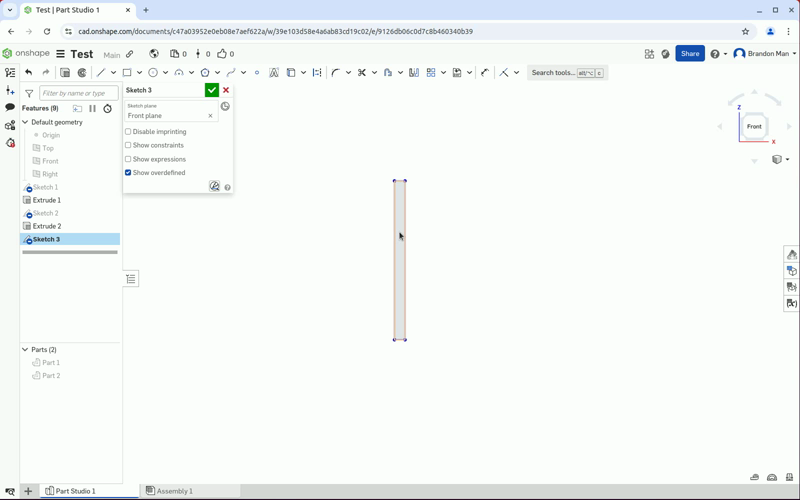
scroll(6)
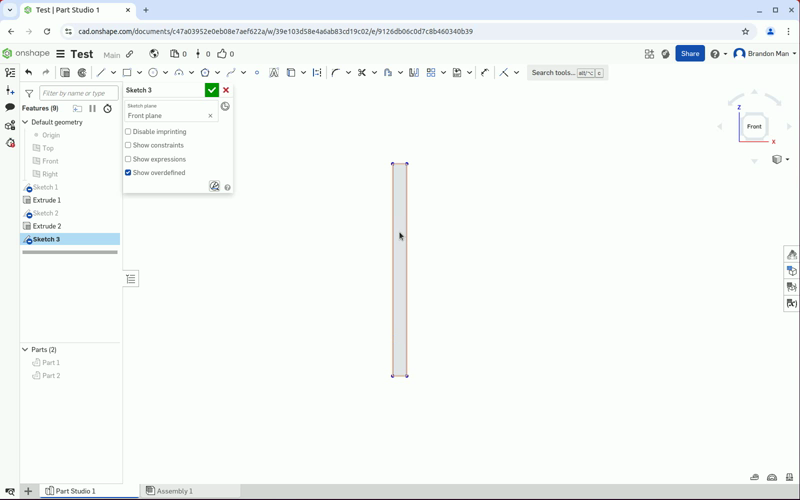
scroll(6)
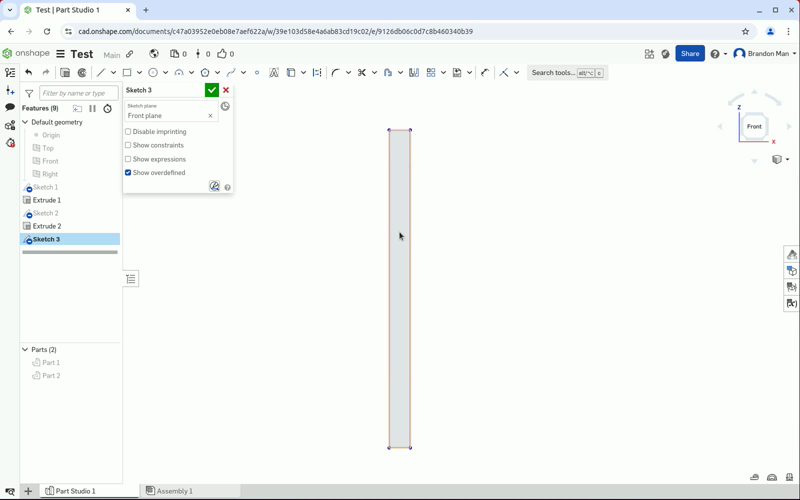
scroll(6)
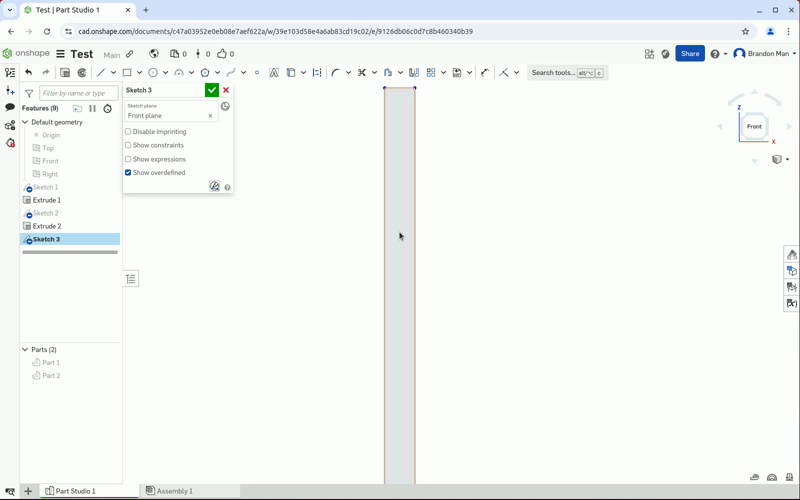
scroll(6)
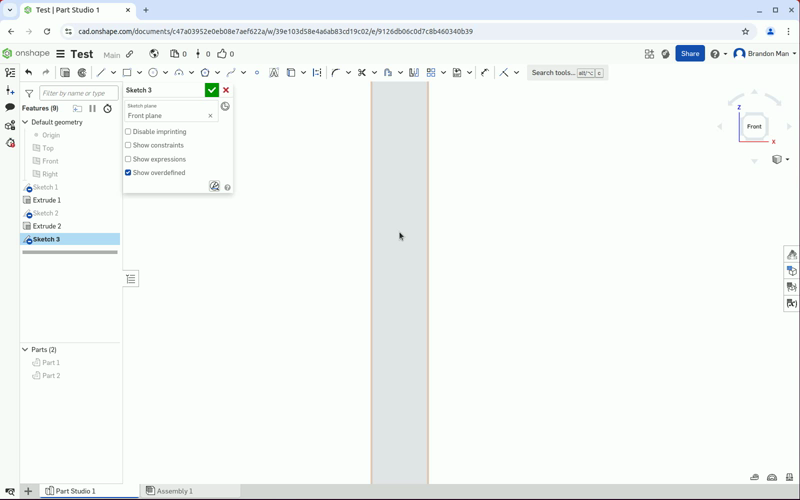
click(399, 231)
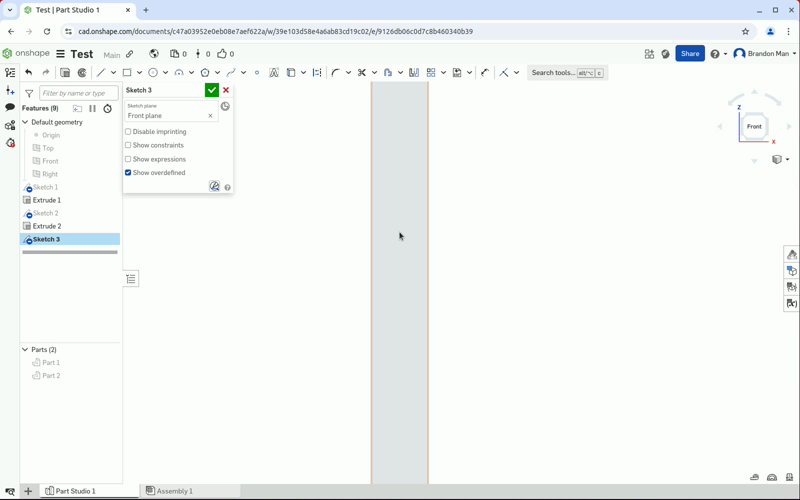
scroll(-6)
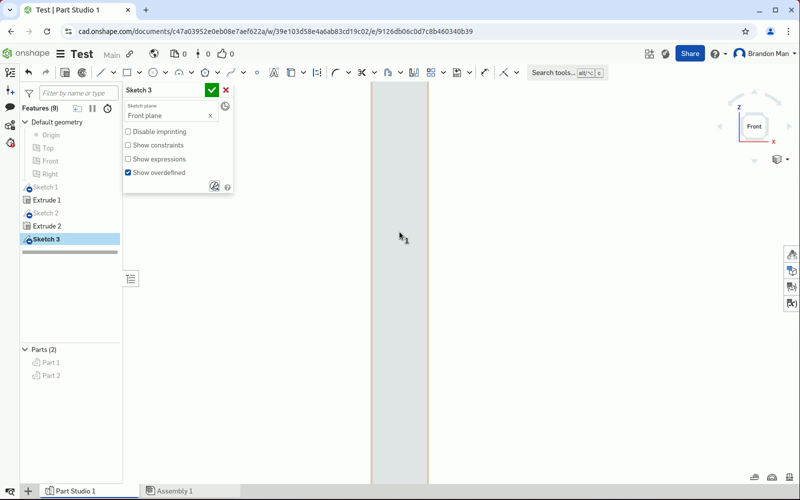
scroll(-6)
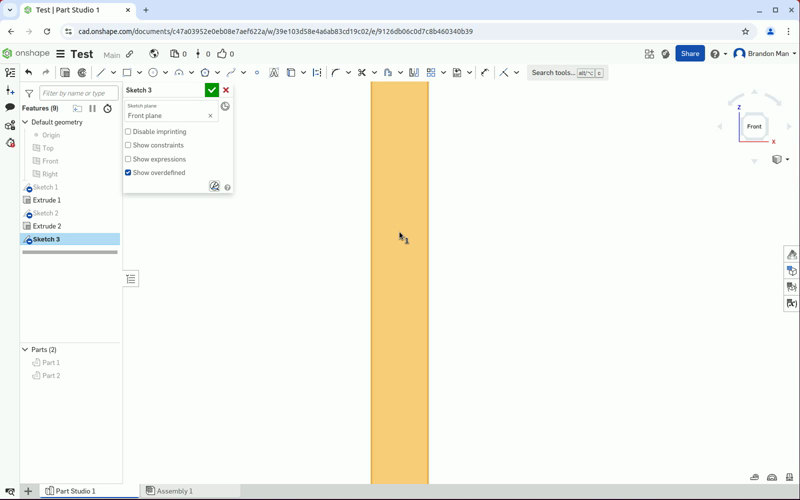
scroll(-6)
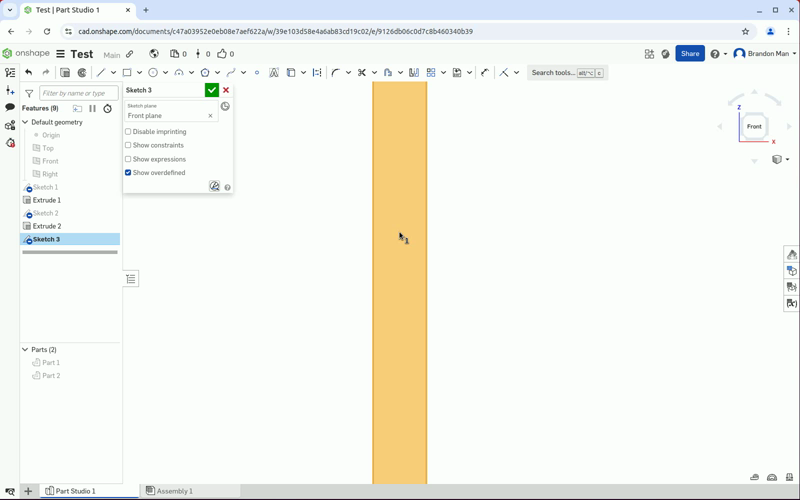
scroll(-6)
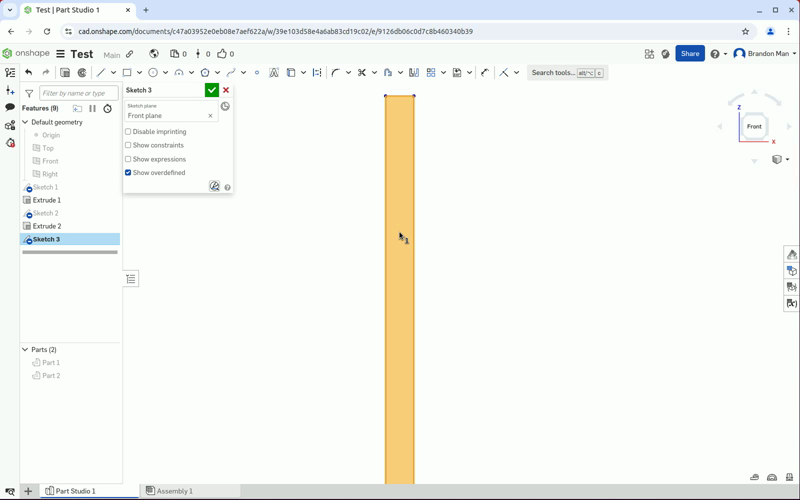
scroll(-6)
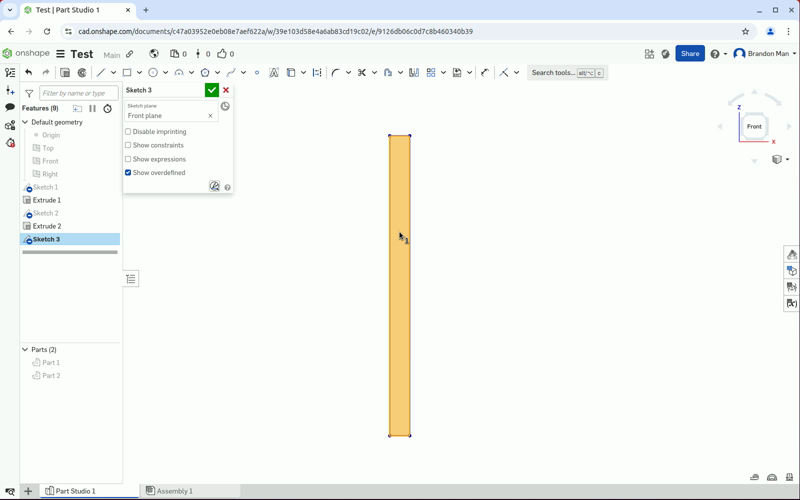
scroll(-6)
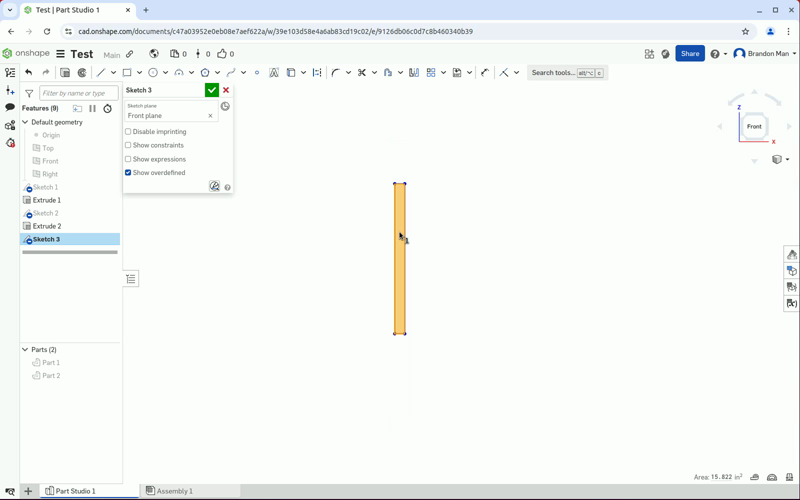
scroll(-6)
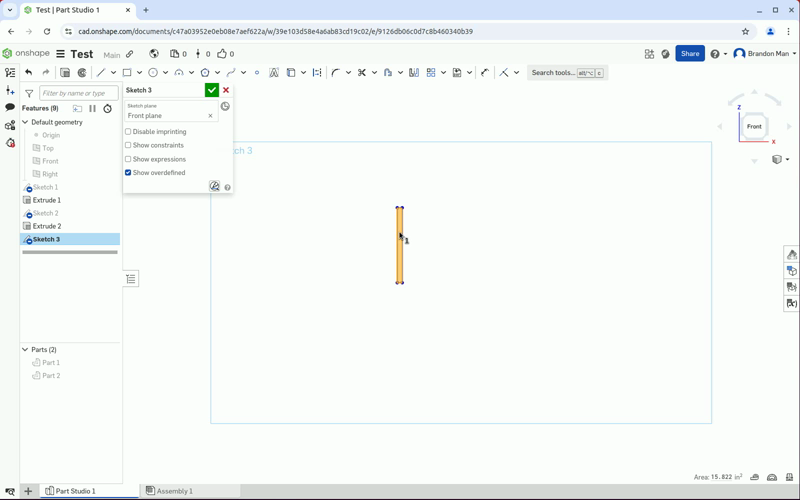
mouse_move(73, 352)
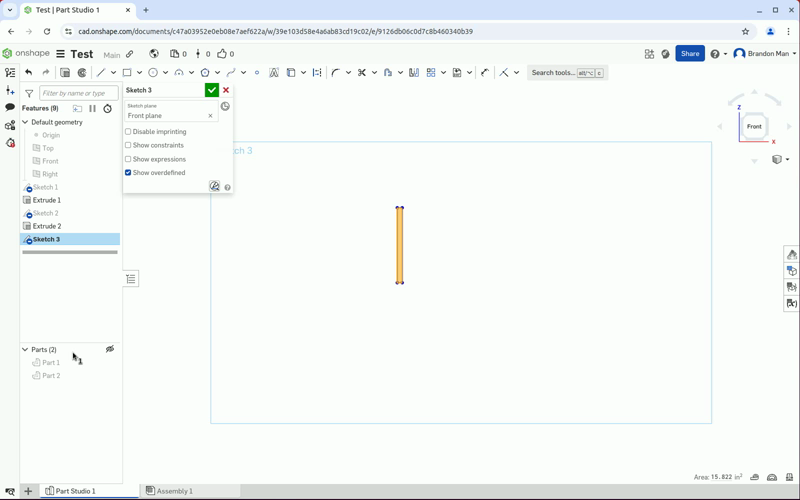
key(shift+y)
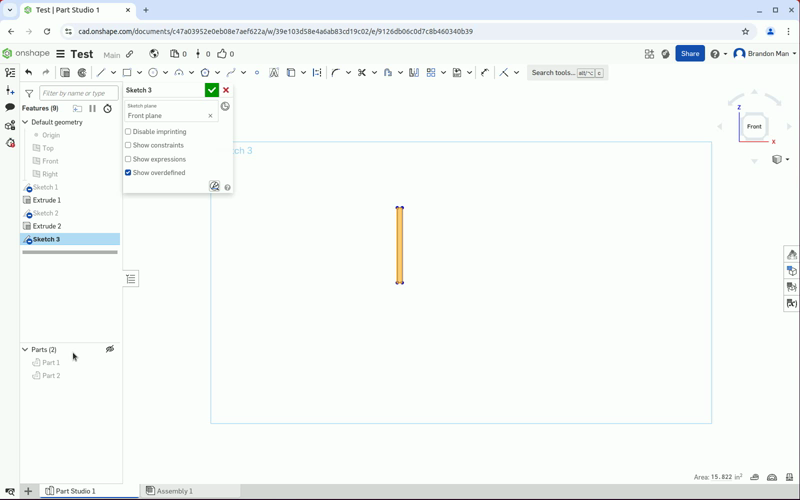
key(shift+e)
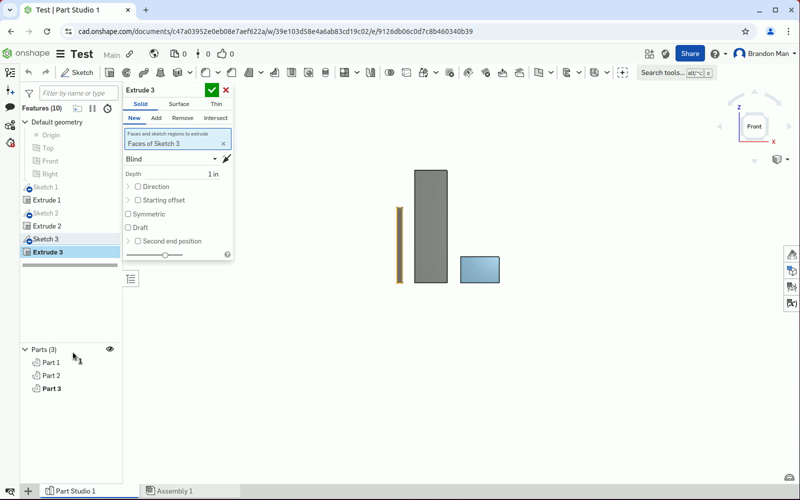
mouse_move(143, 106)
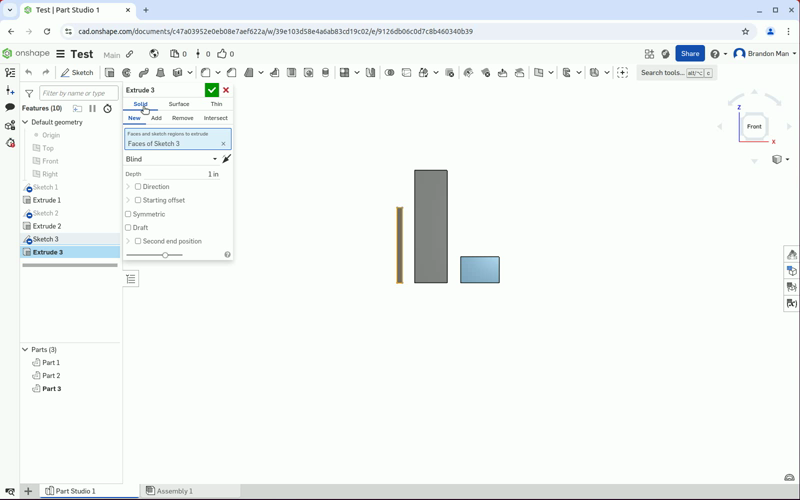
click(143, 106)
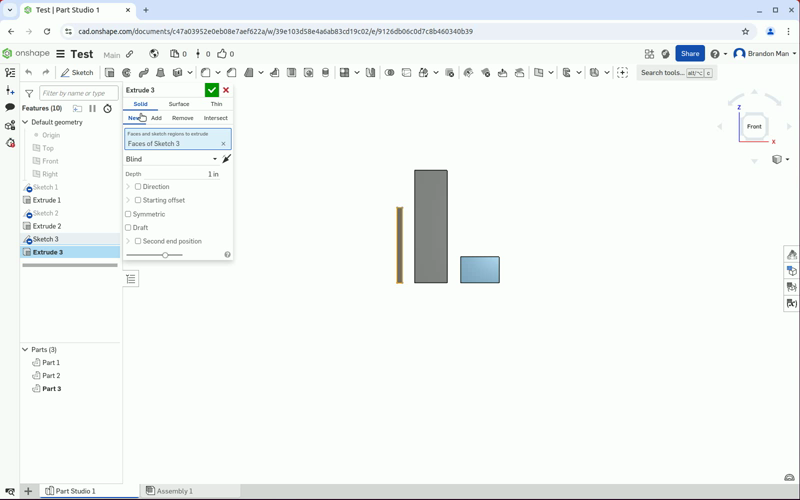
mouse_move(137, 120)
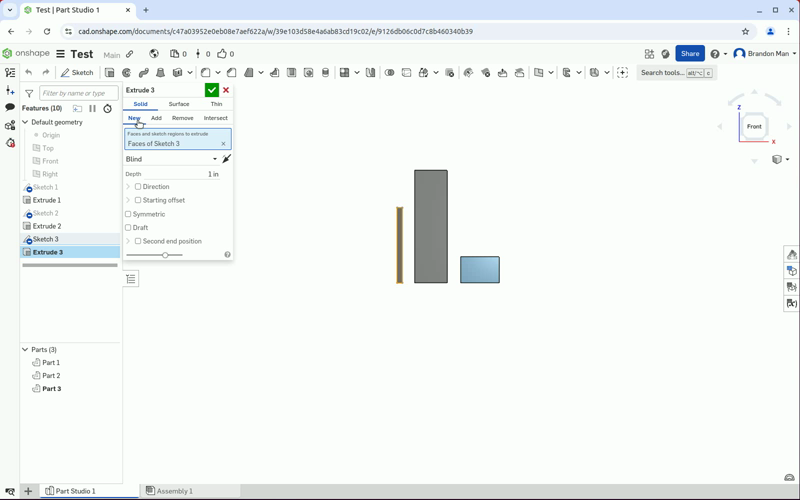
click(137, 120)
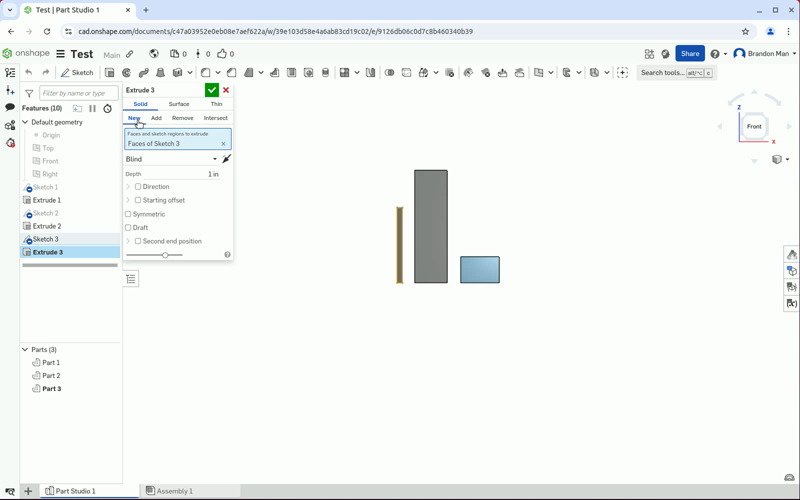
key(tab, 4)
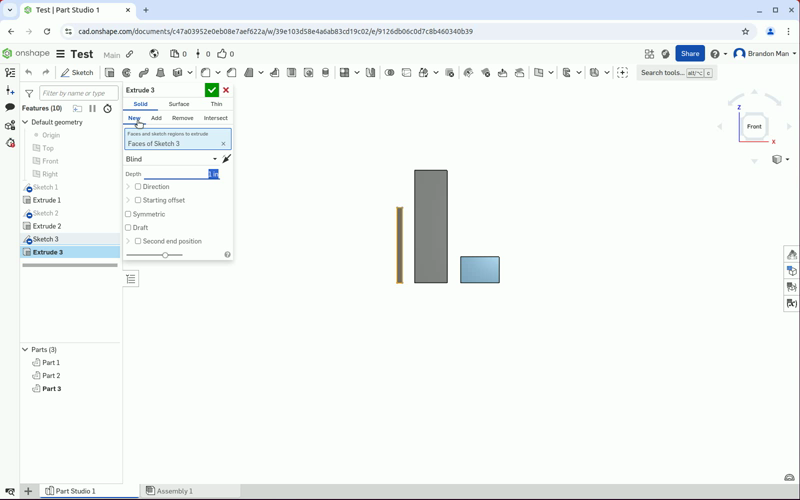
text(0.241)
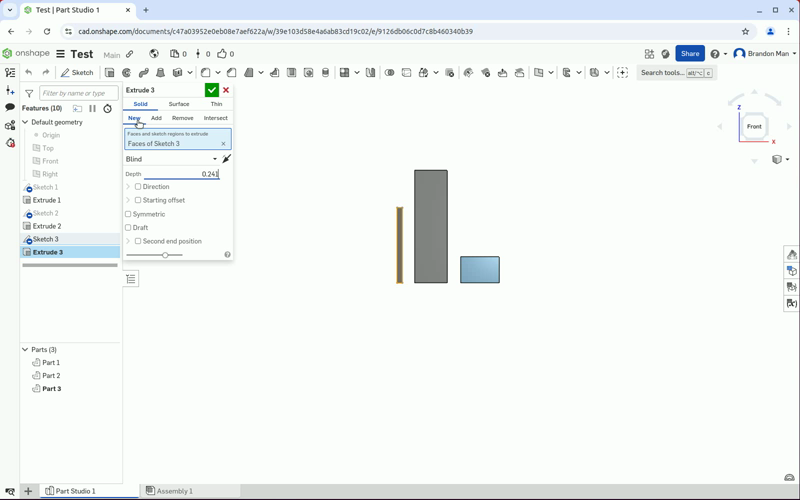
key(enter)
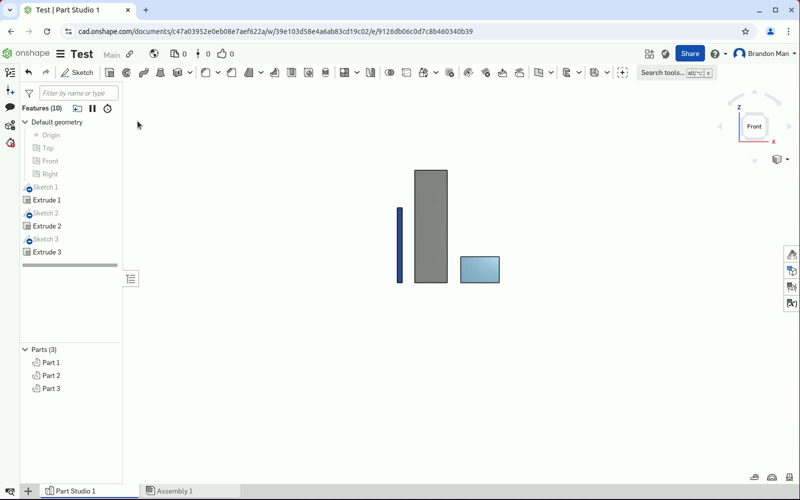
key(shift+h)
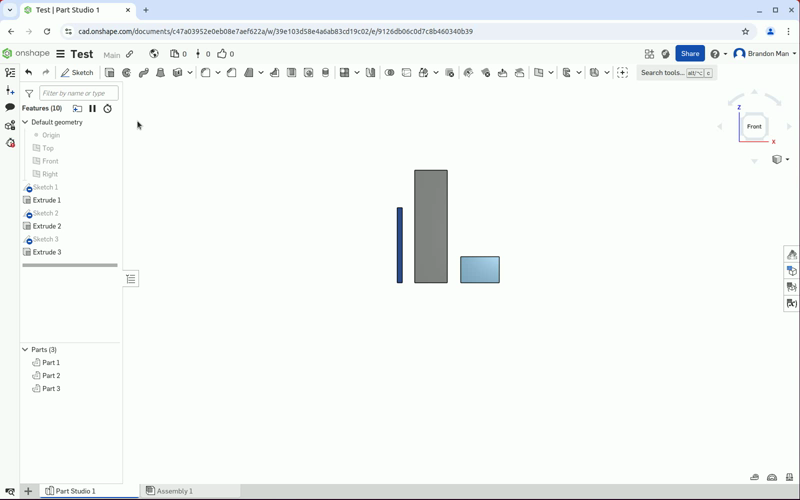
key(shift+h)
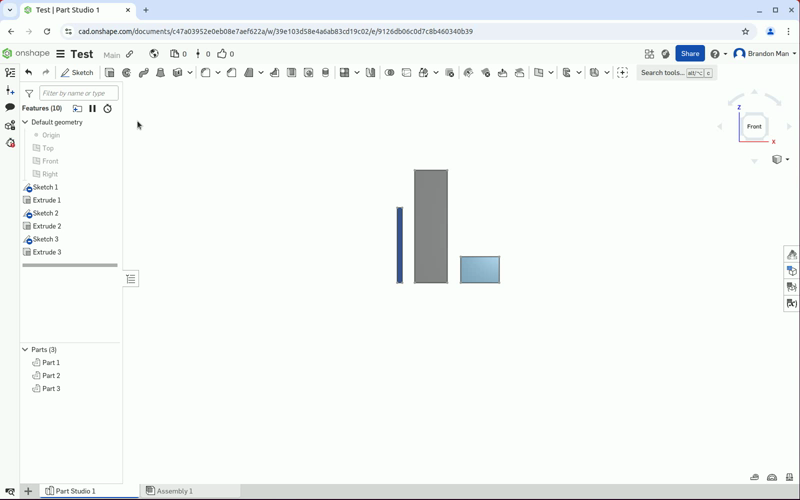
key(shift+7)
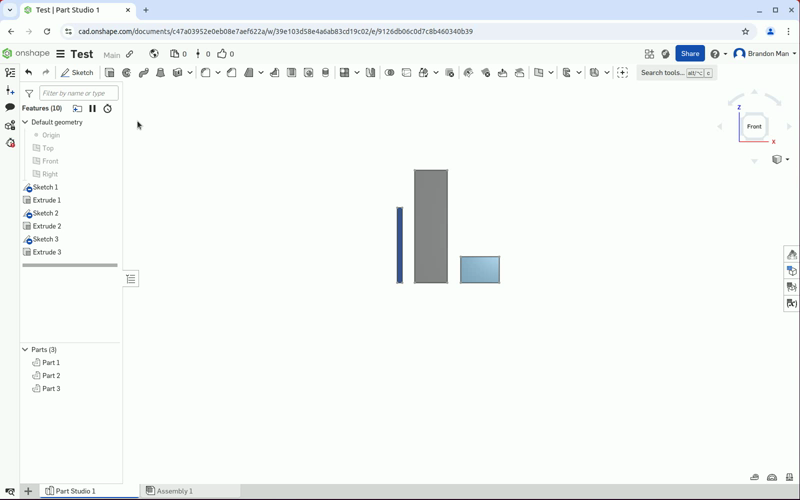
key(left, 2)
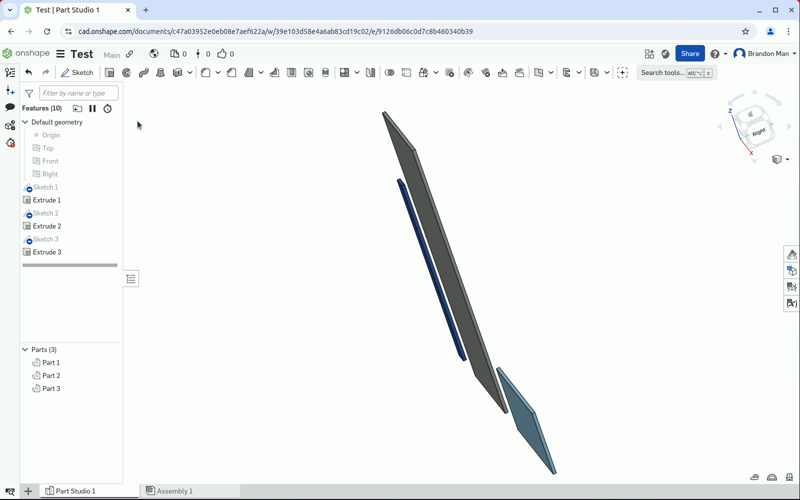
key(down, 2)
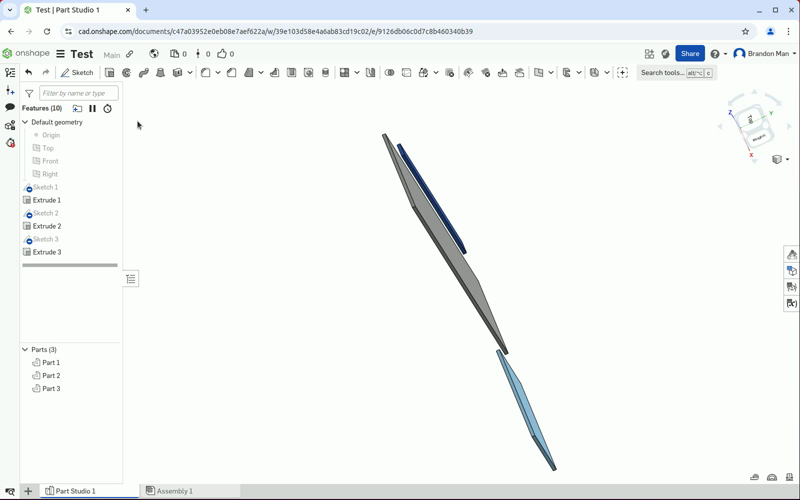
key(up, 2)
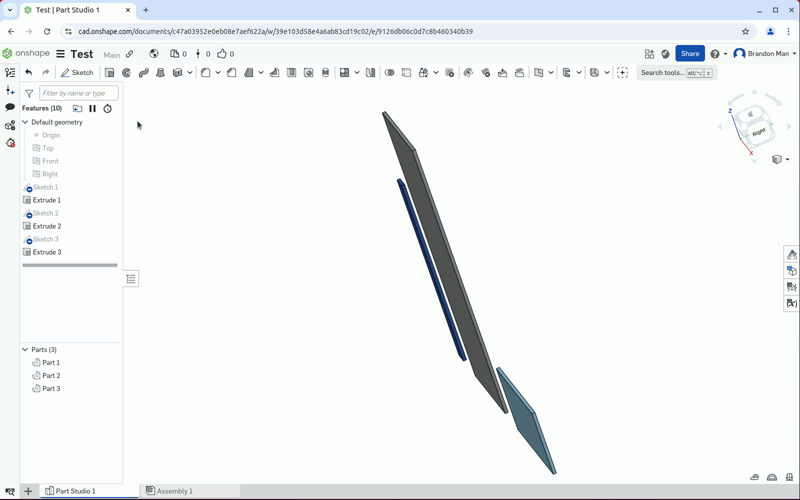
key(right, 2)
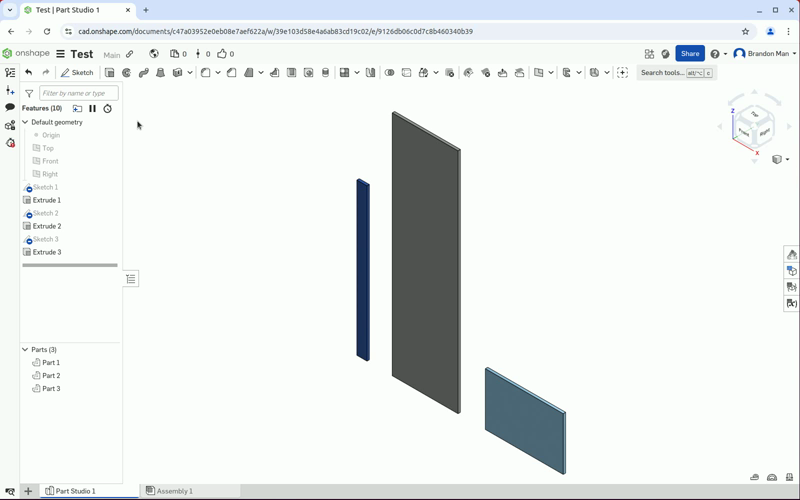
mouse_move(73, 189)
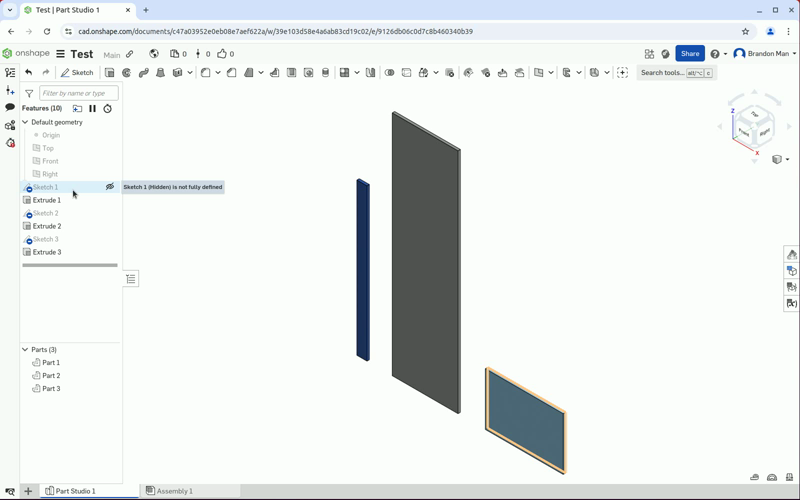
click(73, 189)